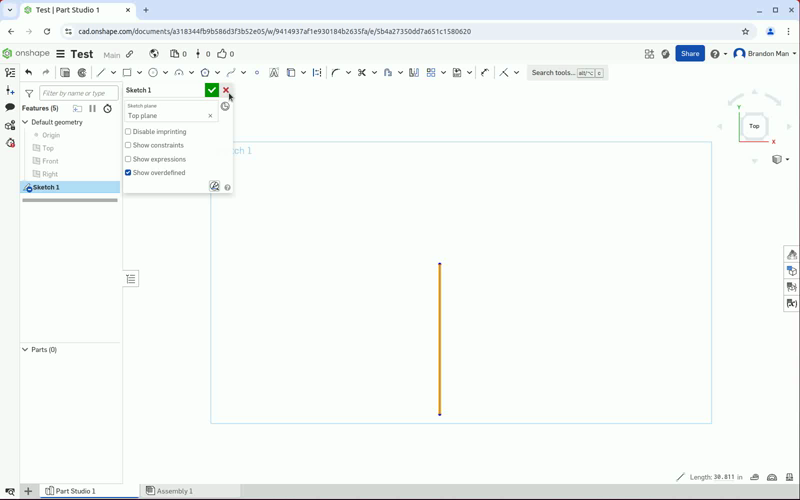
key(shift+h)
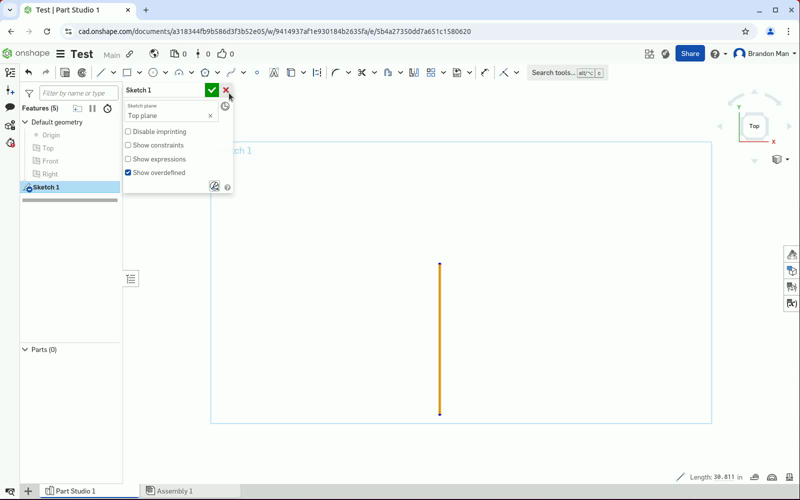
key(shift+s)
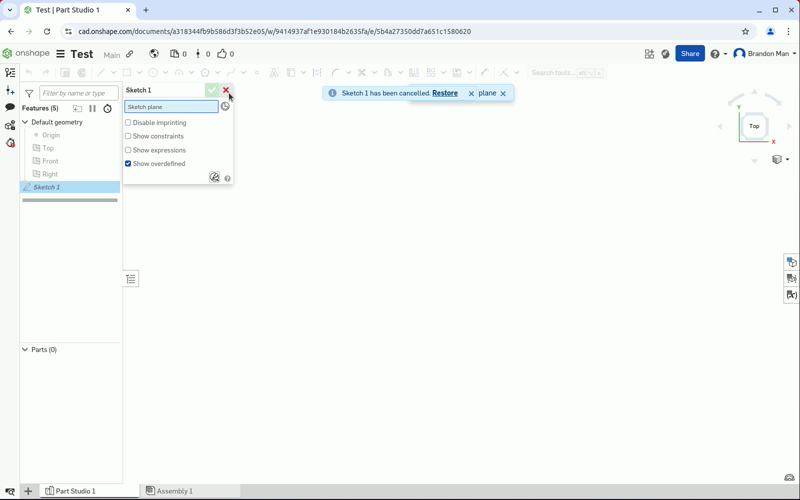
mouse_move(73, 150)
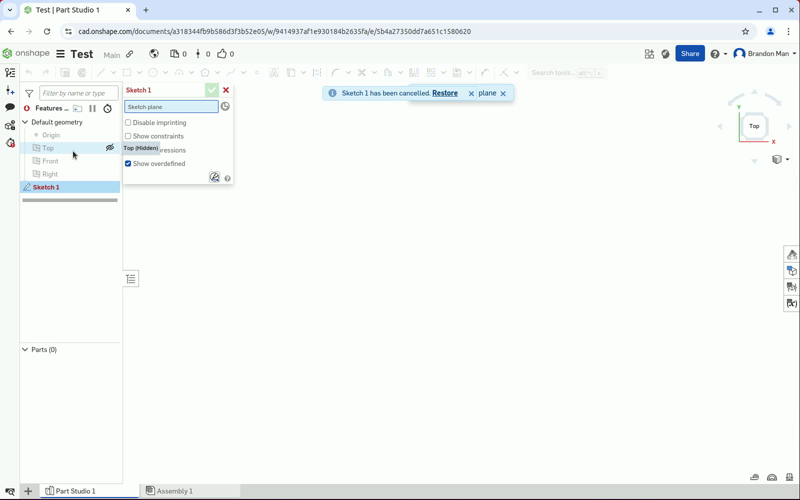
click(73, 150)
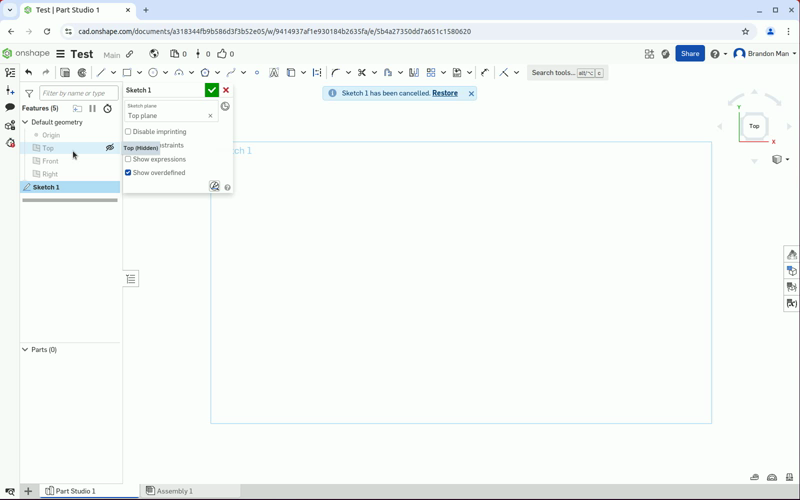
mouse_move(73, 352)
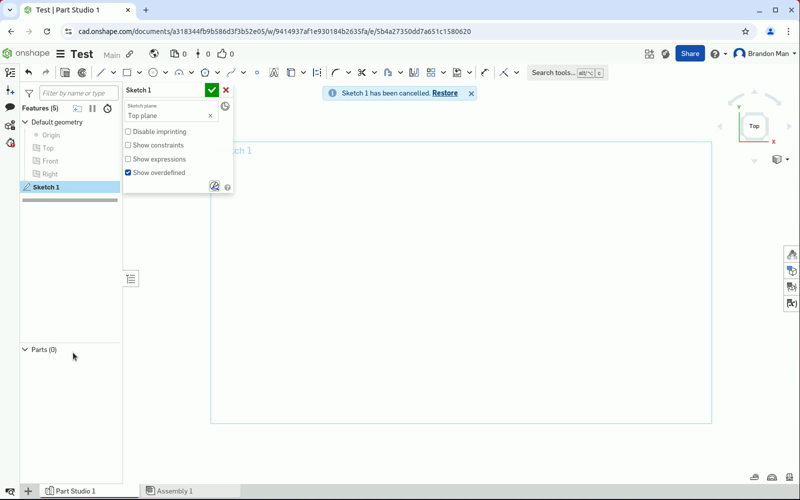
key(y)
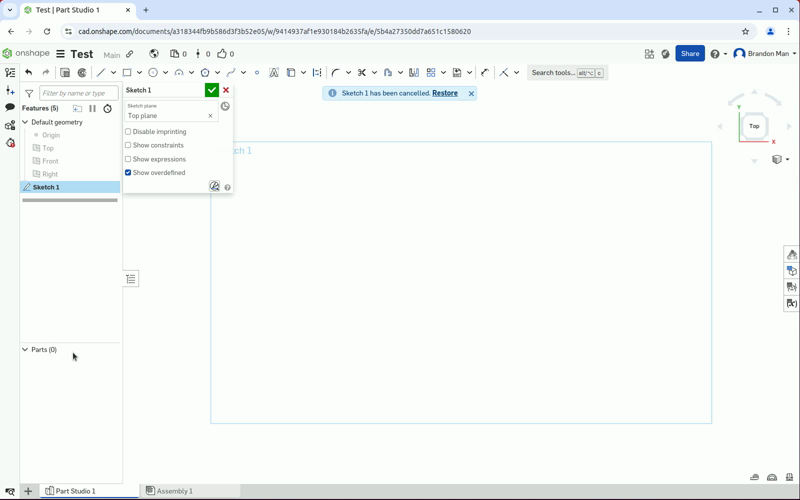
key(l)
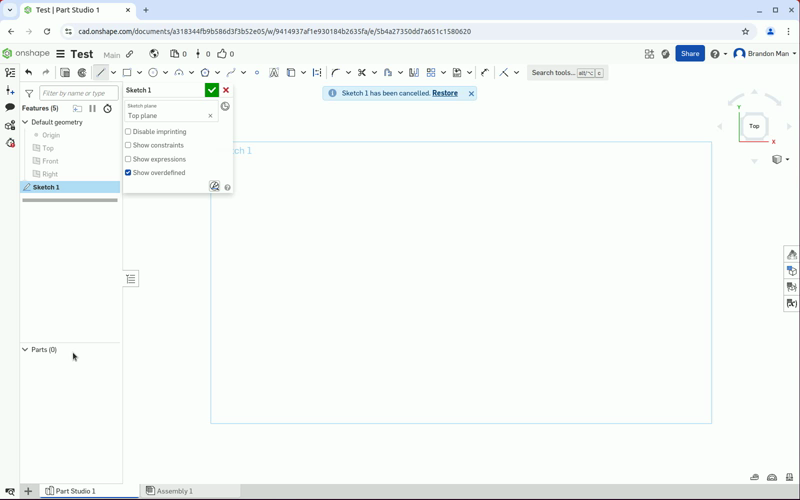
key_down(shift)
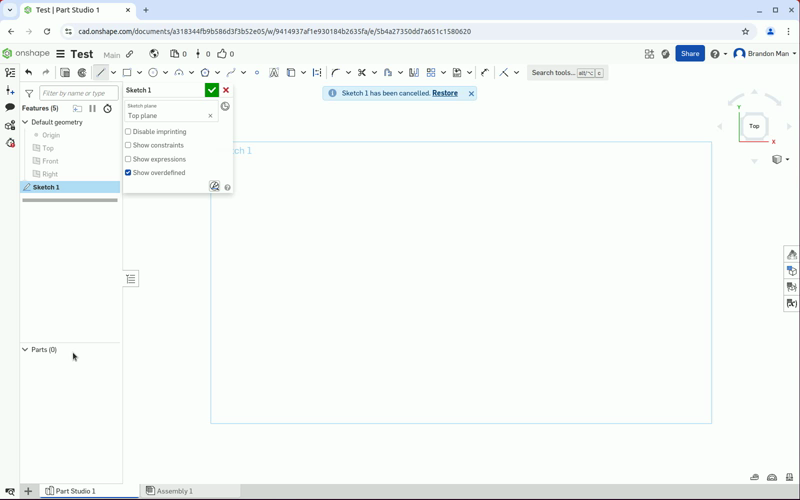
mouse_move(361, 219)
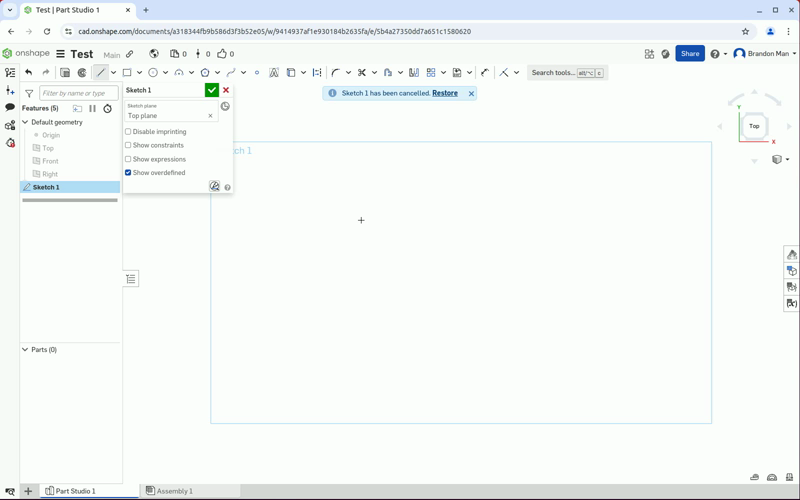
click(361, 219)
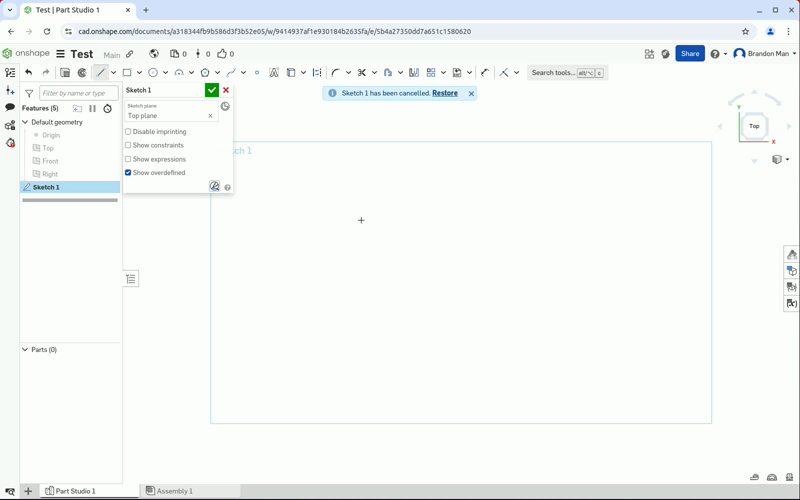
key_up(shift)
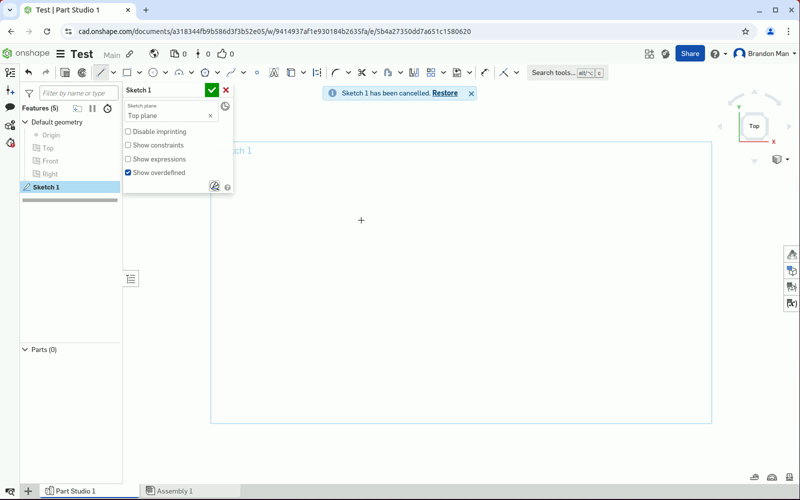
key_down(shift)
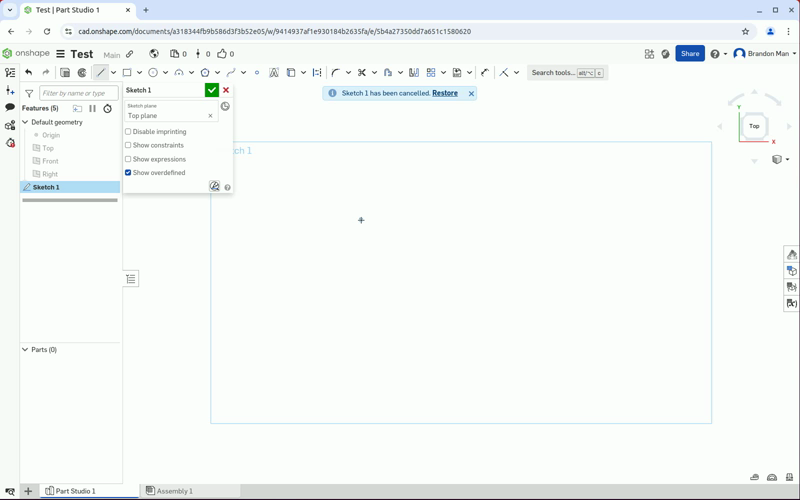
mouse_move(561, 219)
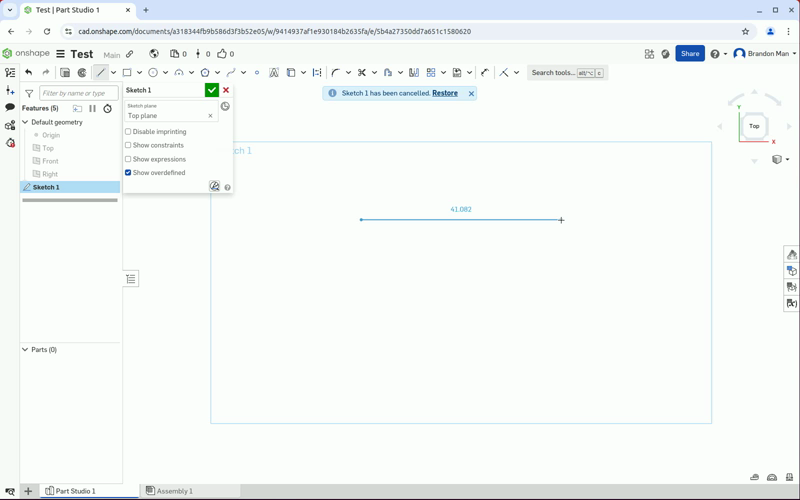
click(561, 219)
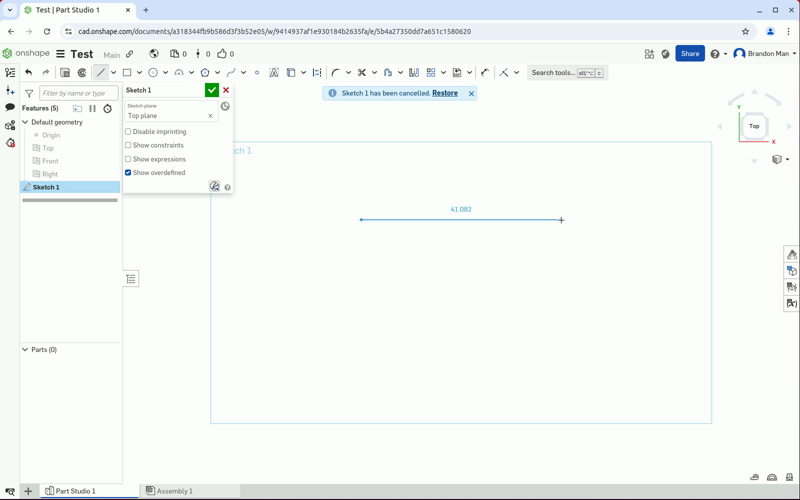
key_up(shift)
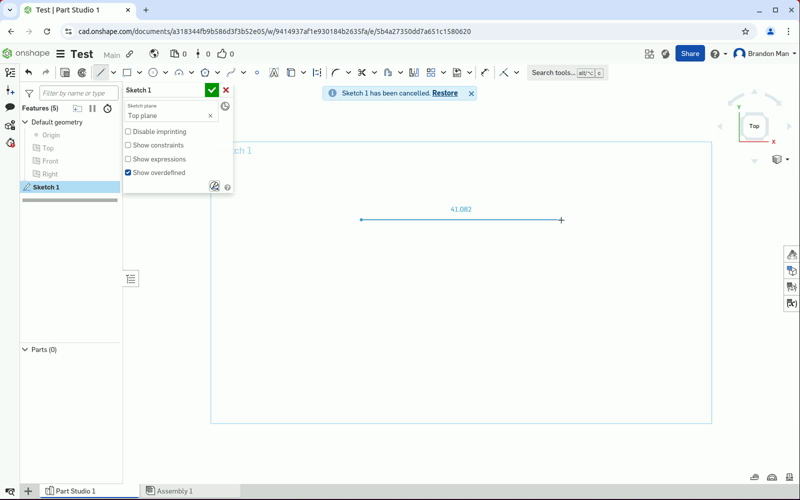
key_down(shift)
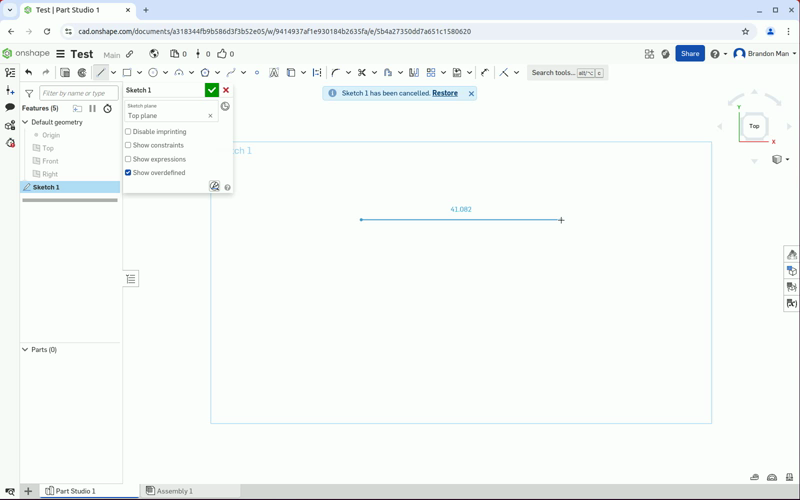
mouse_move(589, 219)
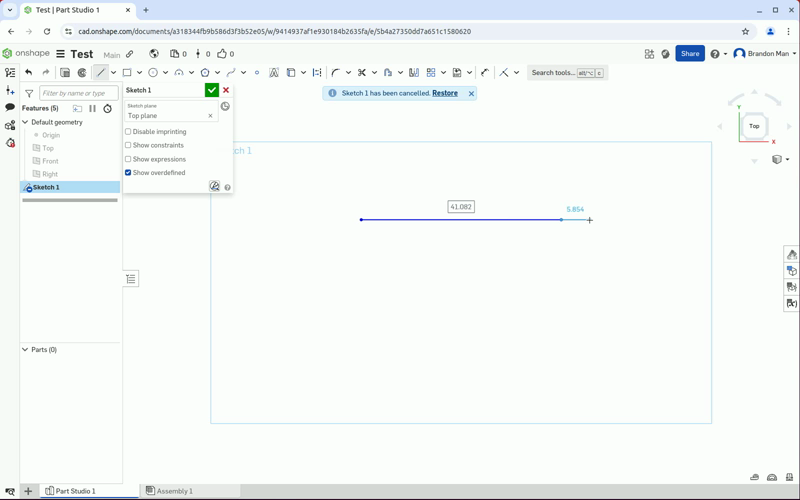
mouse_move(567, 219)
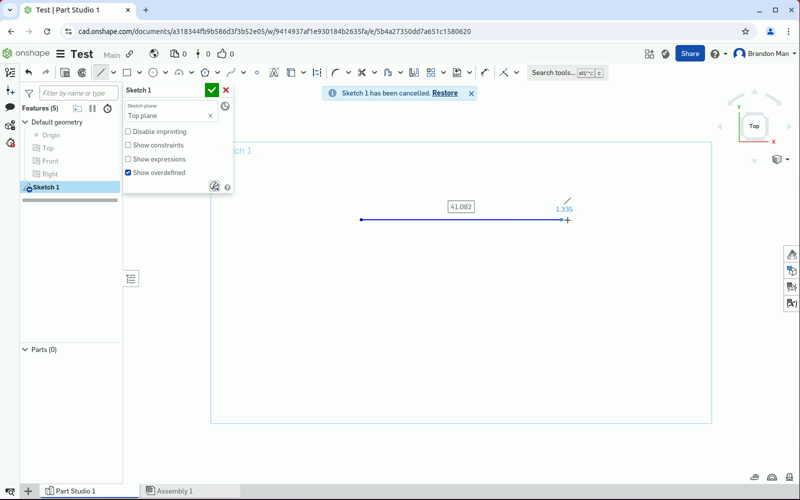
scroll(6)
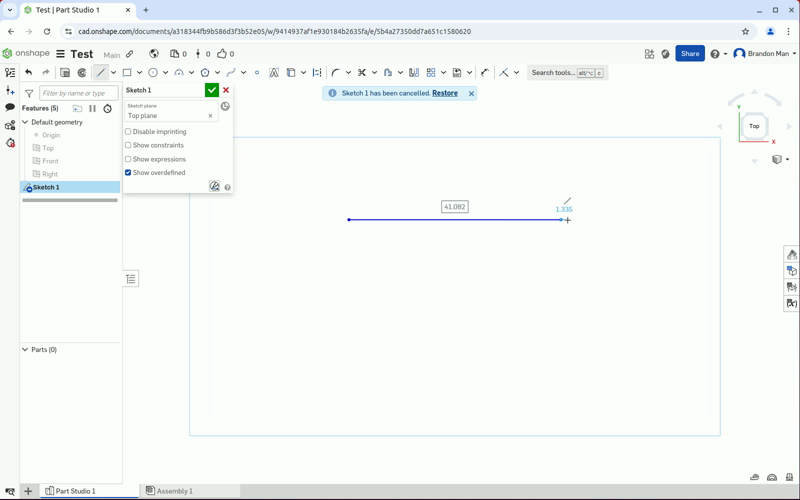
scroll(6)
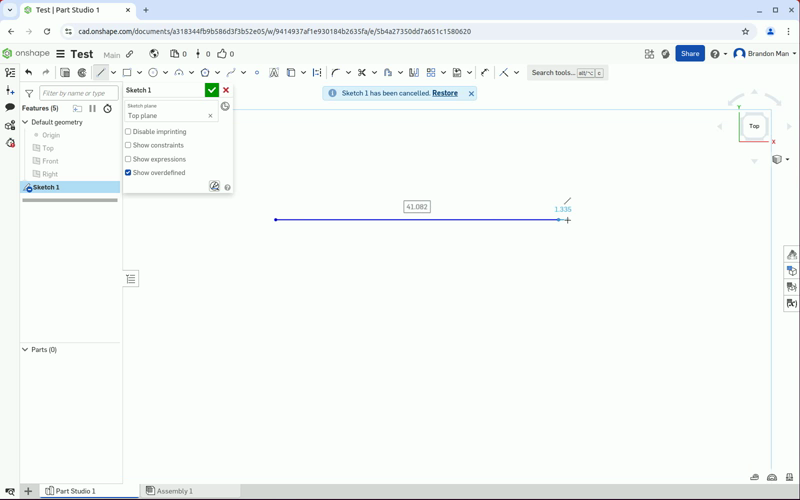
scroll(6)
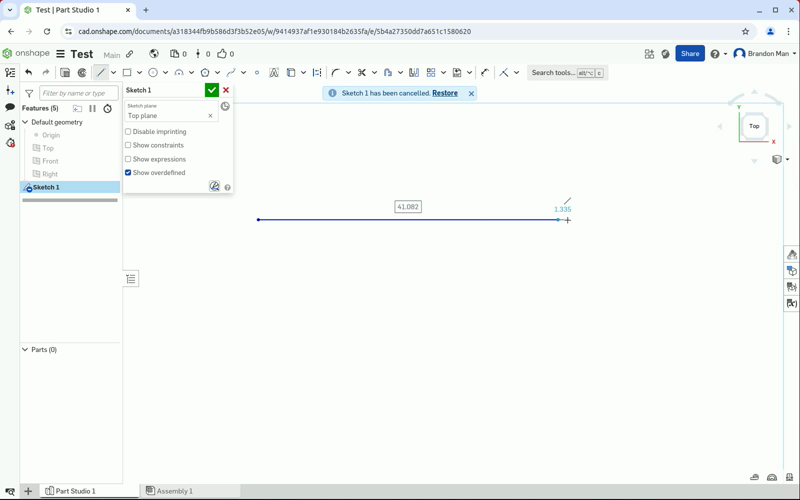
scroll(6)
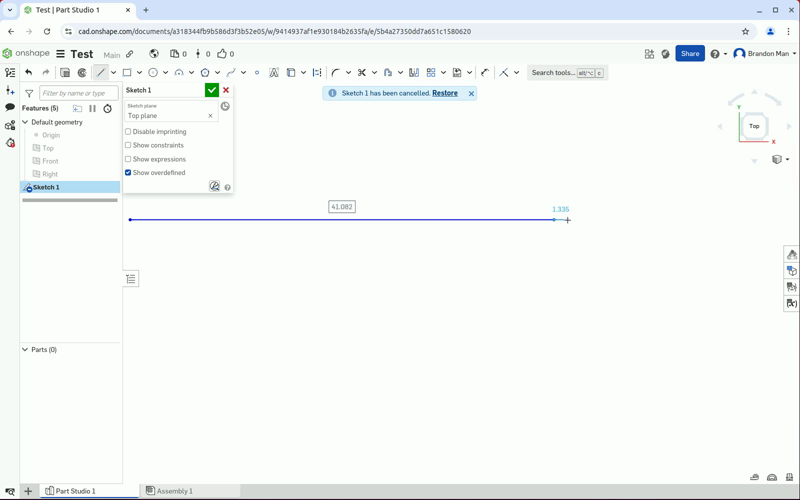
scroll(6)
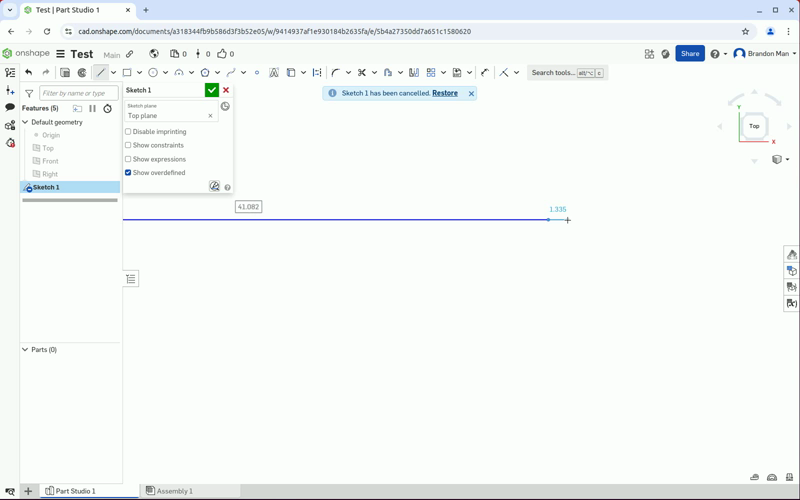
scroll(6)
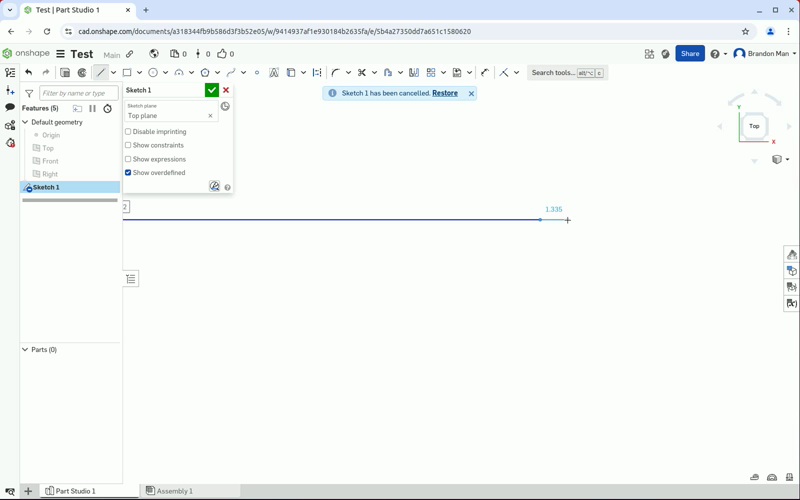
scroll(6)
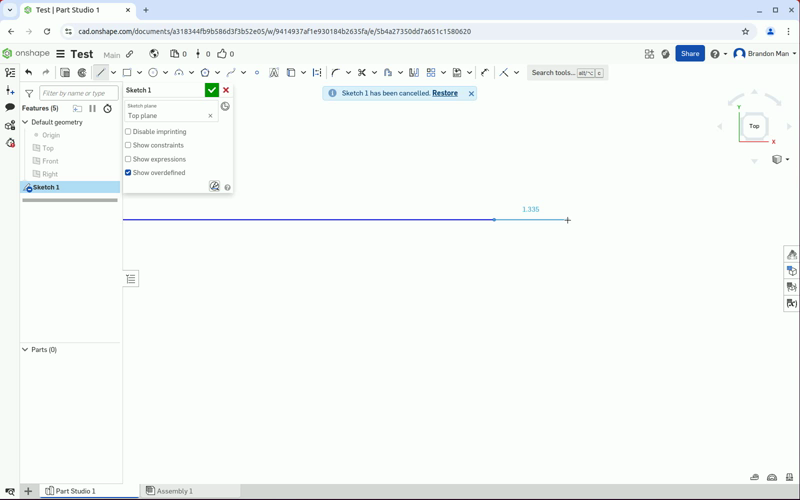
click(567, 219)
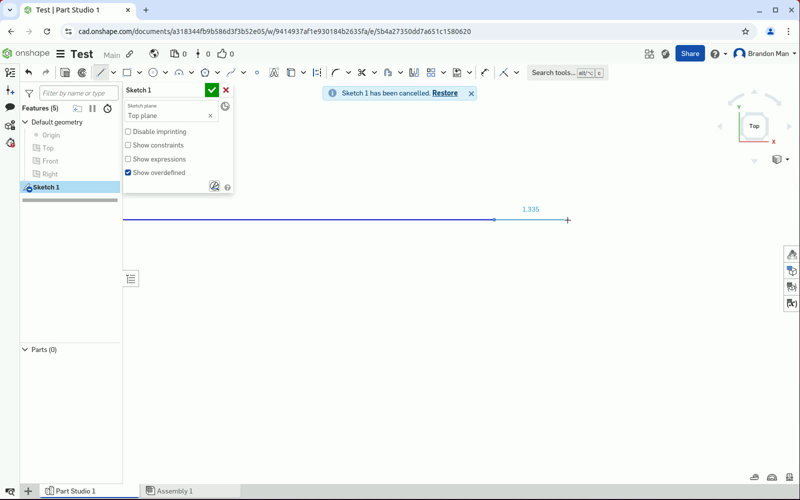
scroll(-6)
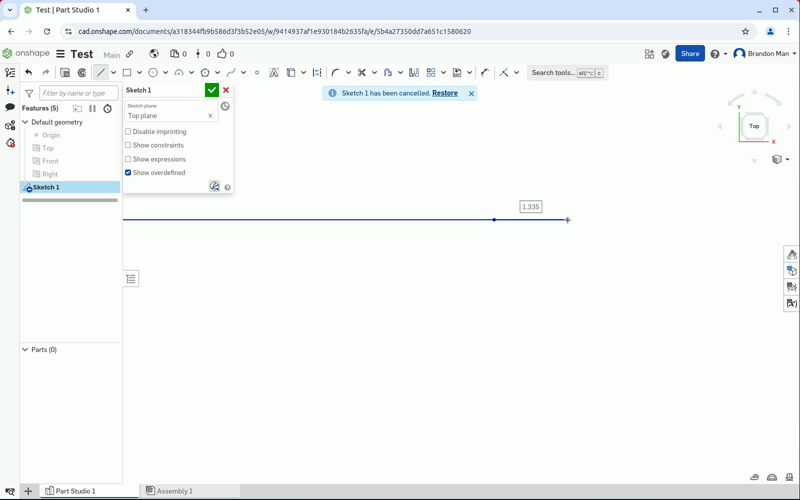
scroll(-6)
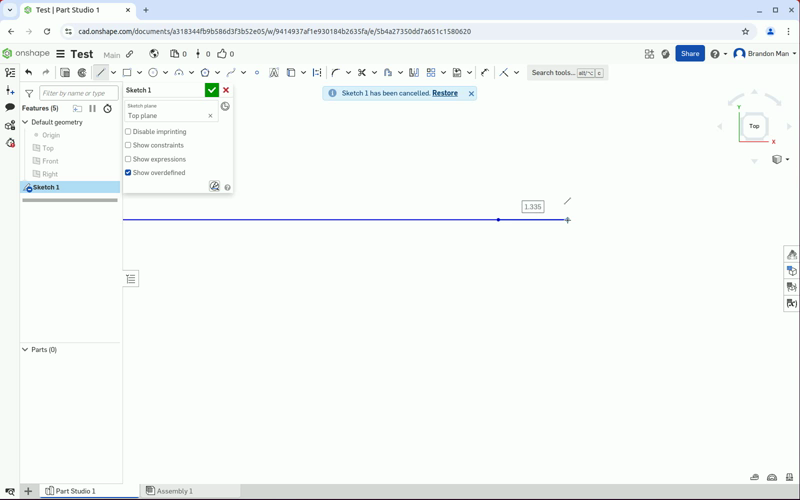
scroll(-6)
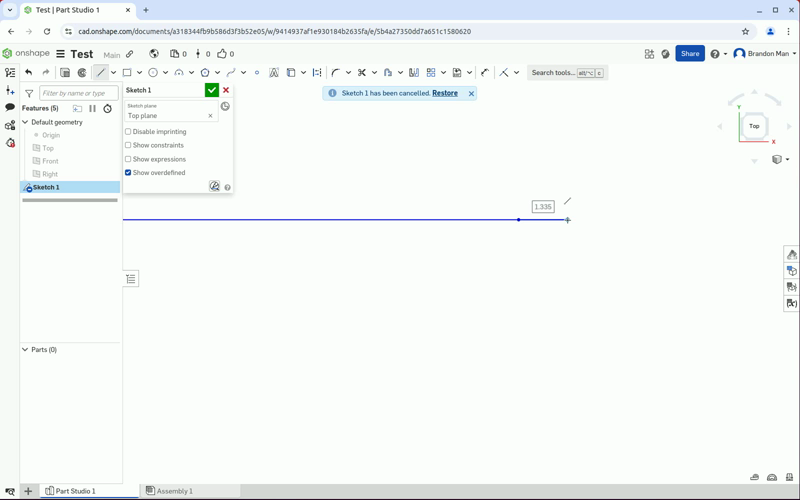
scroll(-6)
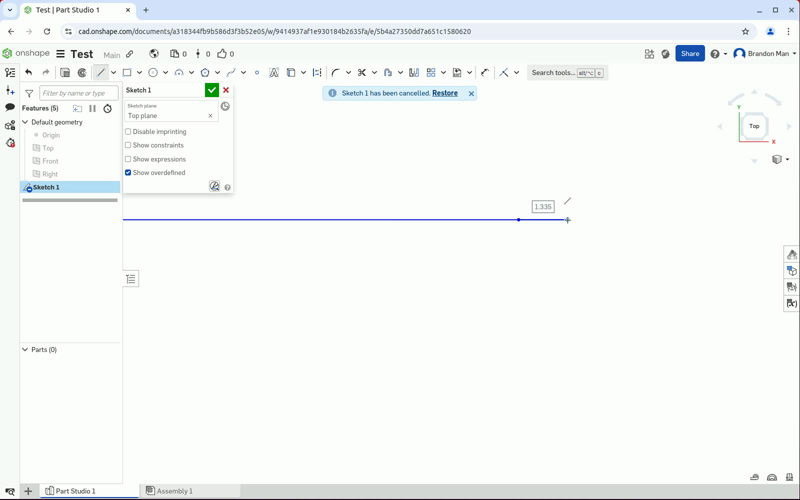
scroll(-6)
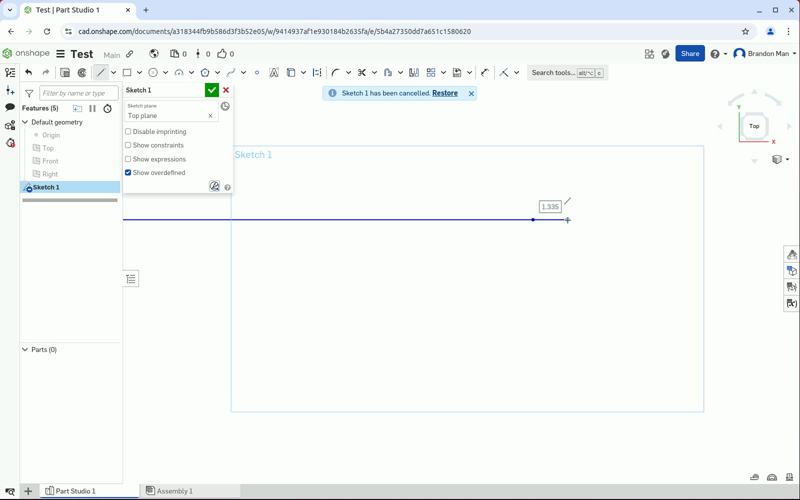
scroll(-6)
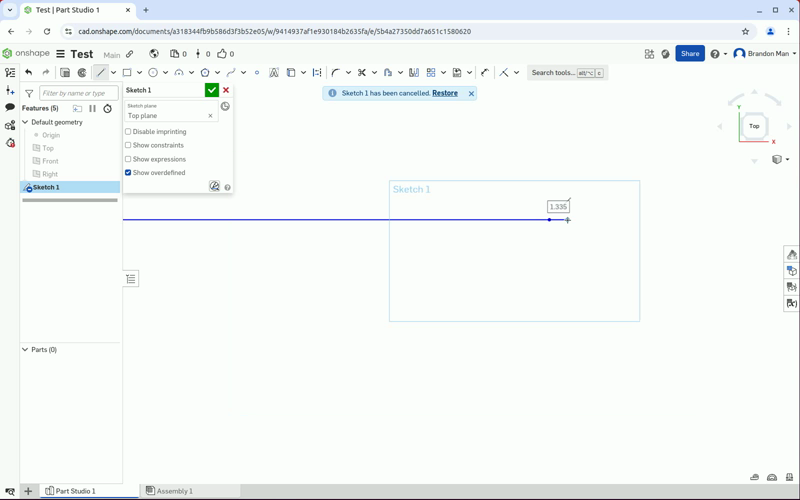
scroll(-6)
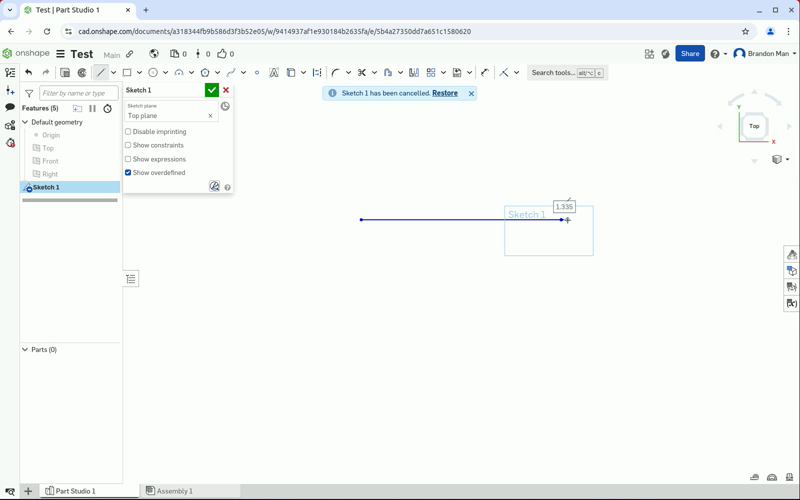
key_up(shift)
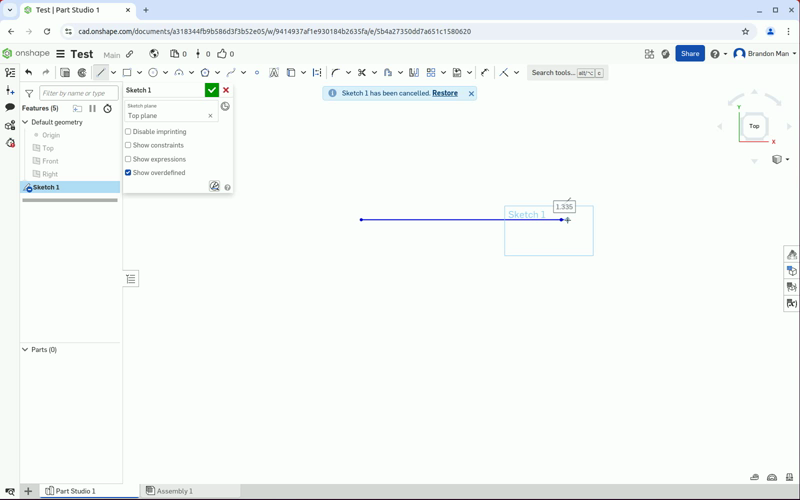
key_down(shift)
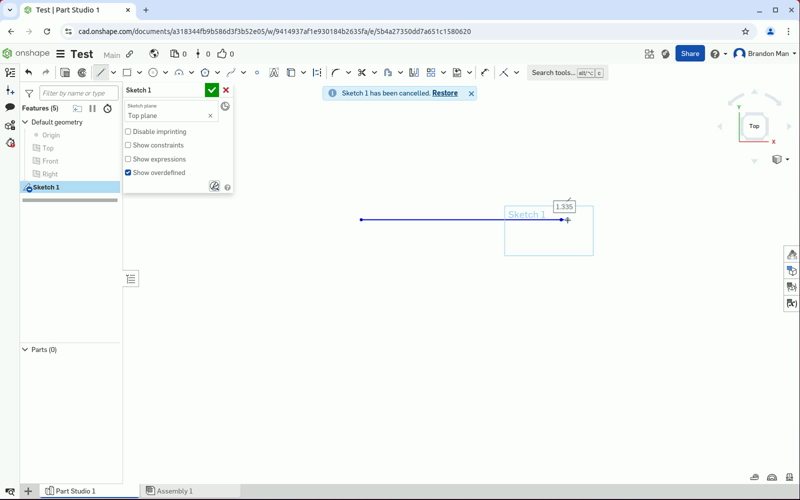
mouse_move(589, 219)
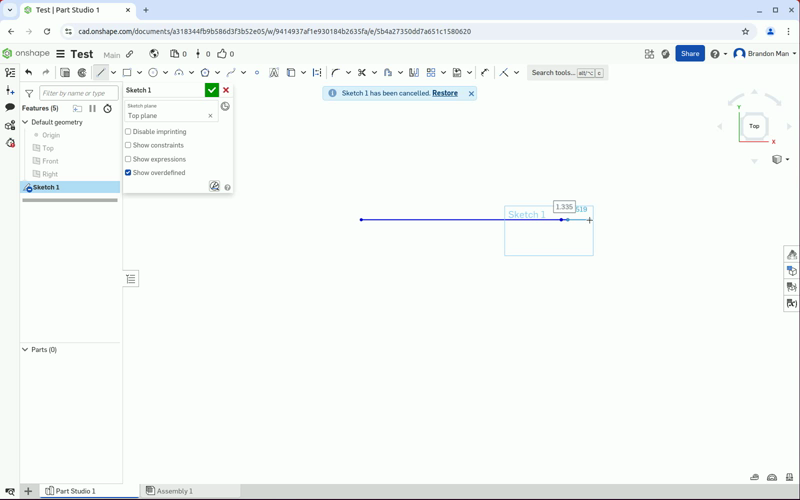
mouse_move(567, 213)
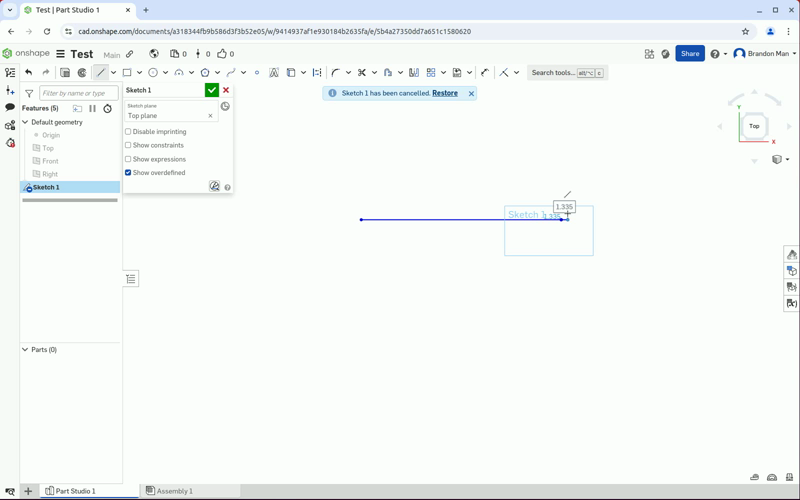
scroll(6)
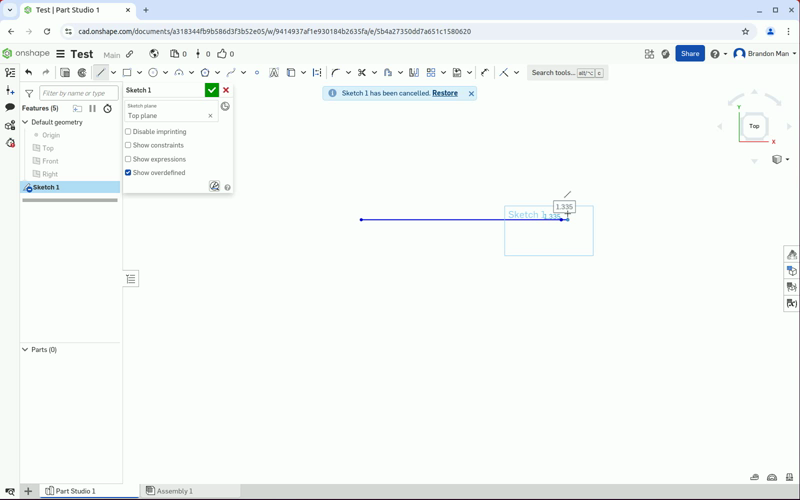
scroll(6)
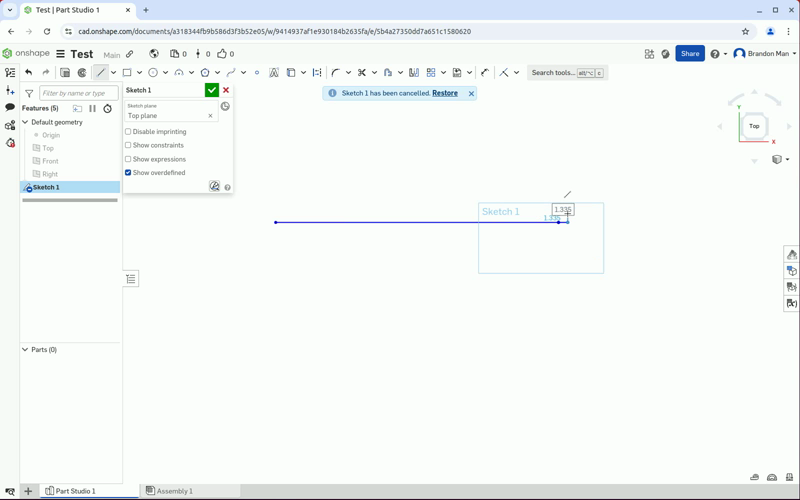
scroll(6)
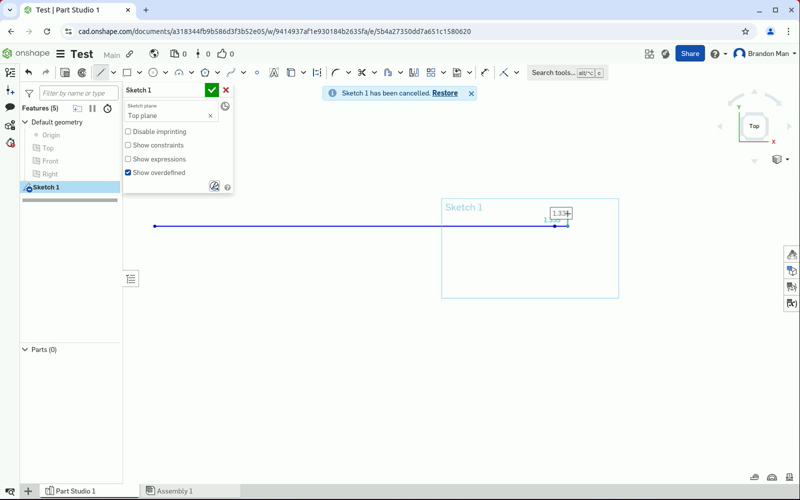
scroll(6)
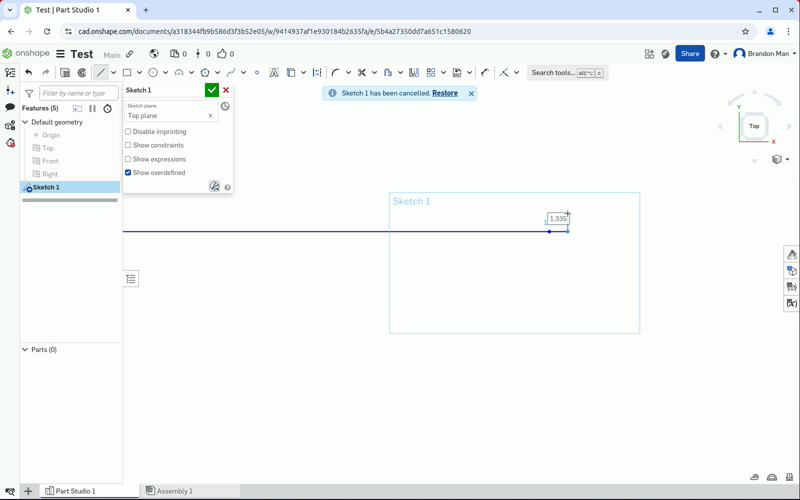
scroll(6)
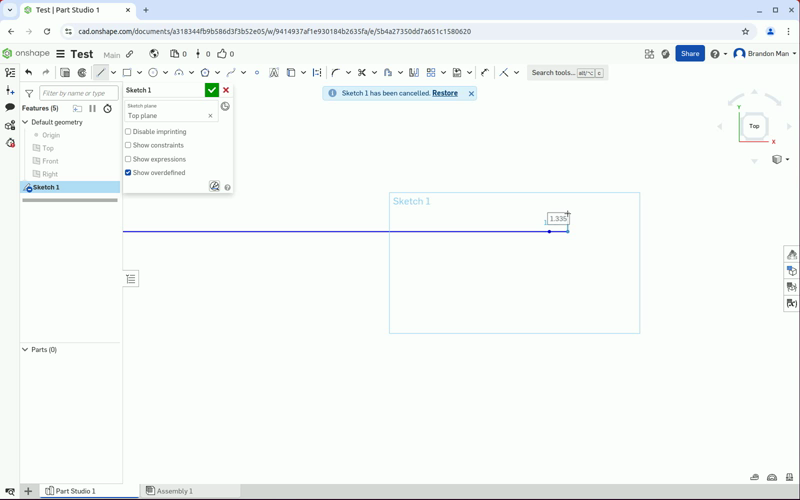
scroll(6)
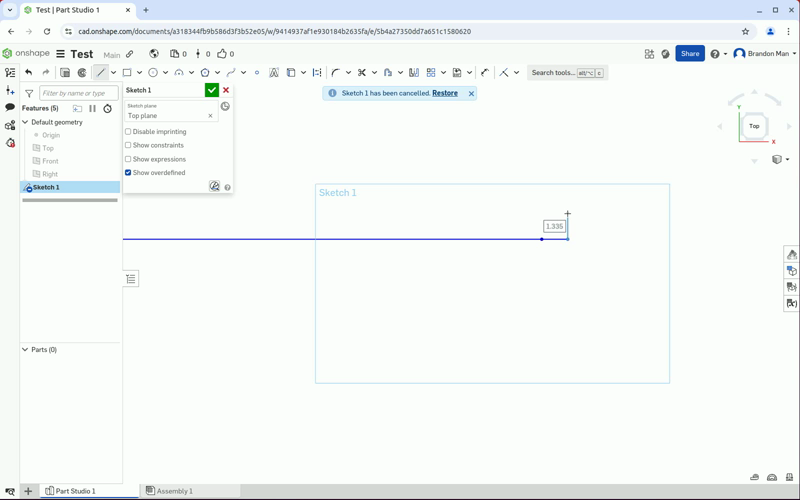
scroll(6)
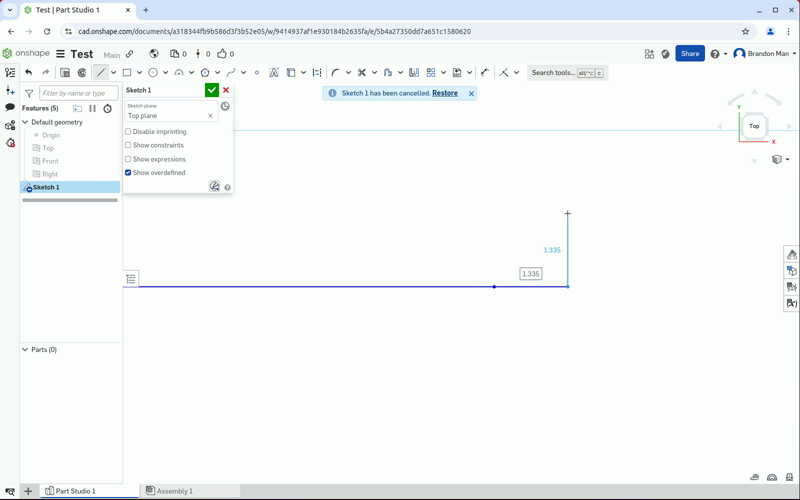
click(567, 213)
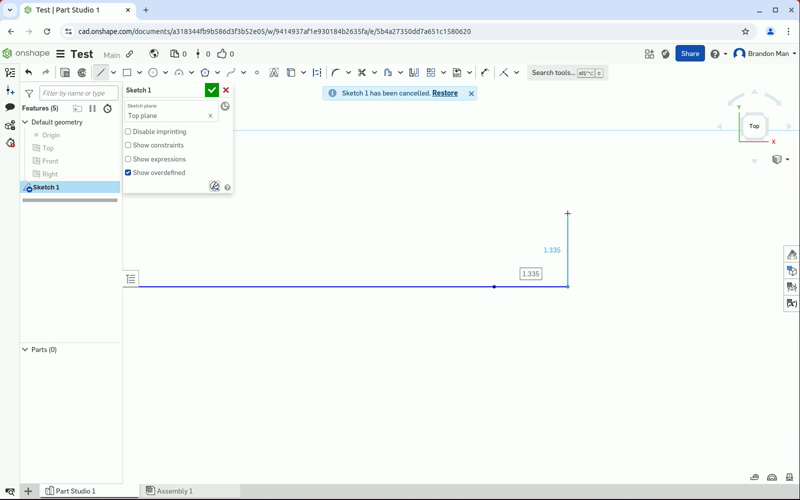
scroll(-6)
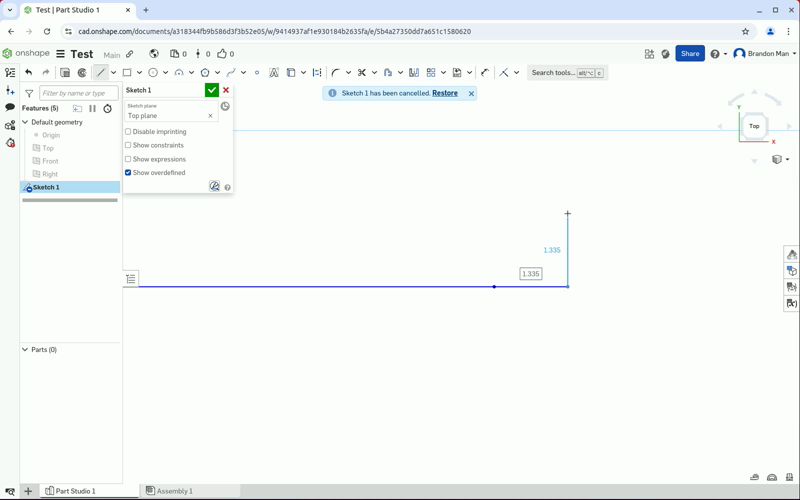
scroll(-6)
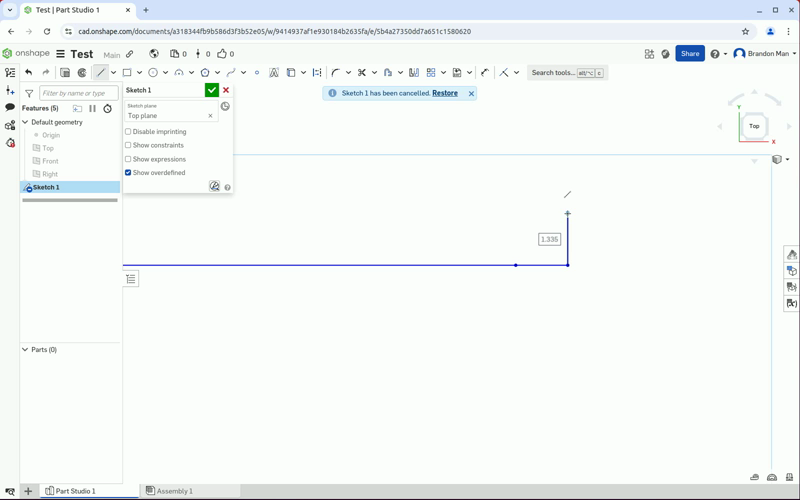
scroll(-6)
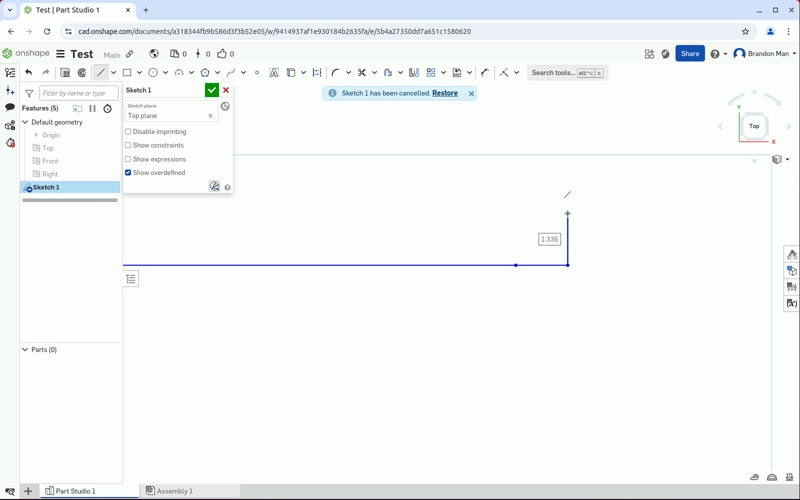
scroll(-6)
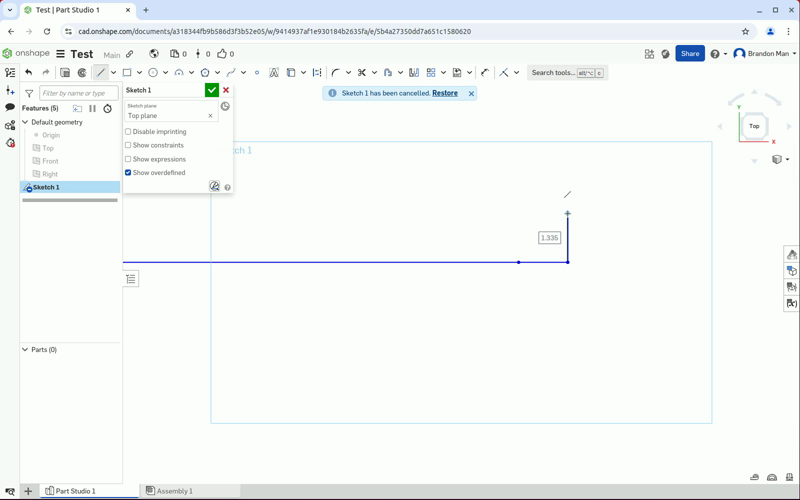
scroll(-6)
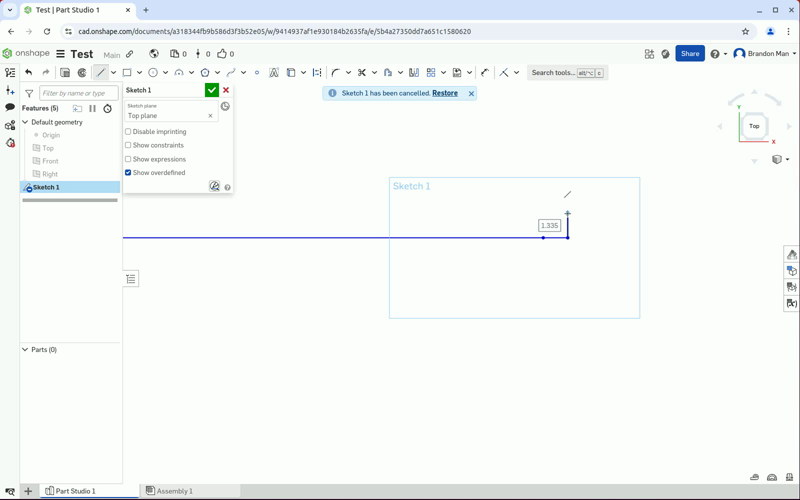
scroll(-6)
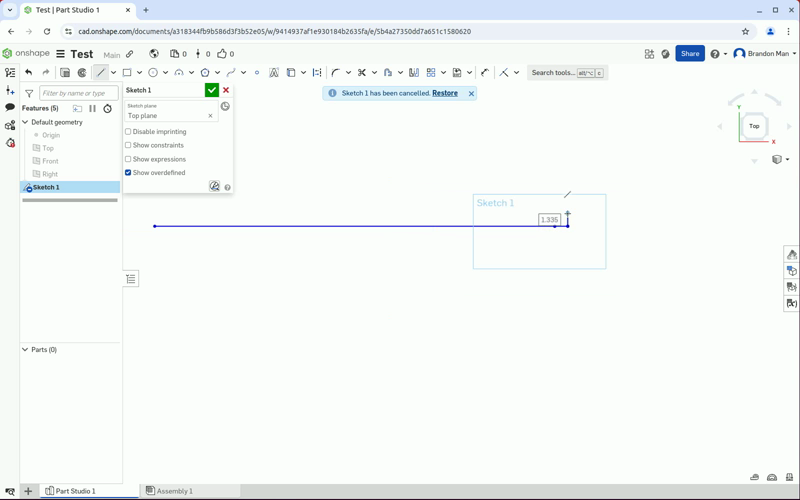
scroll(-6)
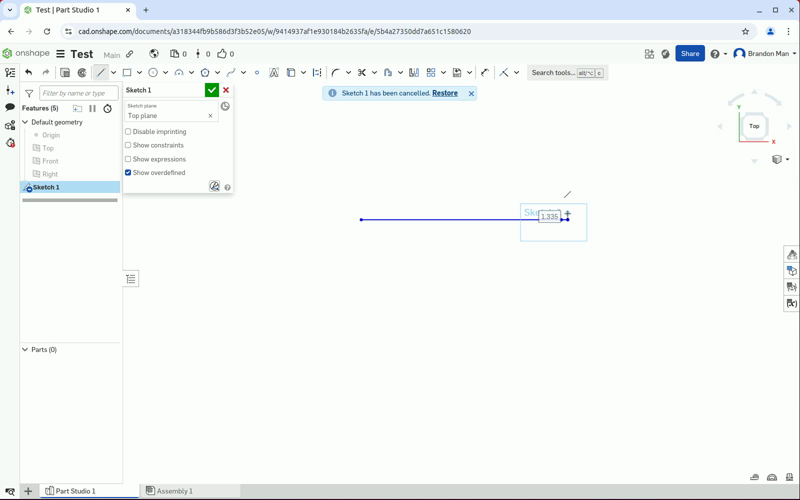
key_up(shift)
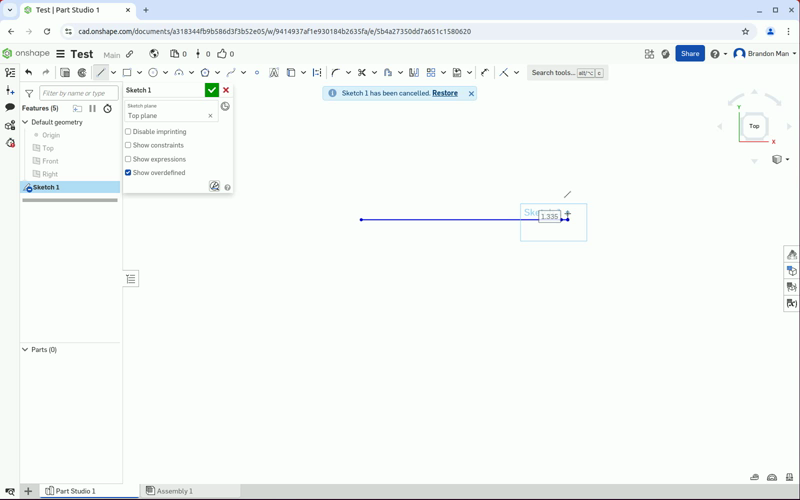
key_down(shift)
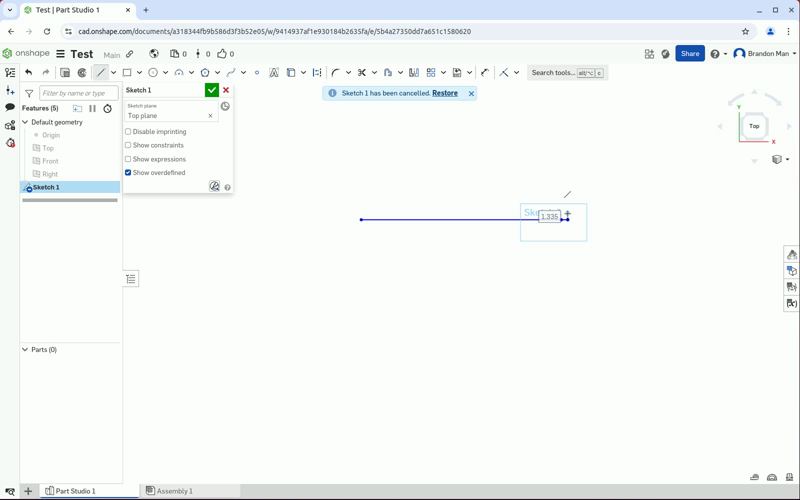
mouse_move(361, 213)
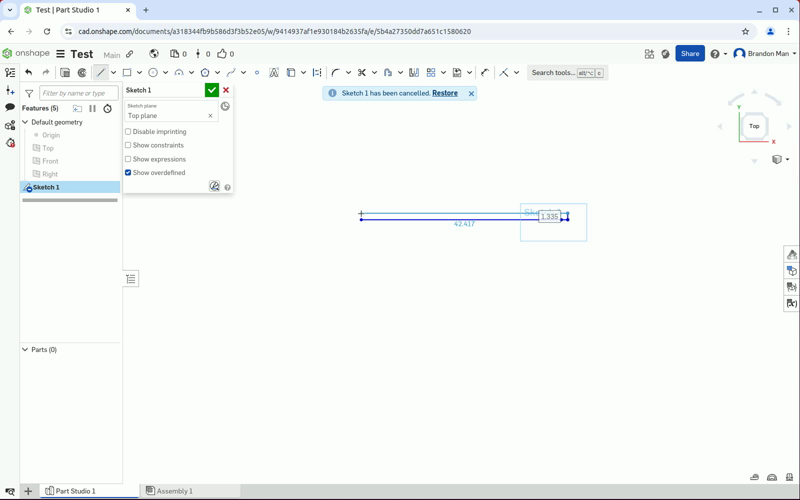
click(361, 213)
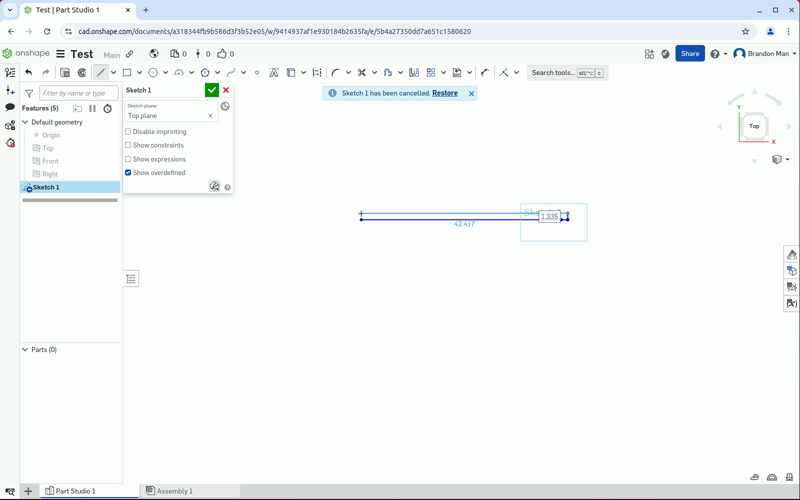
key_up(shift)
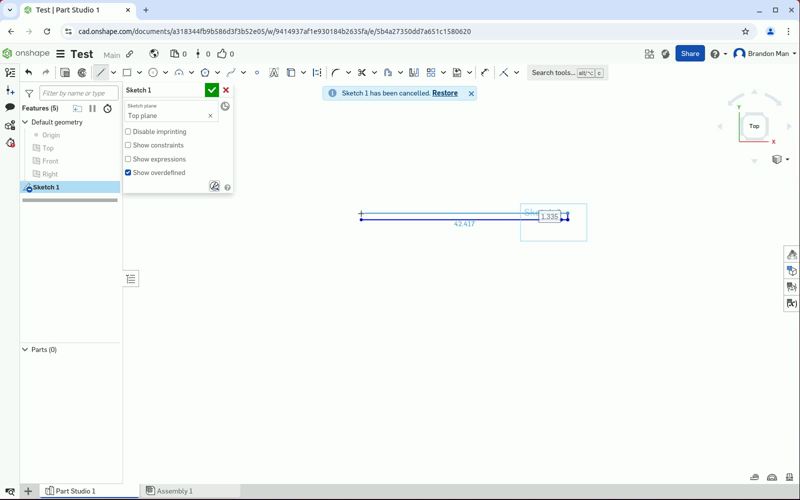
mouse_move(391, 213)
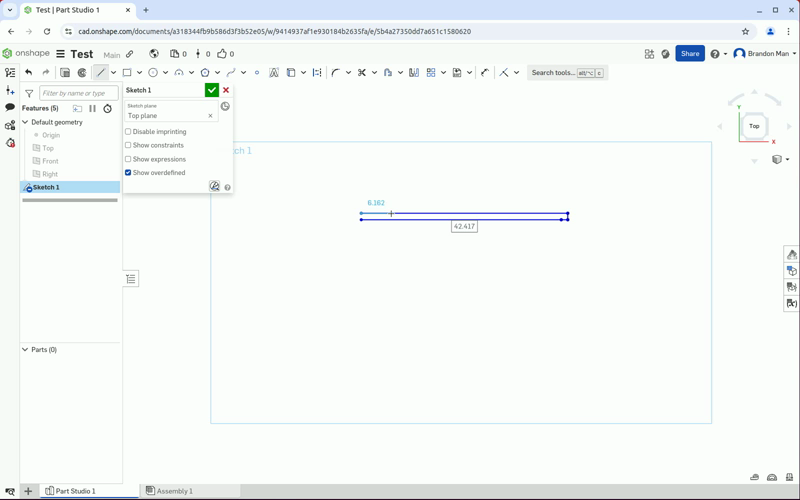
key_down(shift)
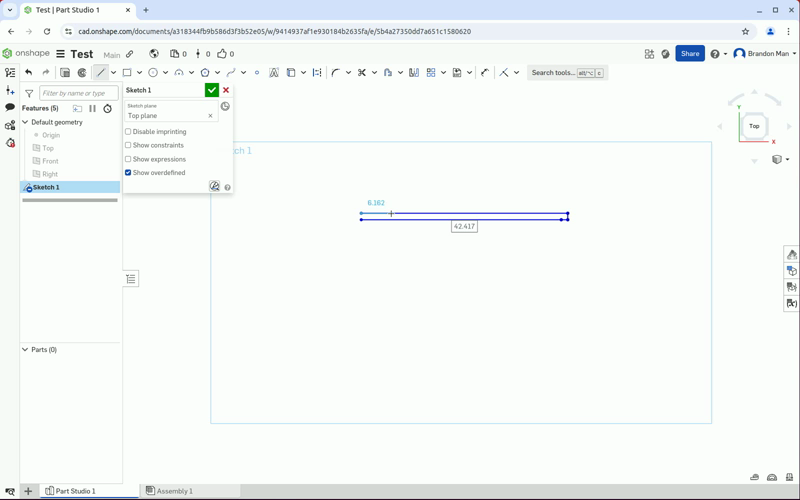
mouse_move(361, 219)
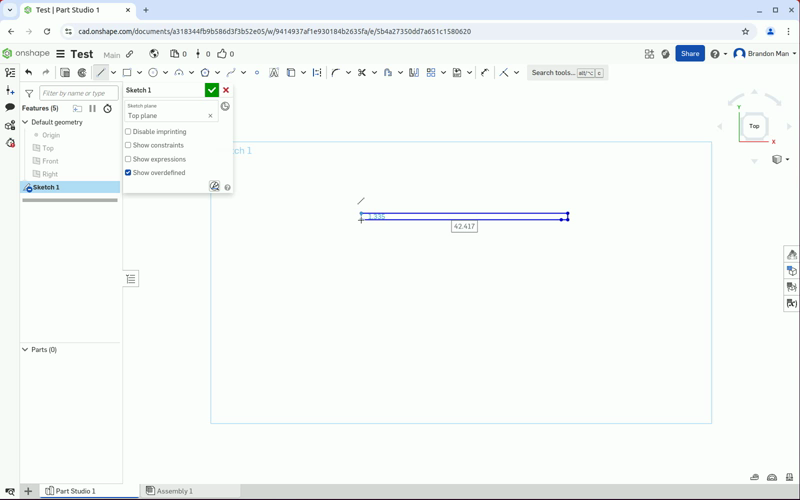
scroll(6)
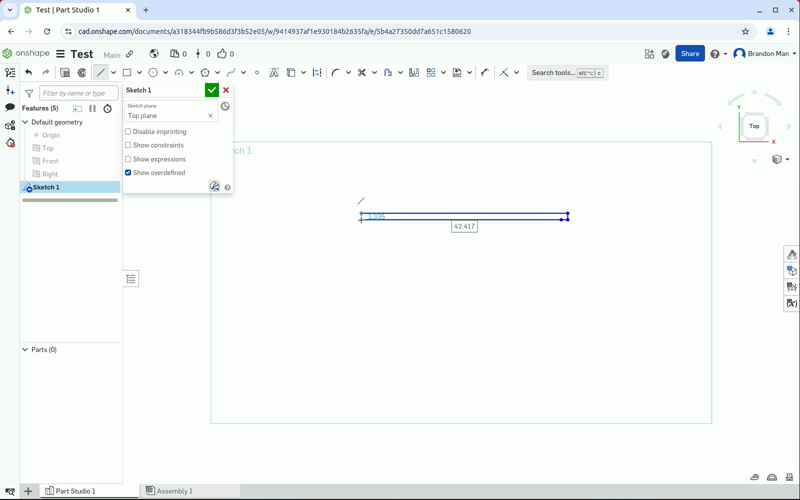
scroll(6)
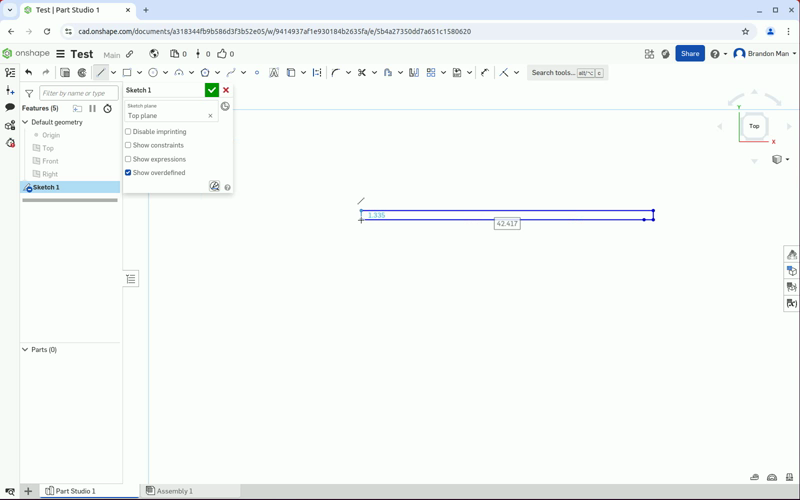
scroll(6)
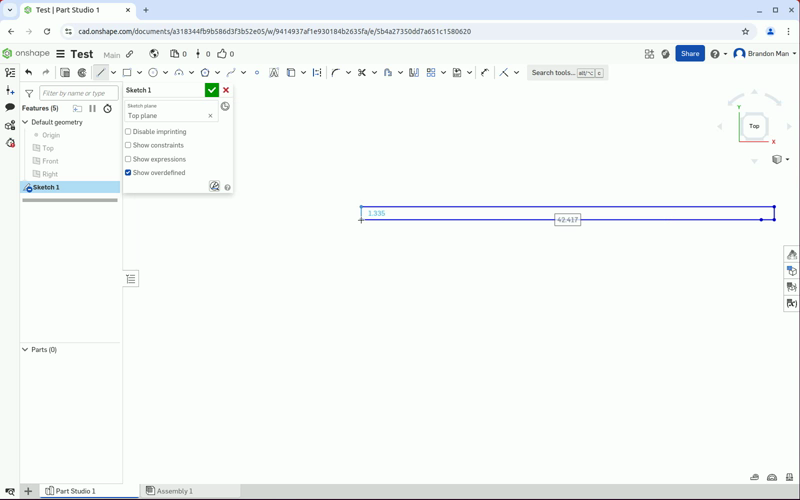
scroll(6)
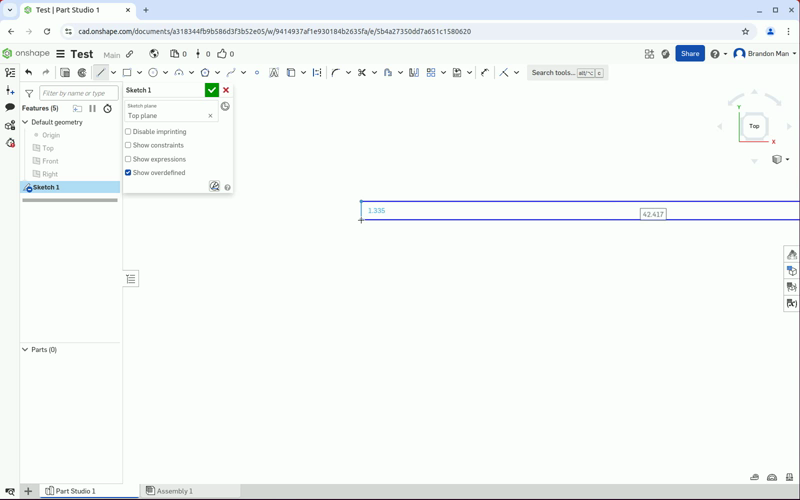
scroll(6)
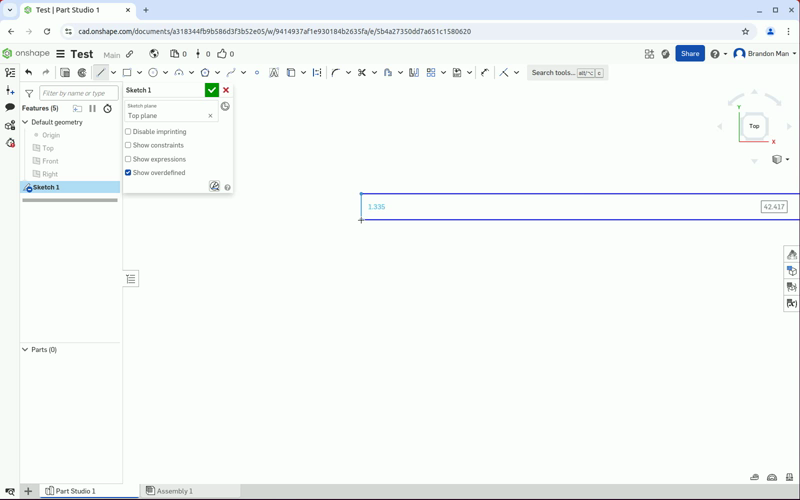
scroll(6)
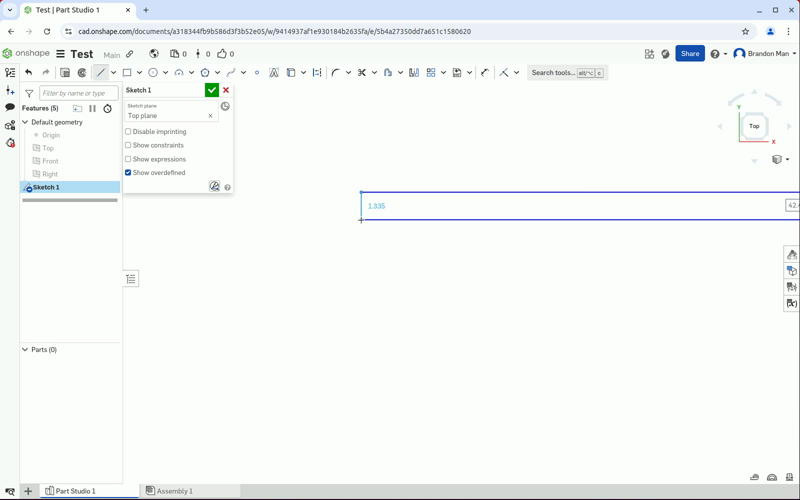
scroll(6)
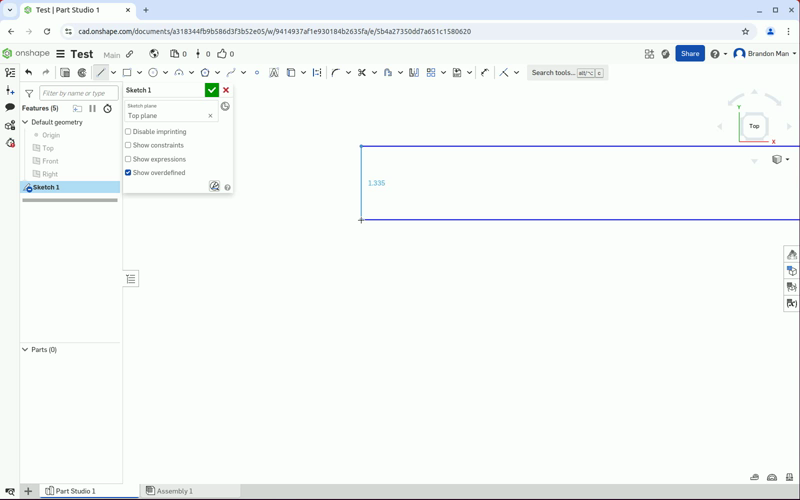
key_up(shift)
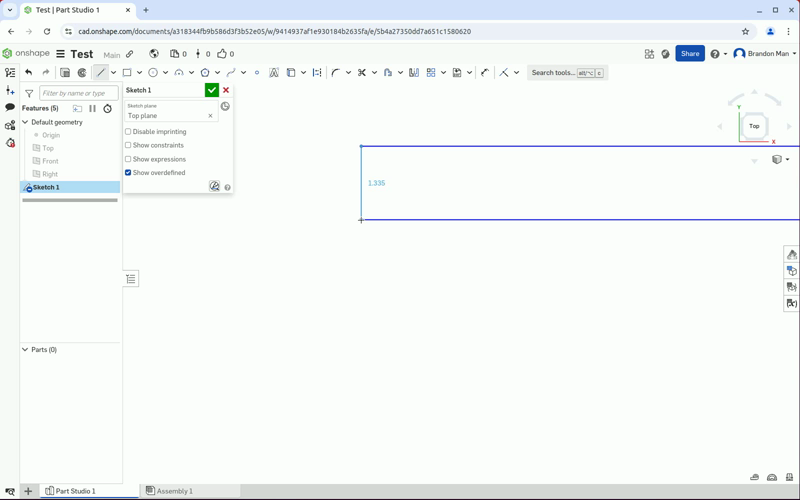
click(361, 219)
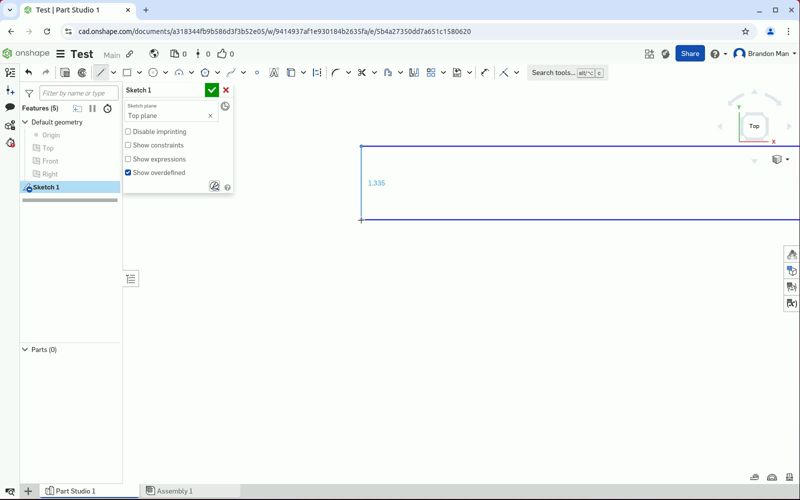
scroll(-6)
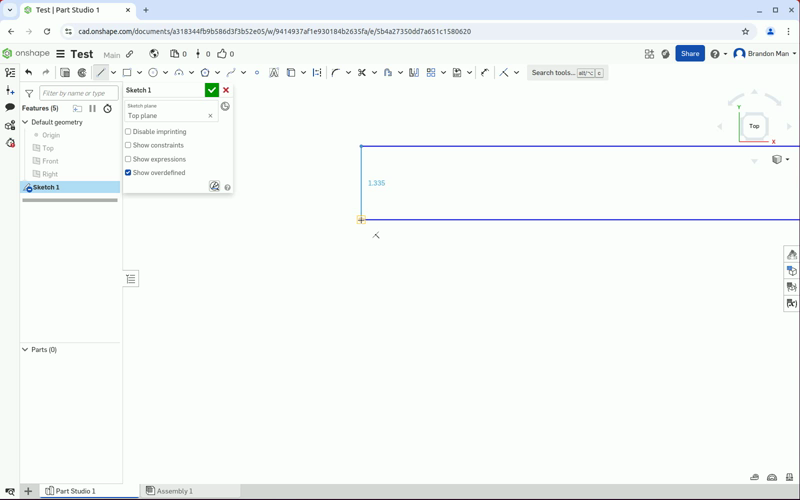
scroll(-6)
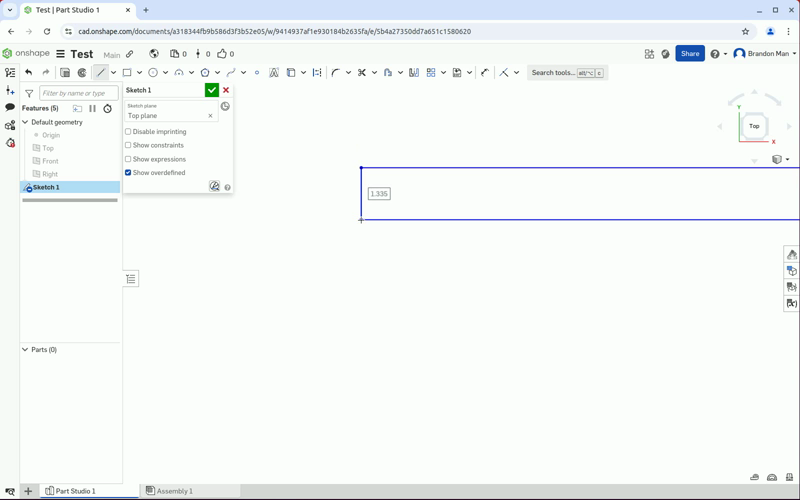
scroll(-6)
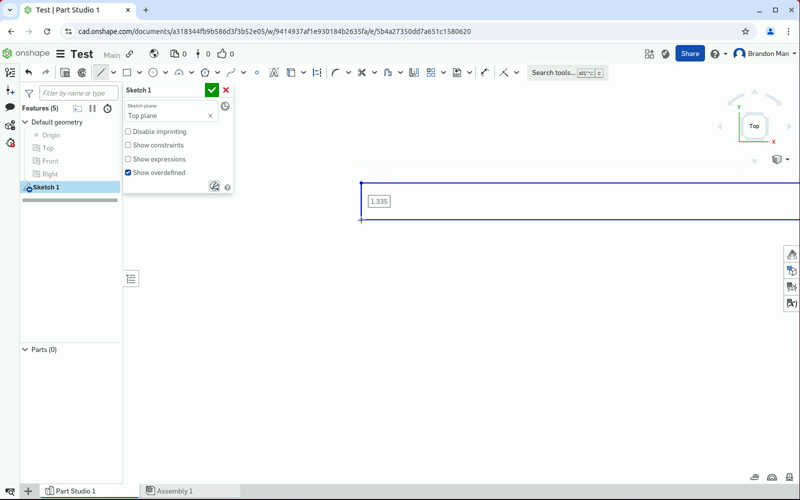
scroll(-6)
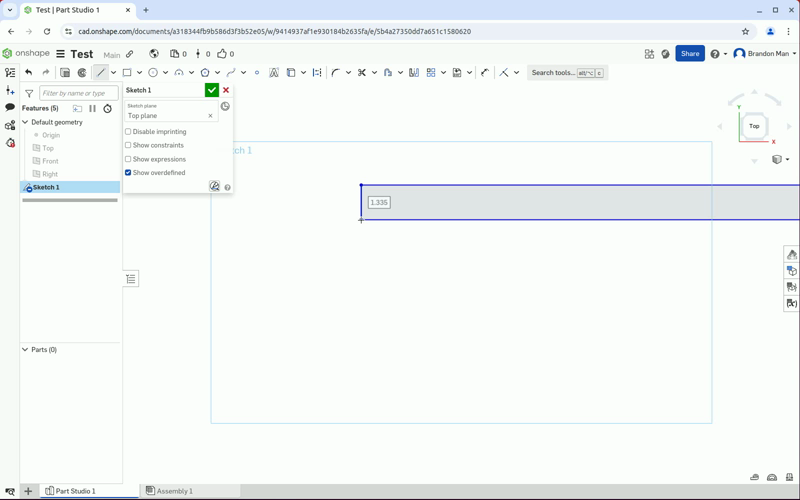
scroll(-6)
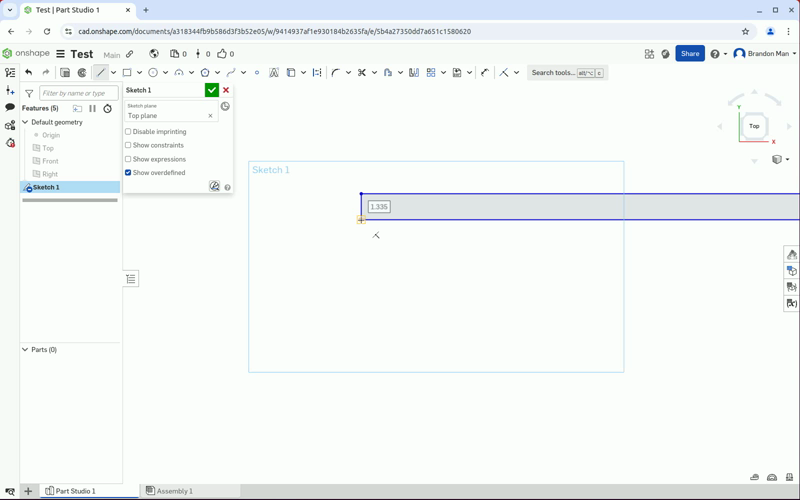
scroll(-6)
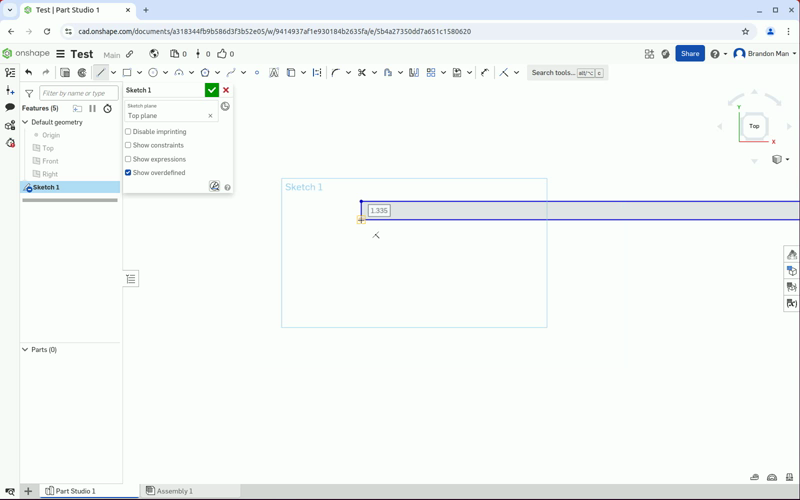
scroll(-6)
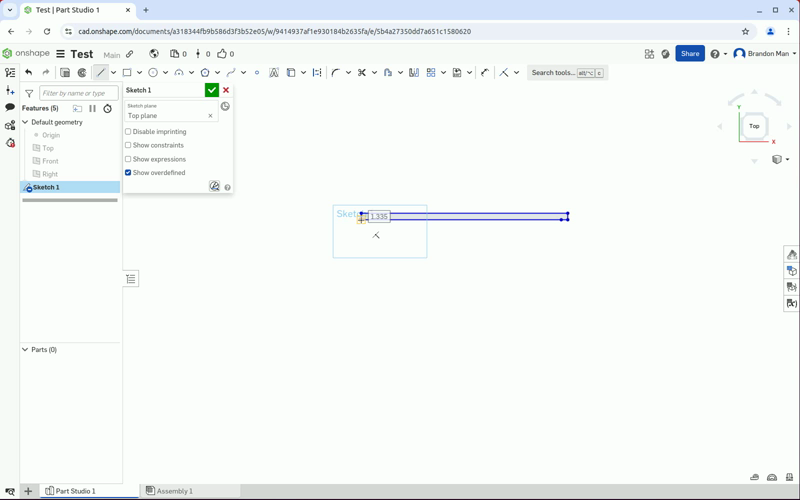
key(esc)
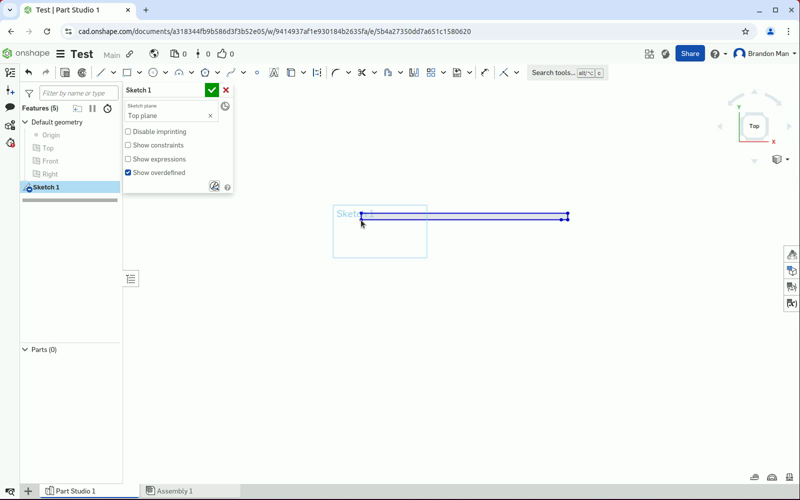
mouse_move(403, 214)
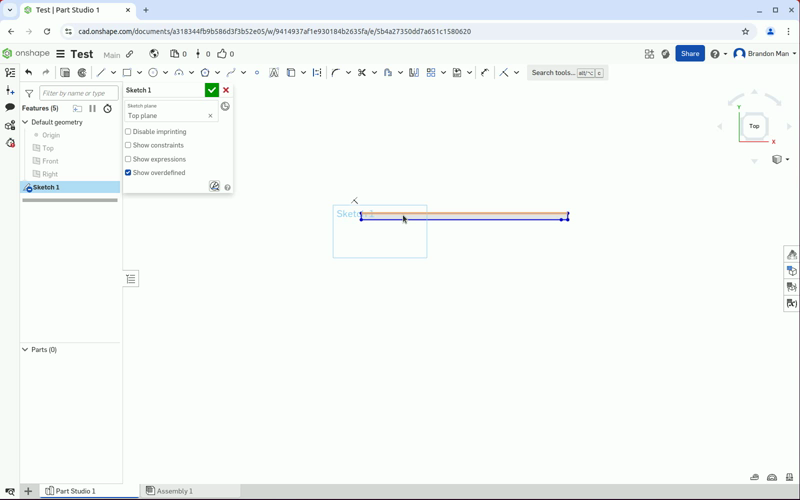
scroll(6)
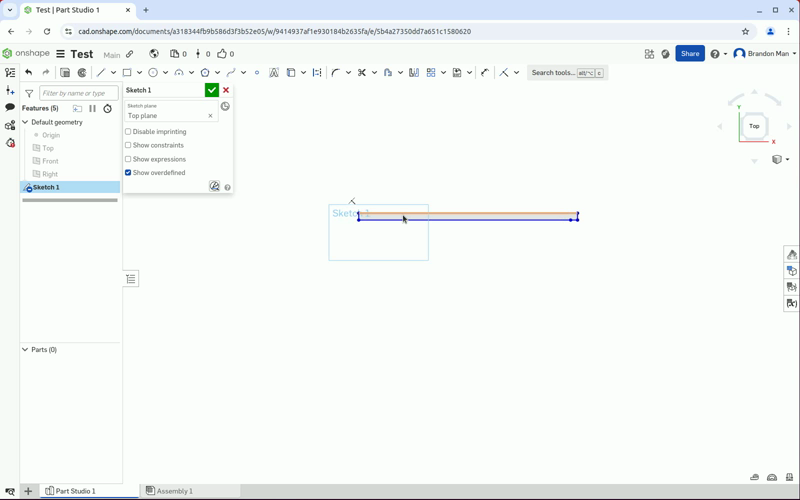
scroll(6)
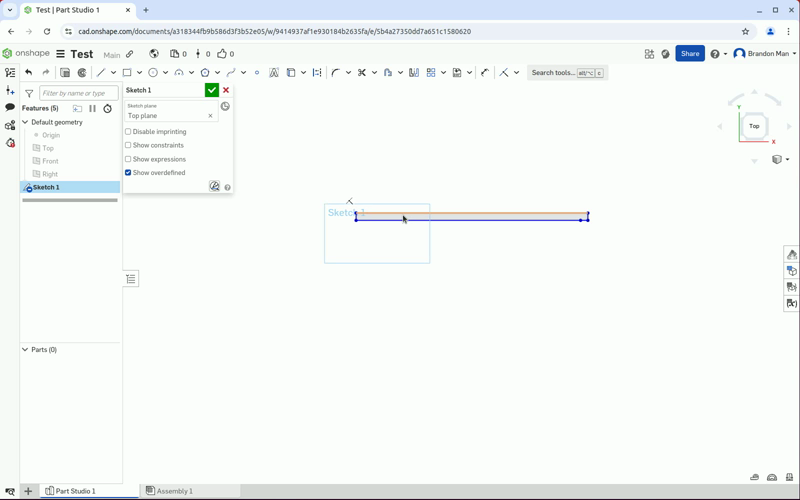
scroll(6)
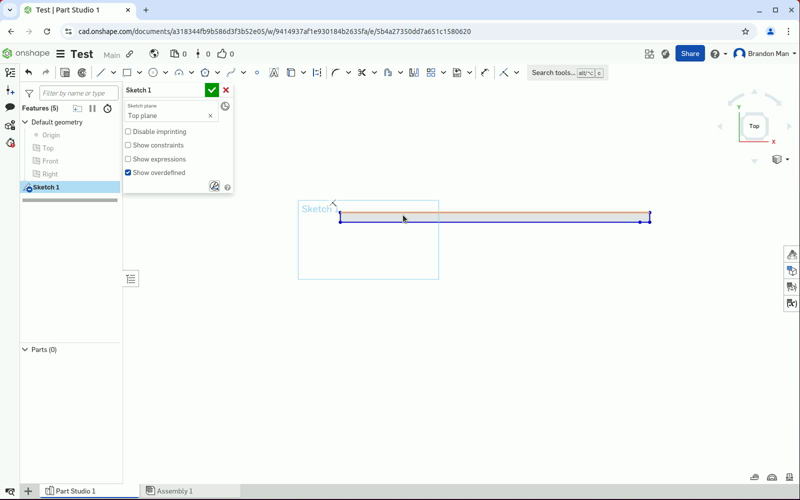
scroll(6)
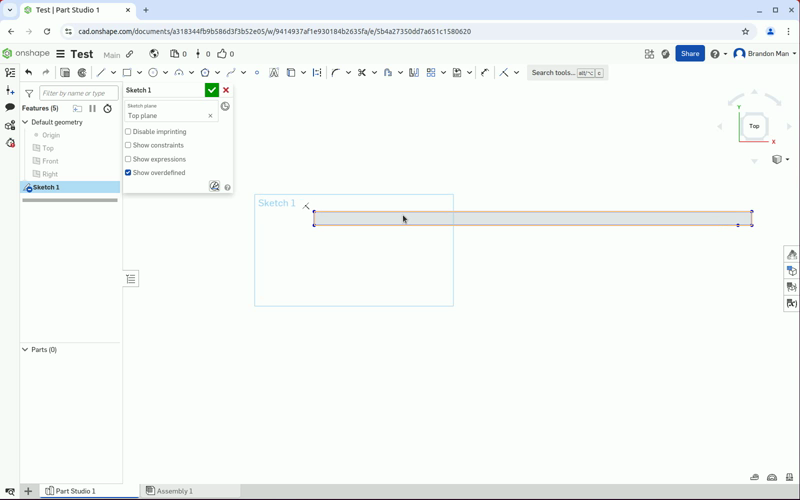
scroll(6)
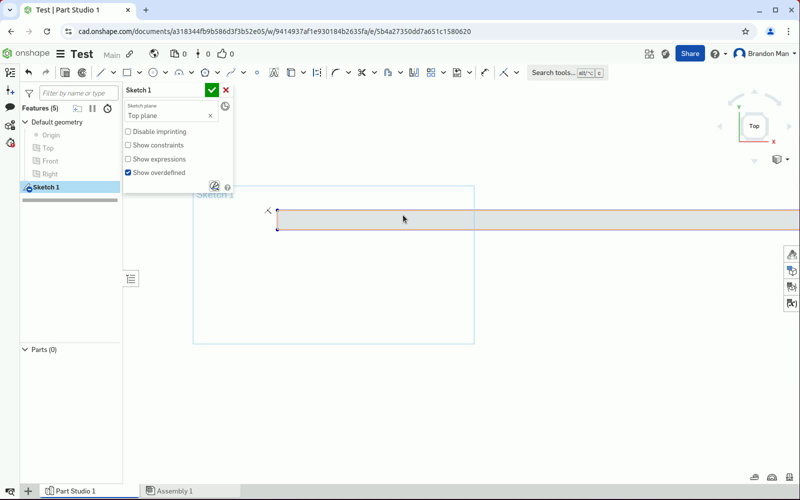
scroll(6)
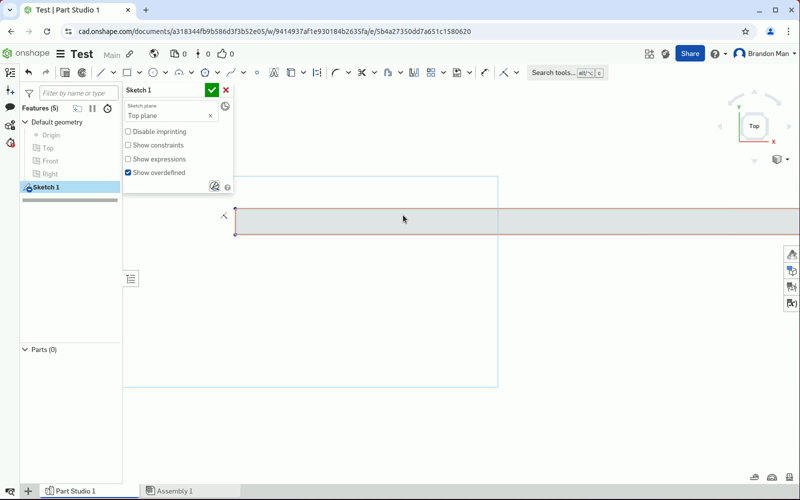
scroll(6)
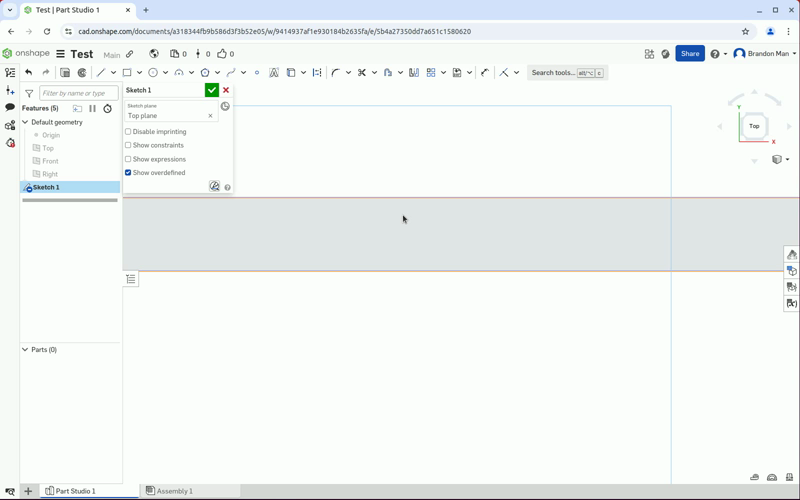
click(403, 214)
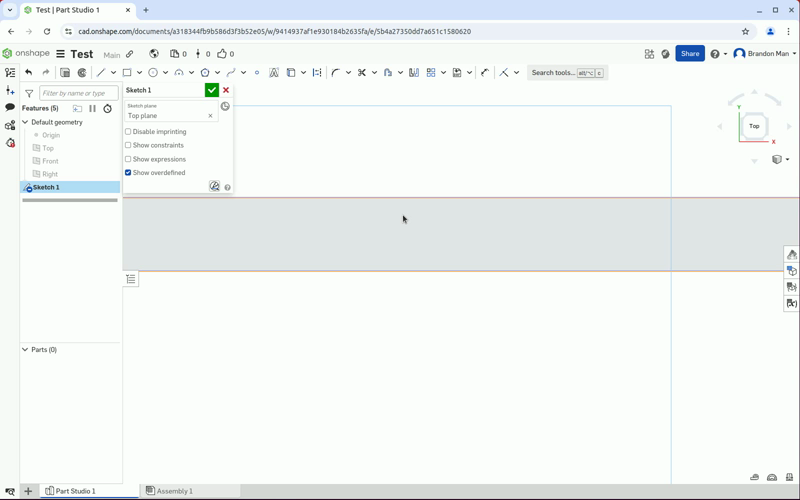
scroll(-6)
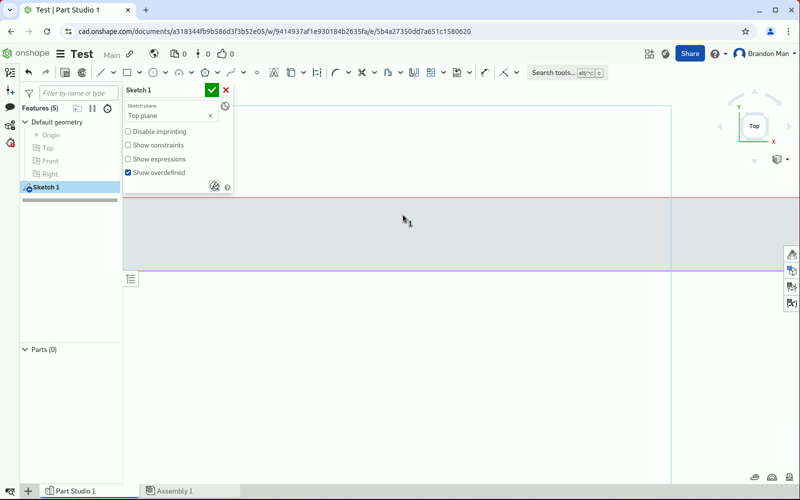
scroll(-6)
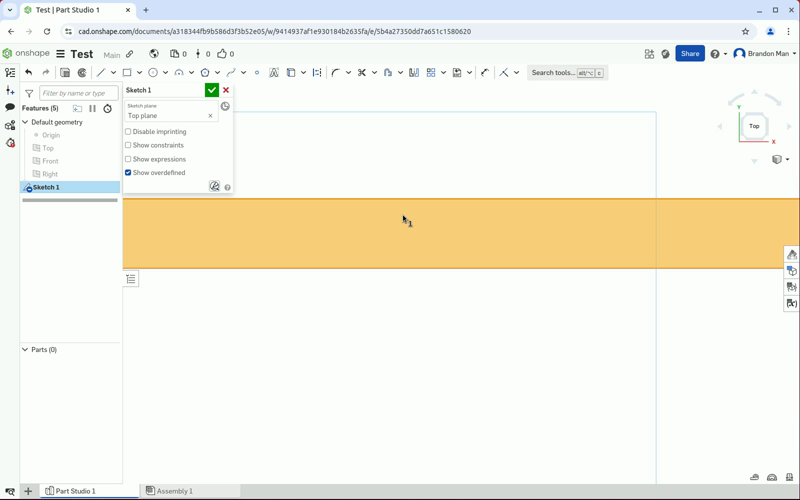
scroll(-6)
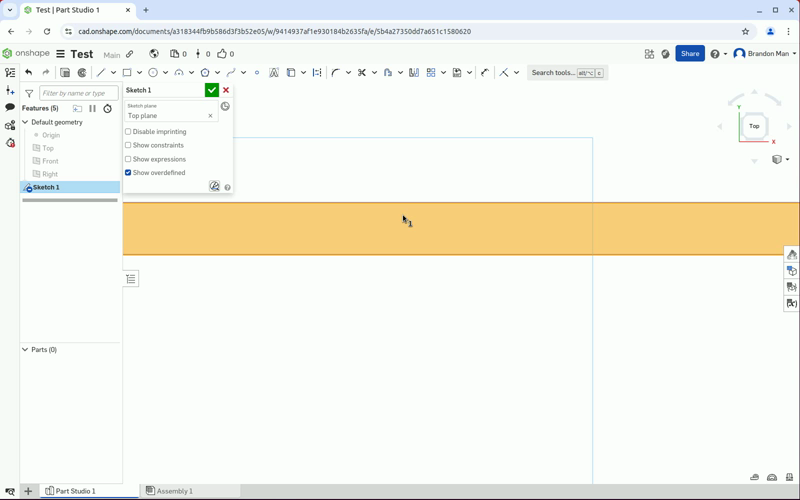
scroll(-6)
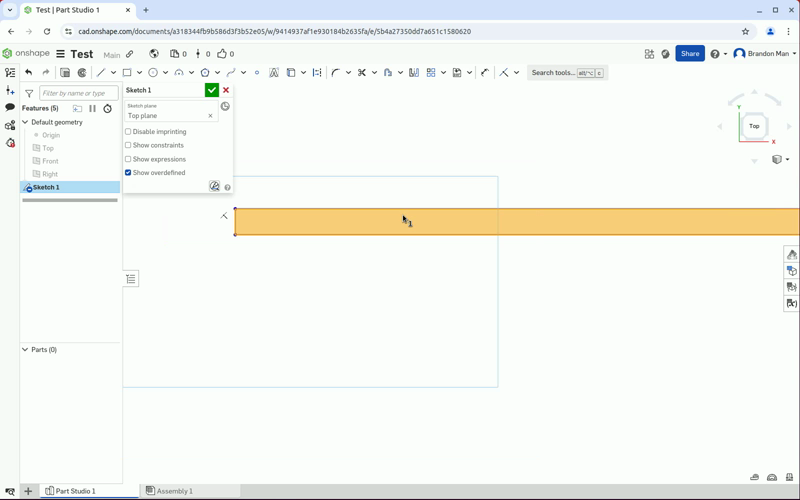
scroll(-6)
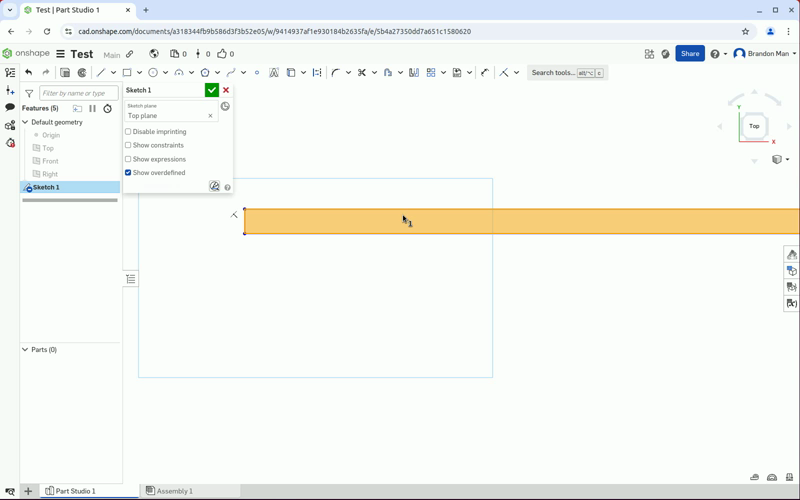
scroll(-6)
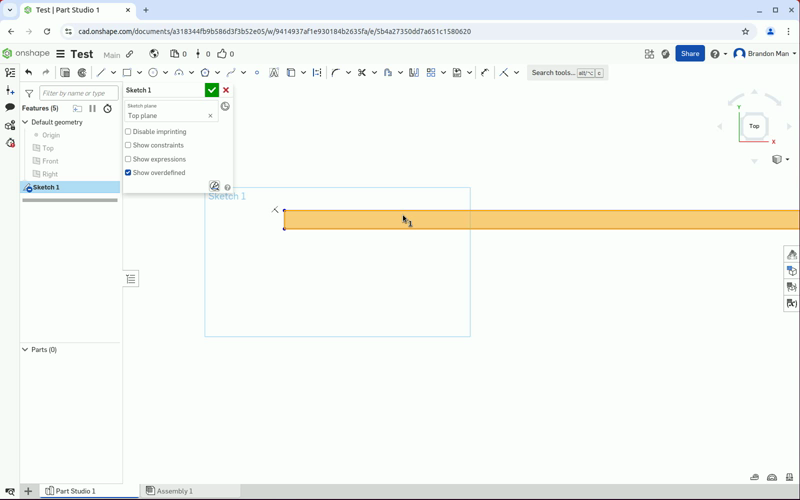
scroll(-6)
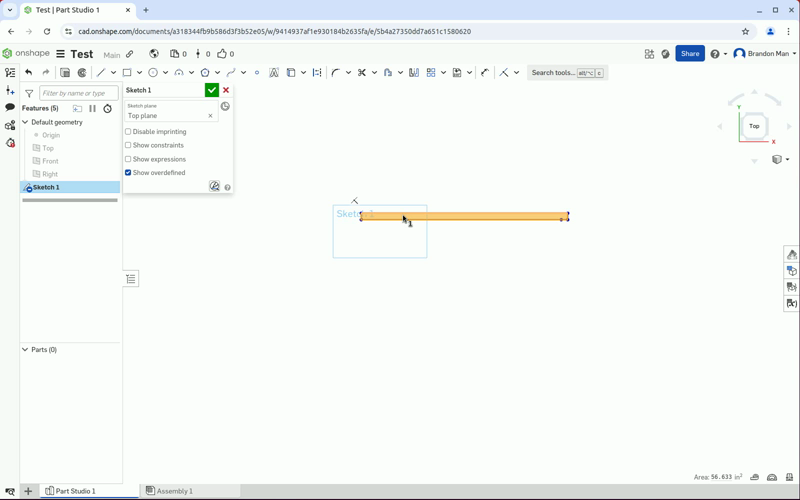
mouse_move(73, 352)
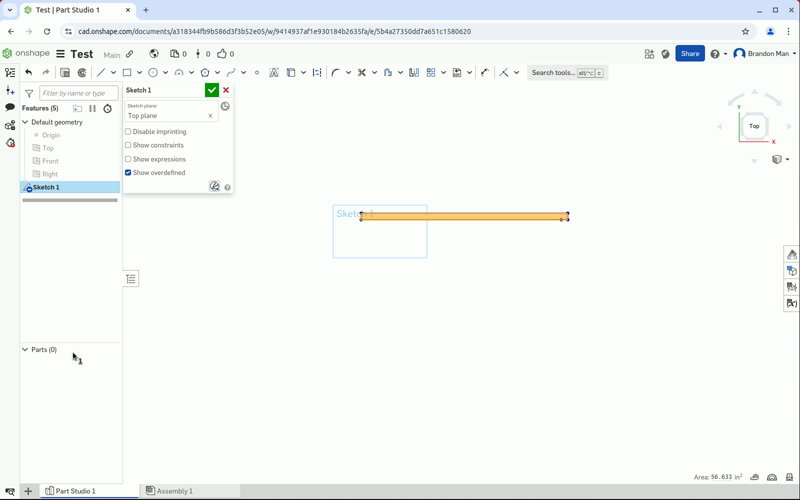
key(shift+y)
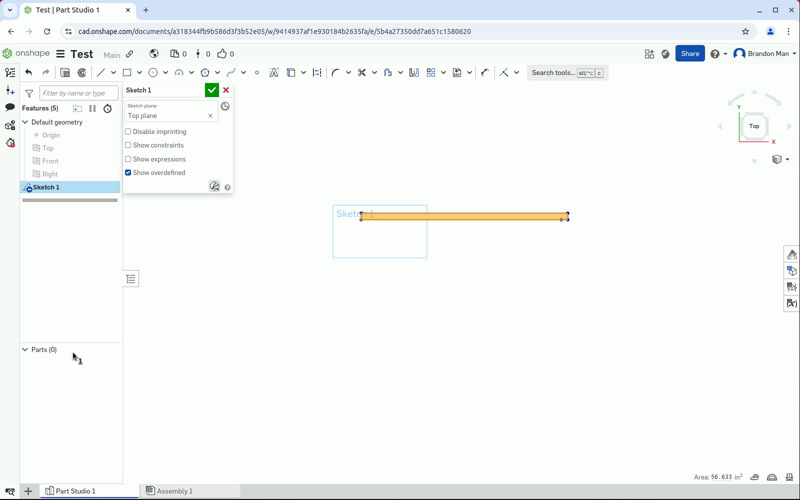
key(shift+e)
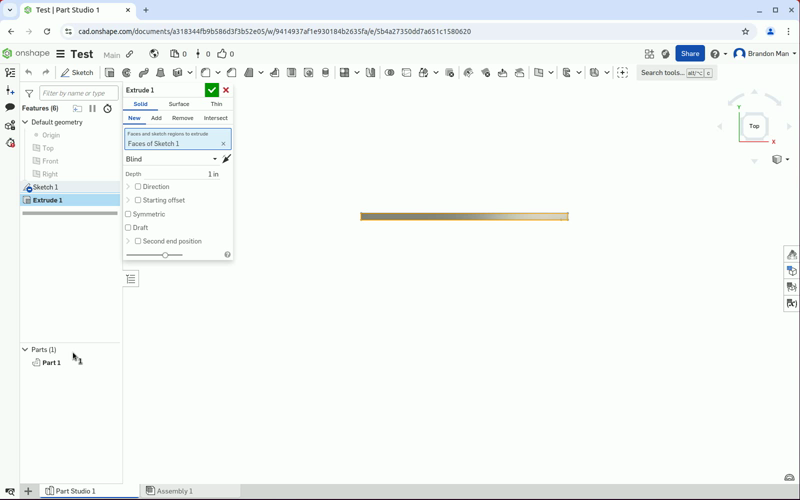
mouse_move(143, 106)
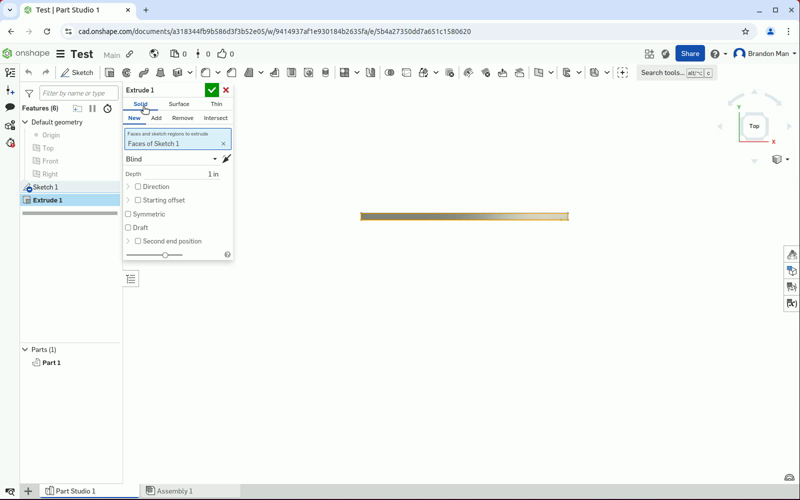
click(143, 106)
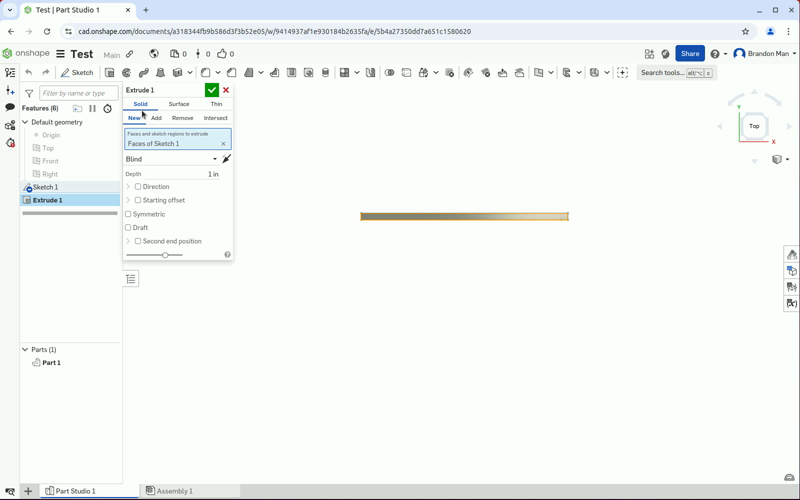
mouse_move(137, 120)
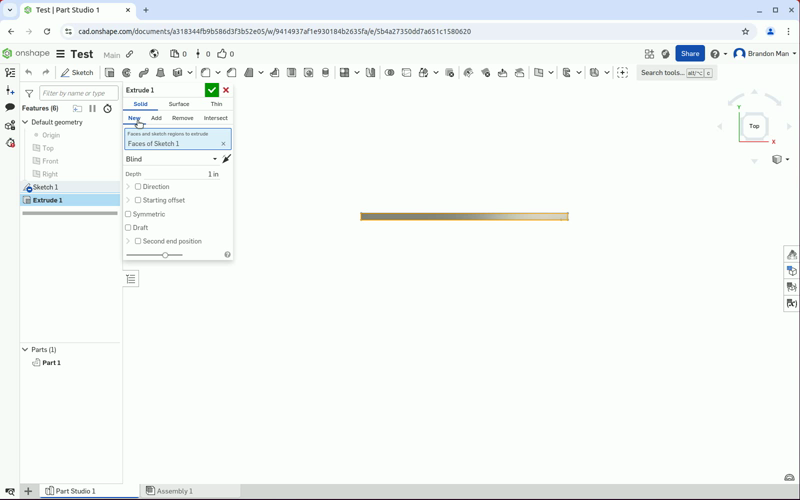
click(137, 120)
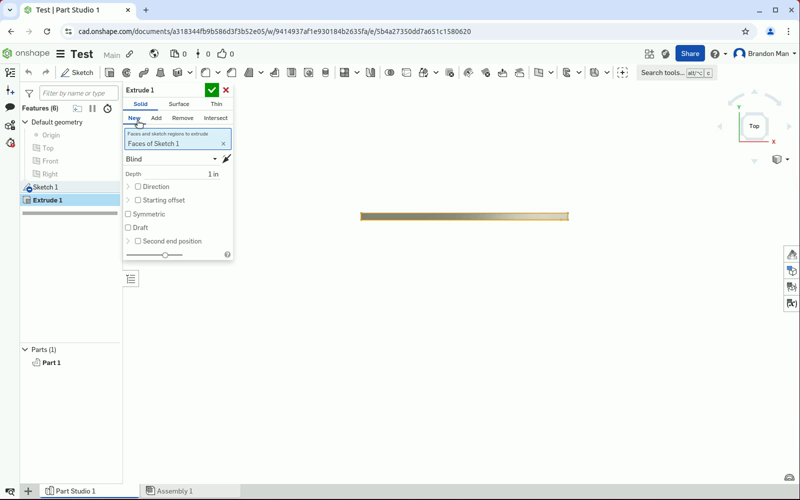
key(tab, 4)
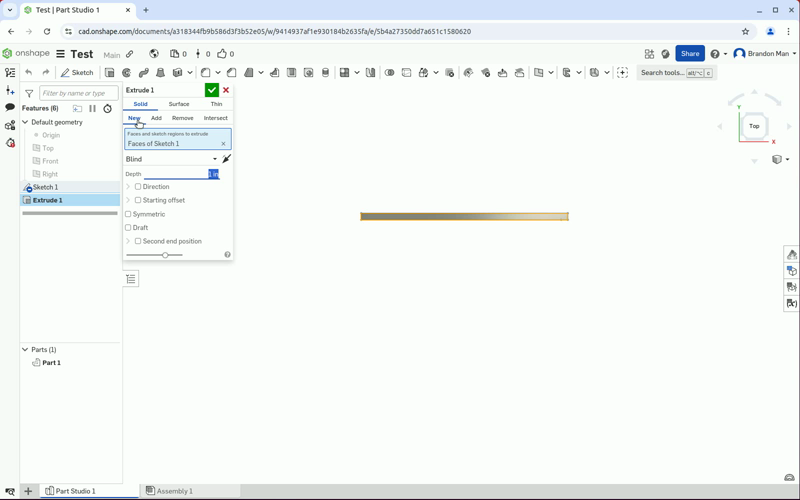
text(23.108)
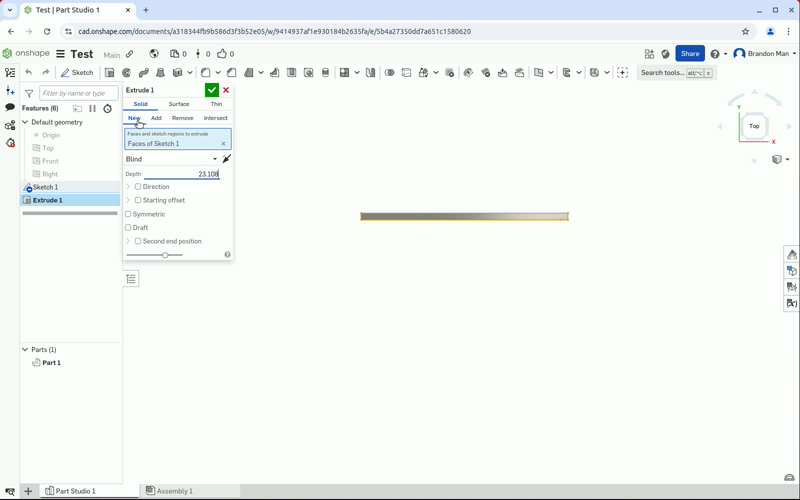
key(enter)
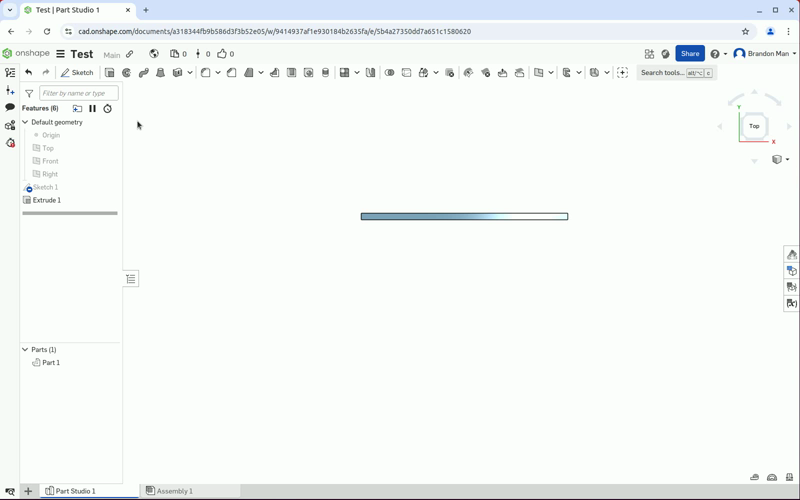
key(shift+h)
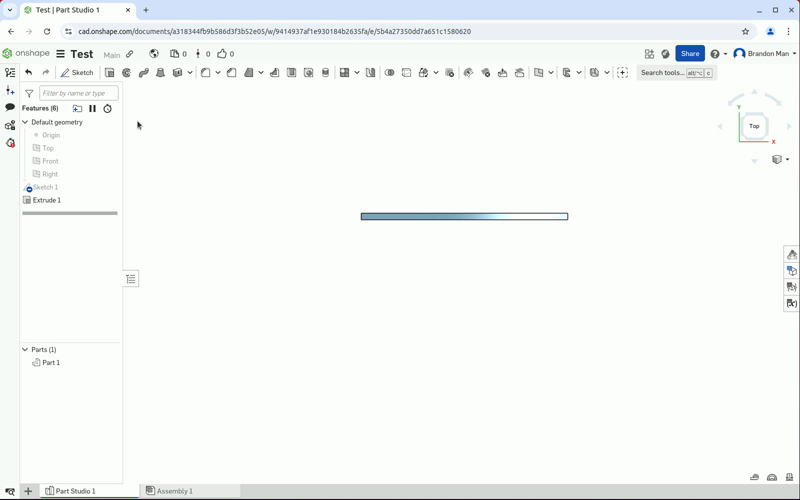
key(shift+h)
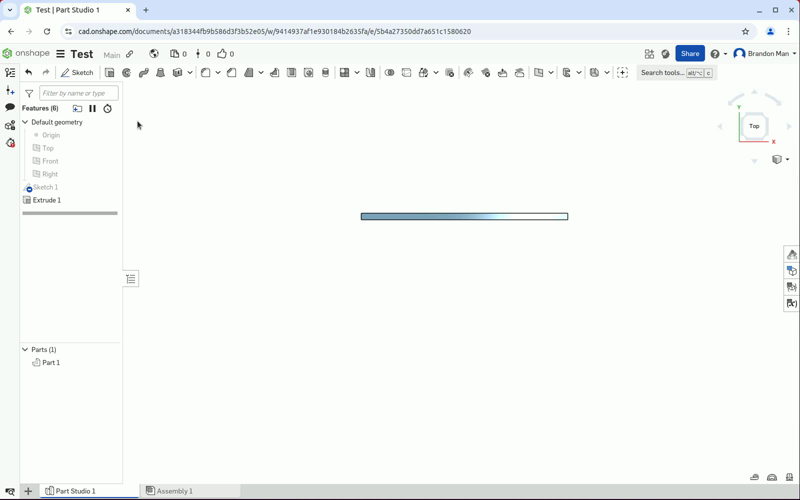
mouse_move(73, 189)
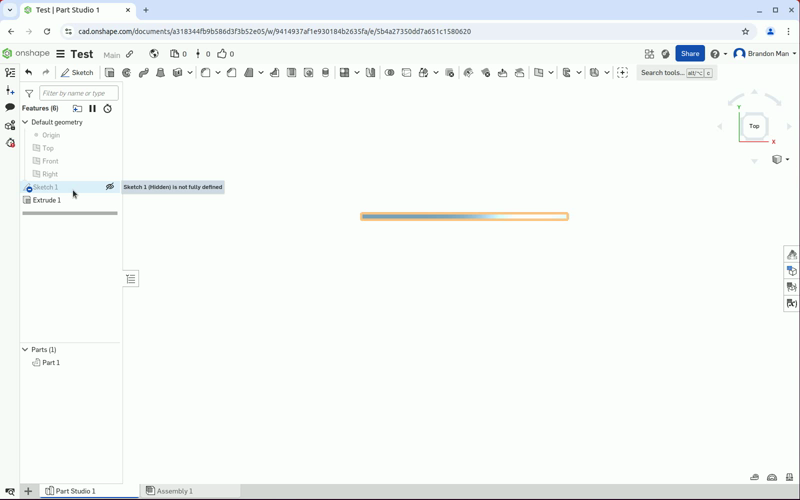
click(73, 189)
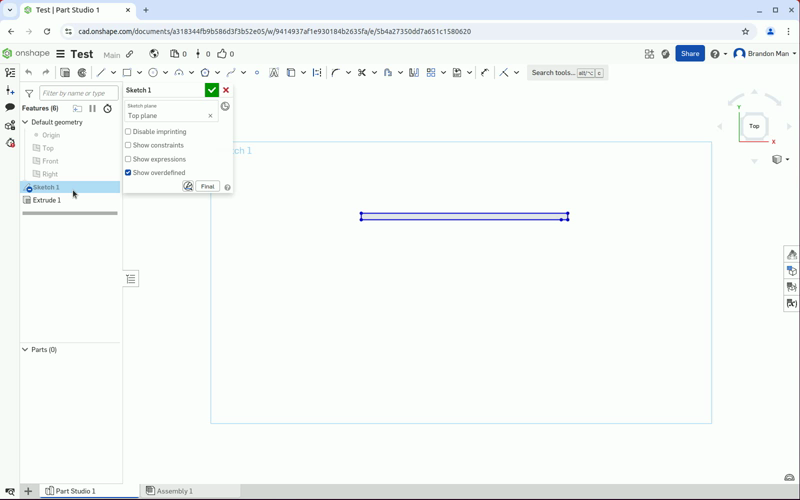
mouse_move(229, 92)
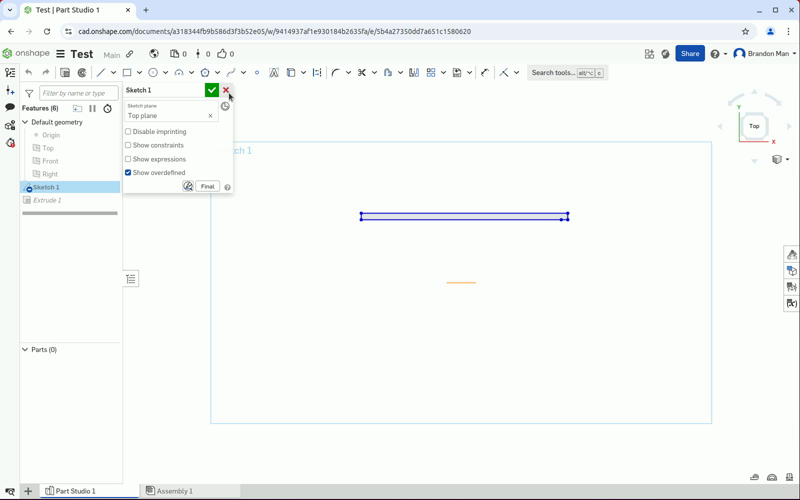
click(229, 92)
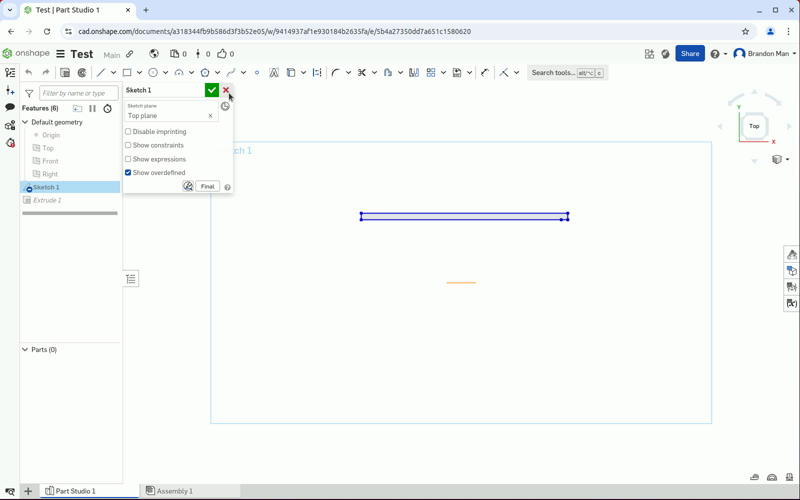
key(shift+s)
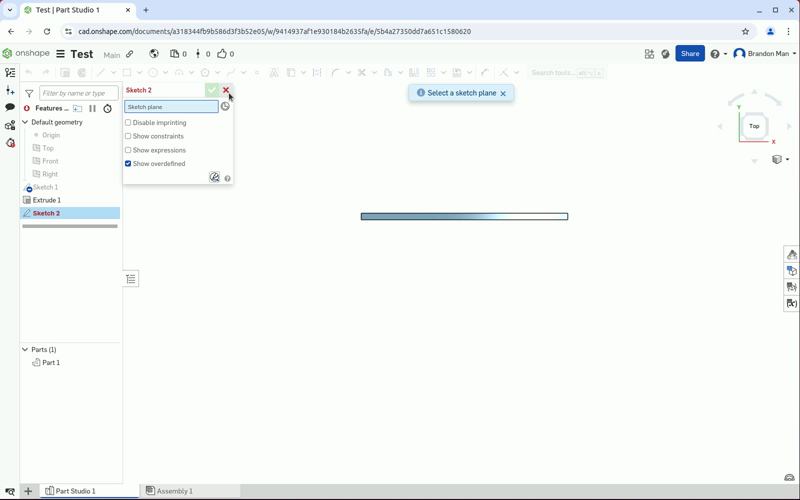
mouse_move(73, 150)
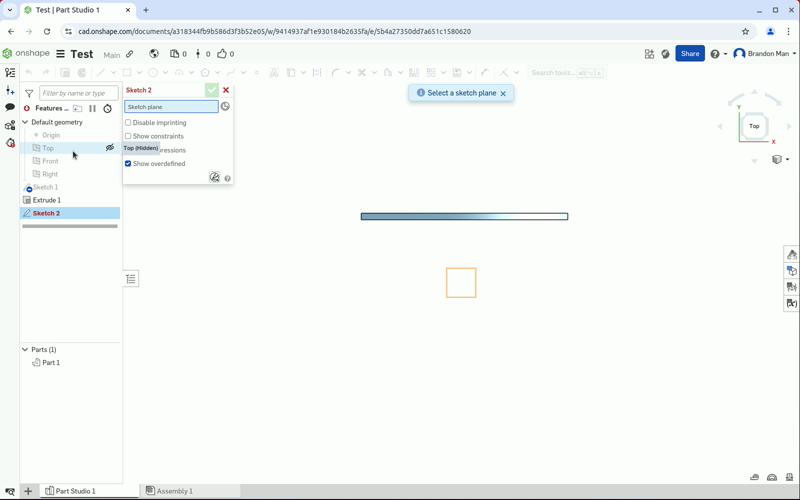
click(73, 150)
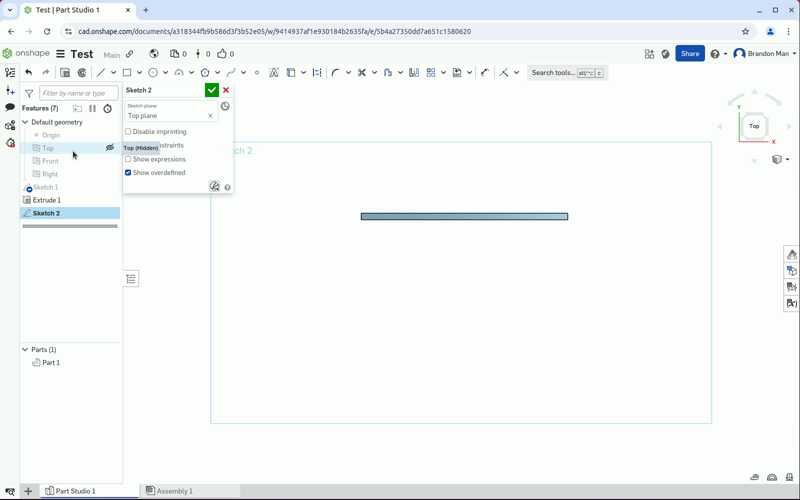
mouse_move(73, 352)
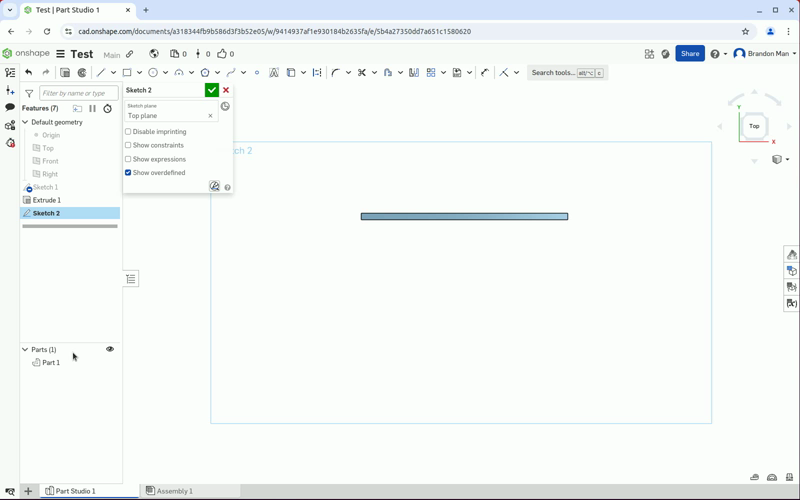
key(y)
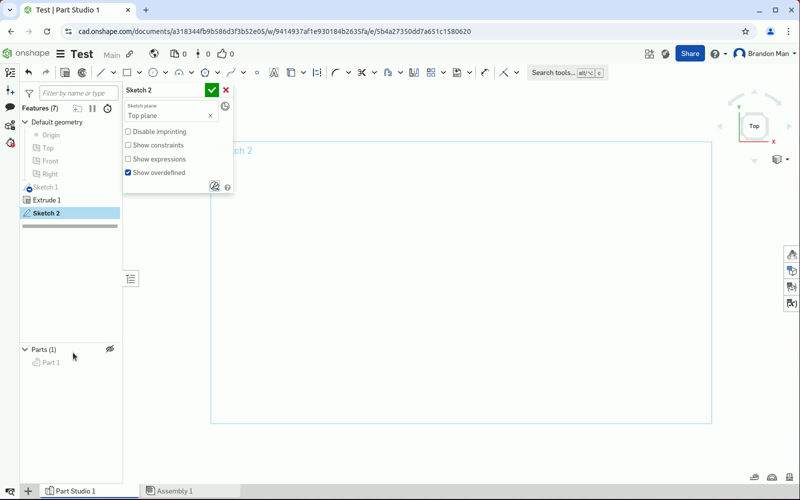
key(l)
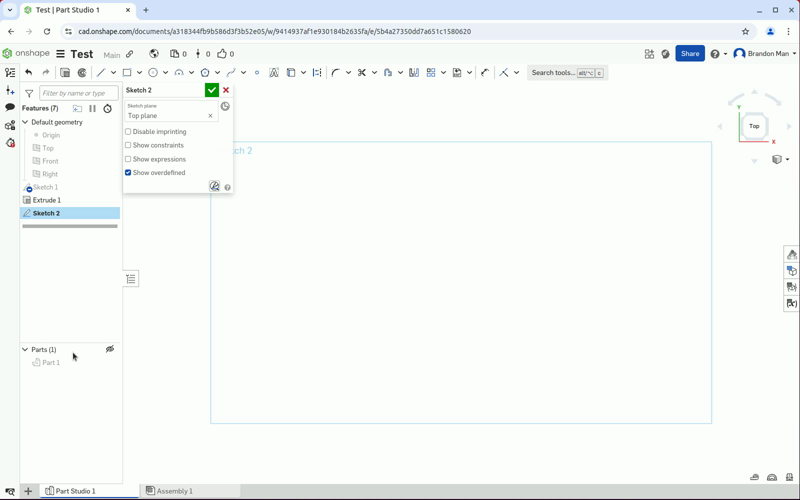
key_down(shift)
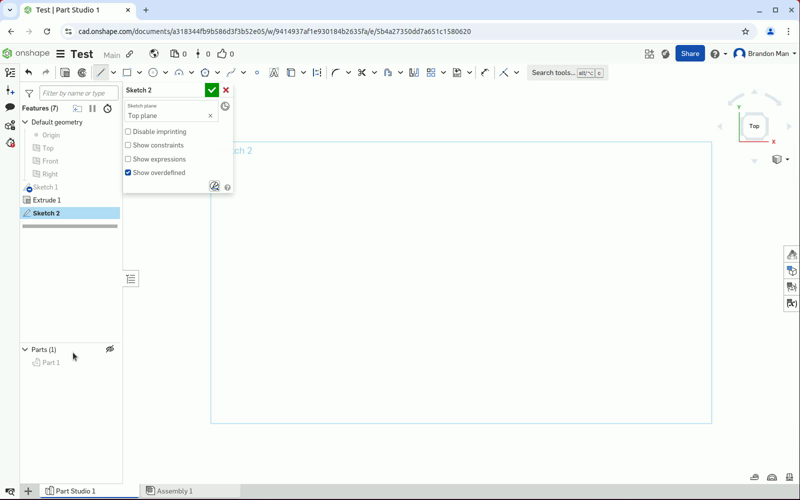
mouse_move(561, 261)
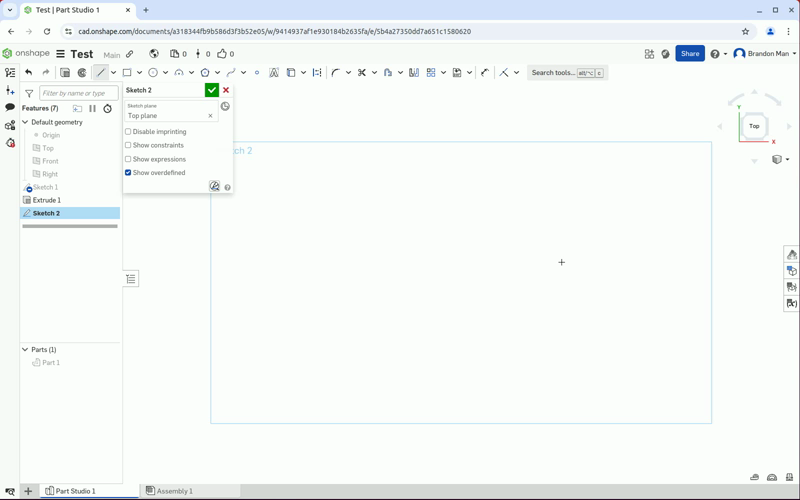
click(561, 261)
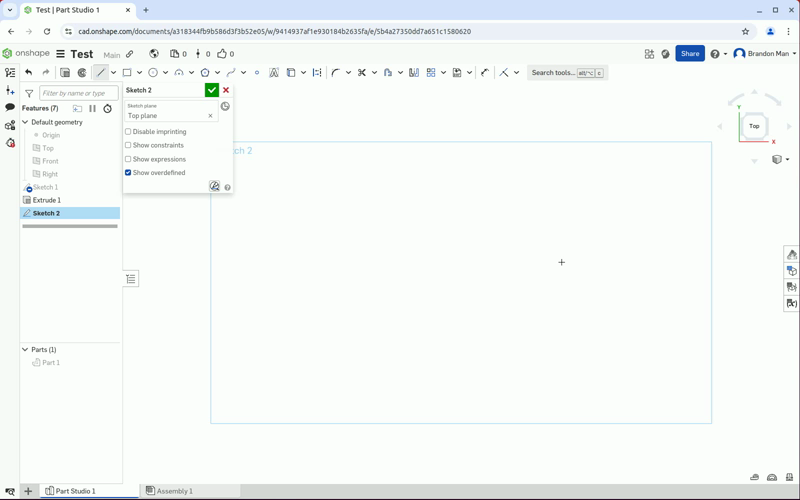
key_up(shift)
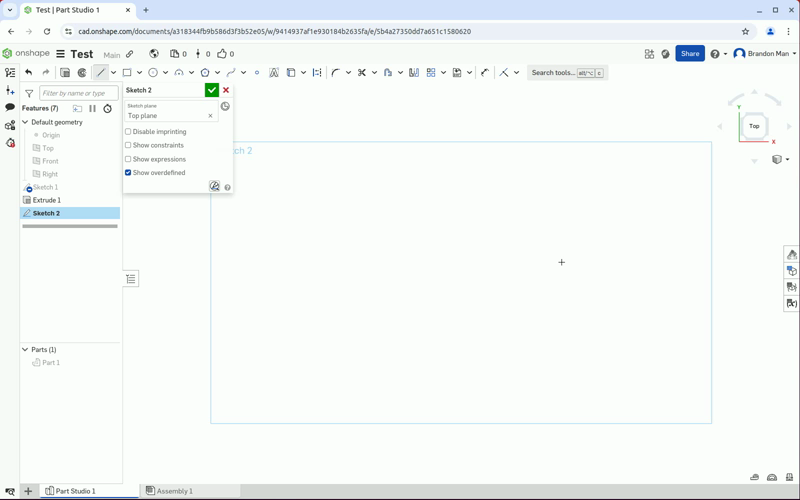
key_down(shift)
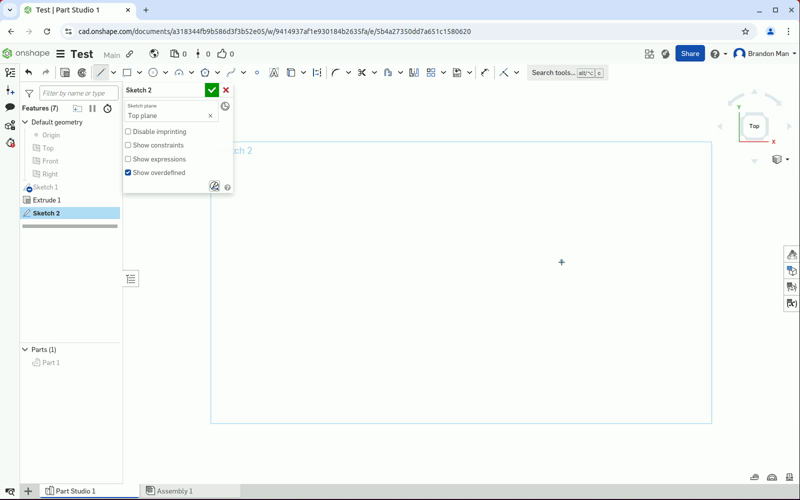
mouse_move(589, 261)
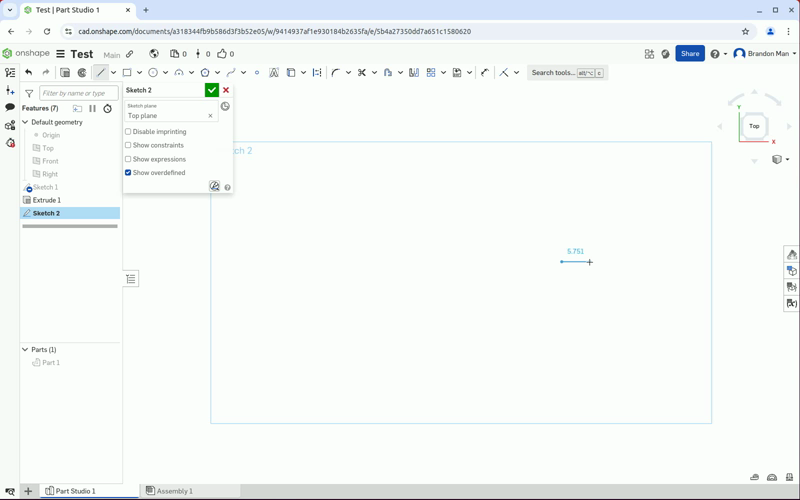
mouse_move(568, 261)
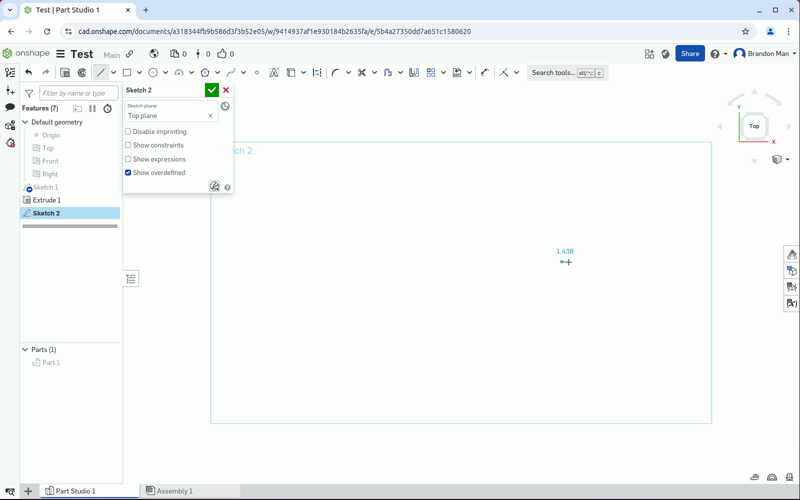
scroll(6)
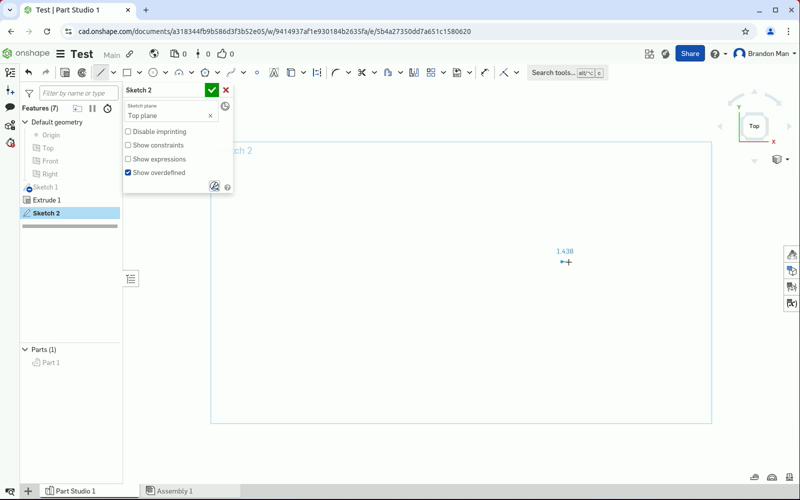
scroll(6)
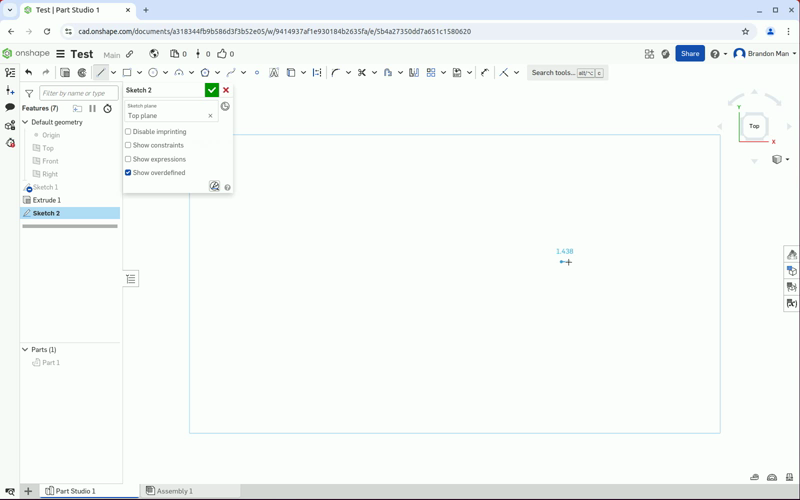
scroll(6)
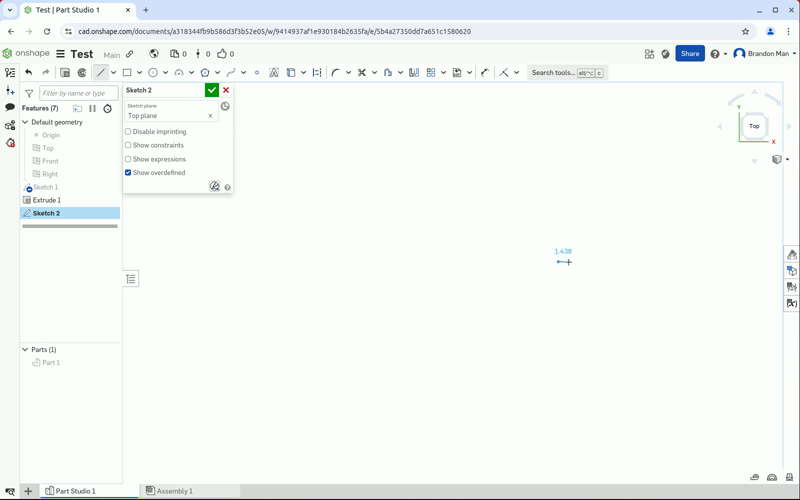
scroll(6)
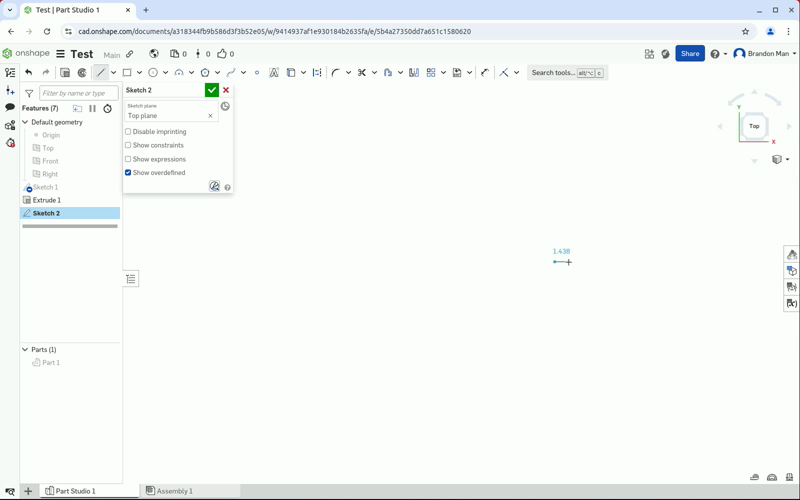
scroll(6)
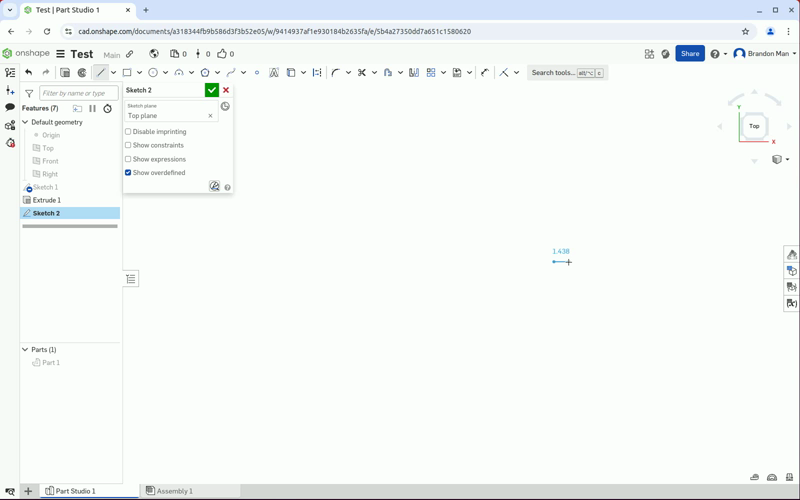
scroll(6)
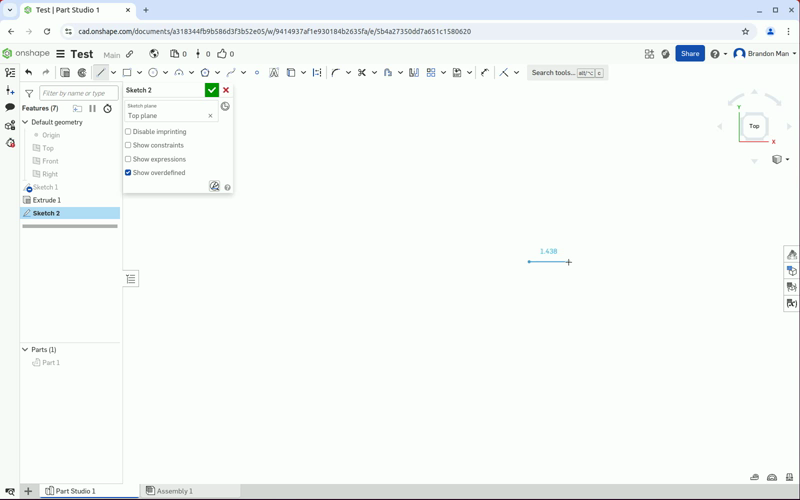
scroll(6)
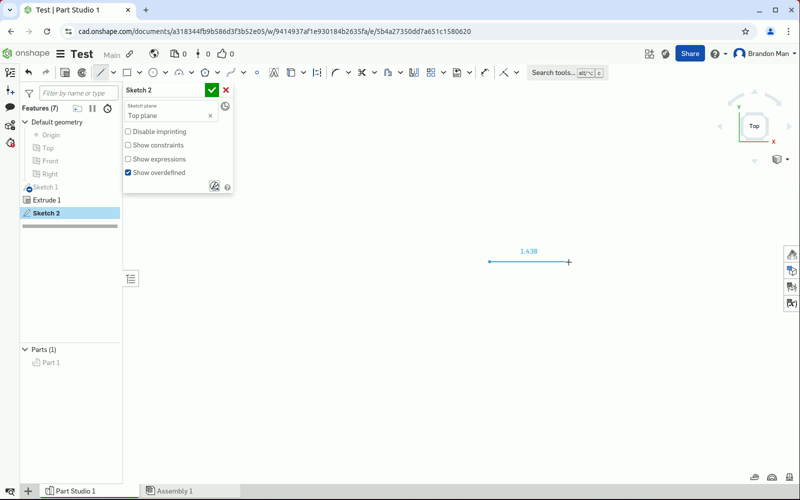
click(568, 261)
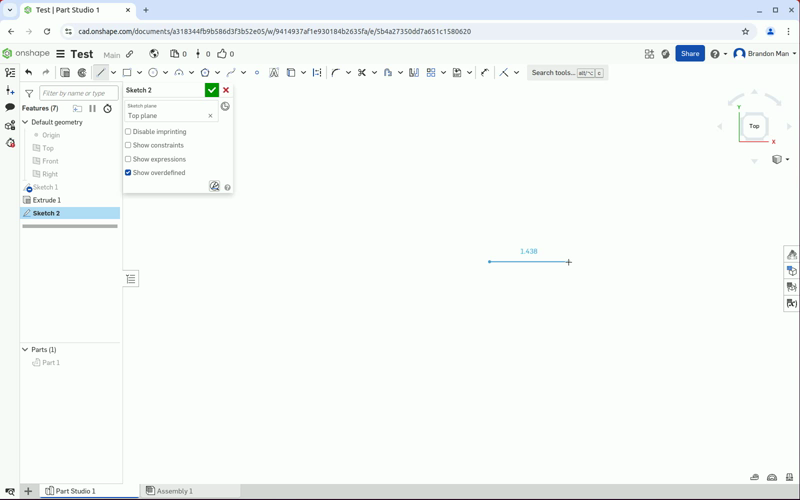
scroll(-6)
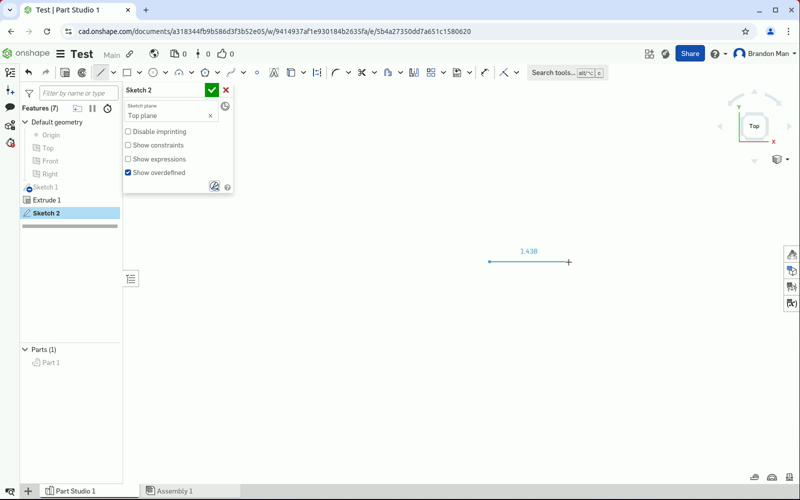
scroll(-6)
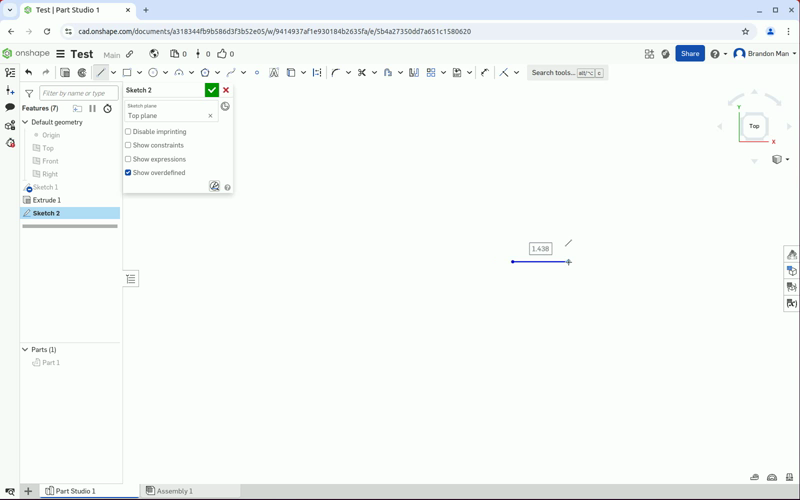
scroll(-6)
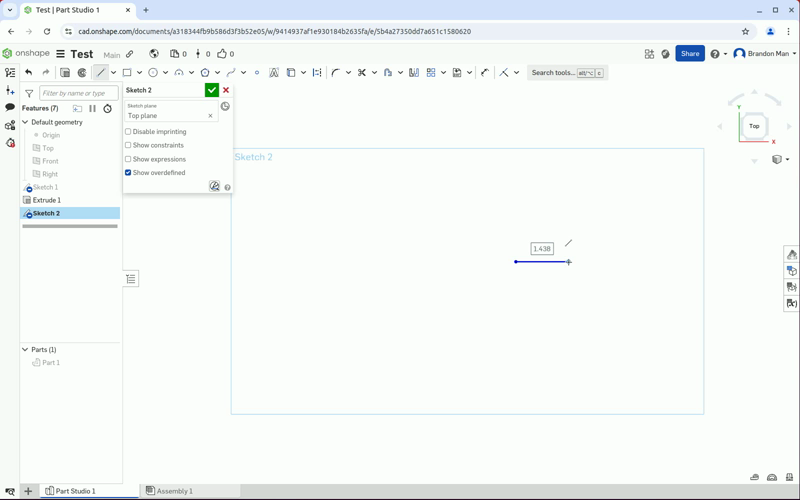
scroll(-6)
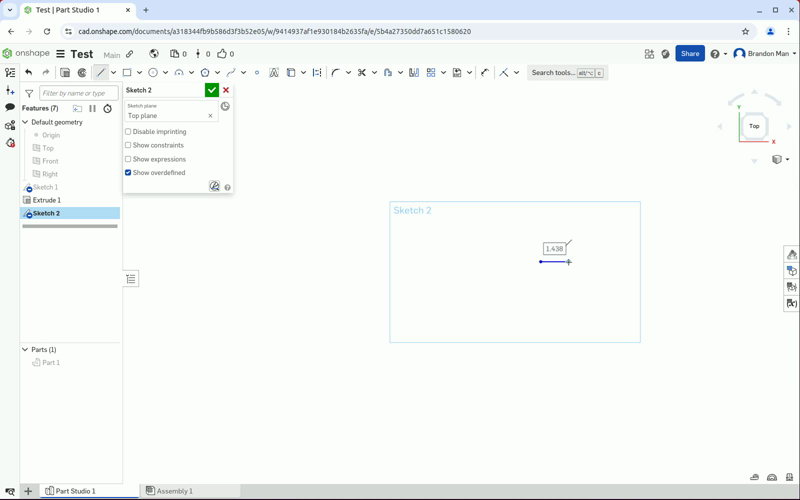
scroll(-6)
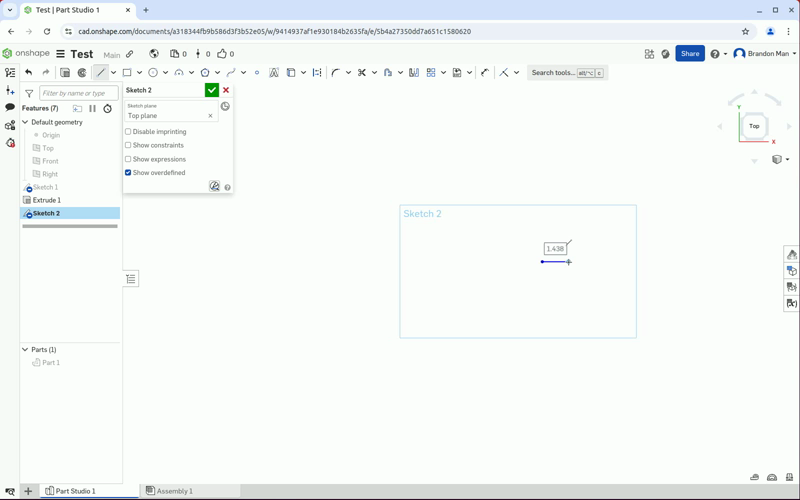
scroll(-6)
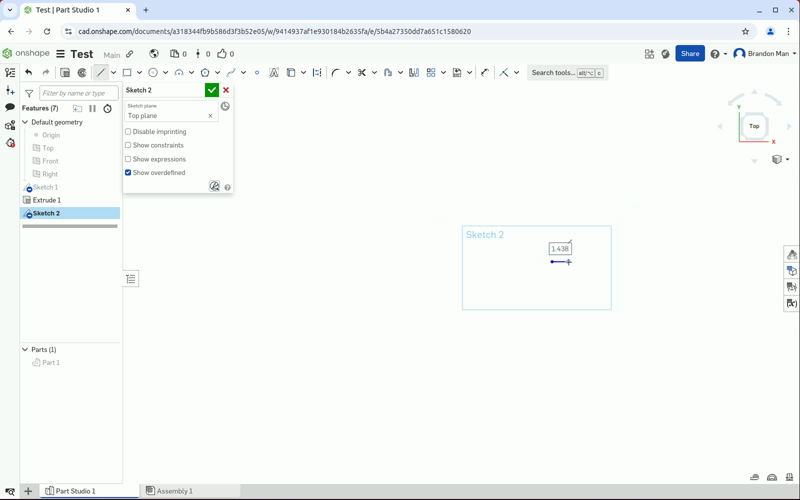
scroll(-6)
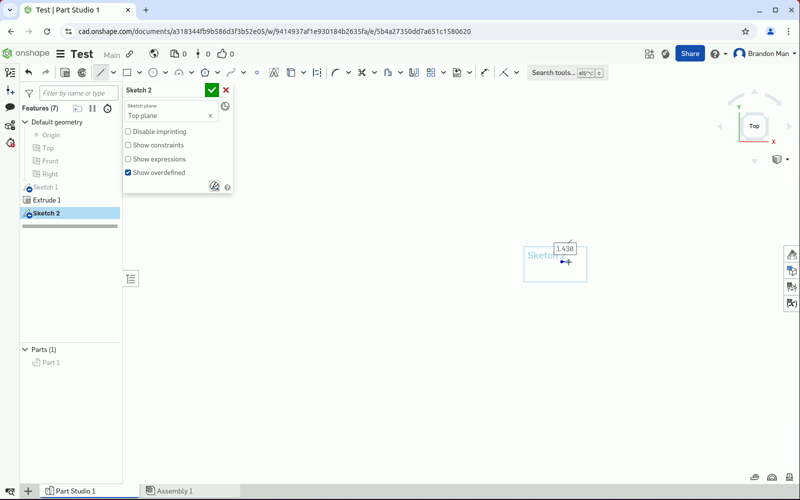
key_up(shift)
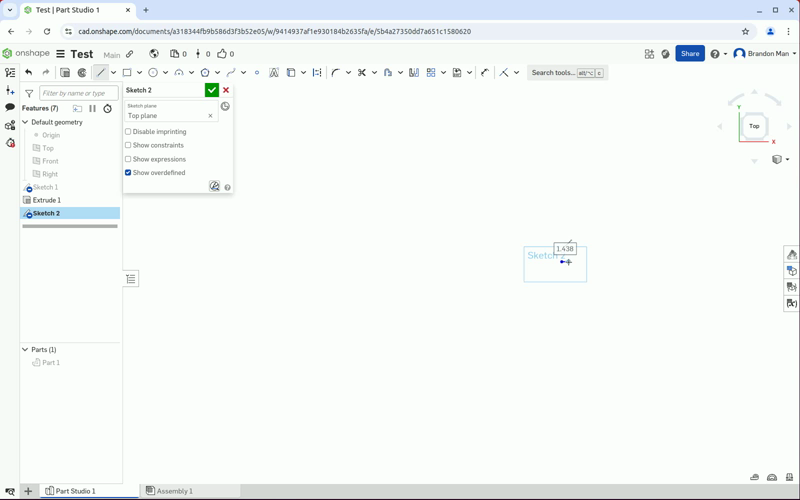
key_down(shift)
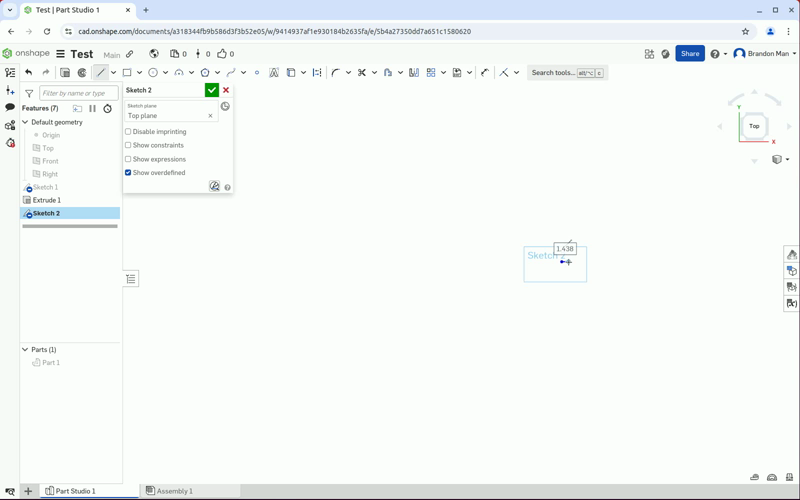
mouse_move(589, 261)
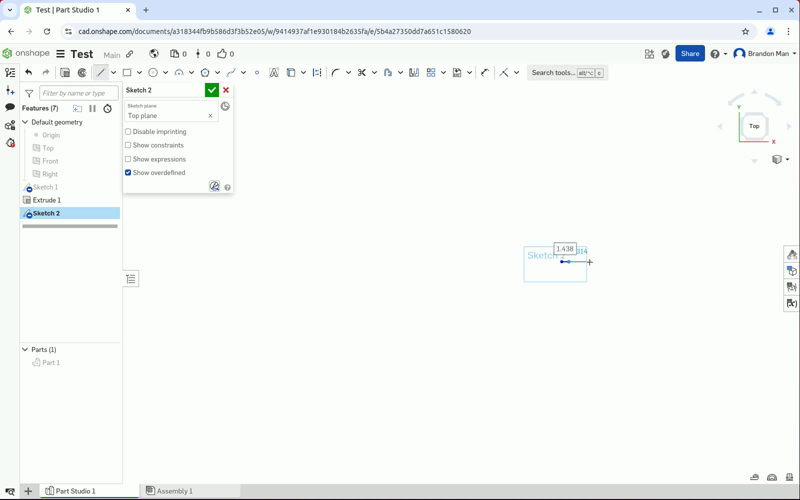
mouse_move(568, 218)
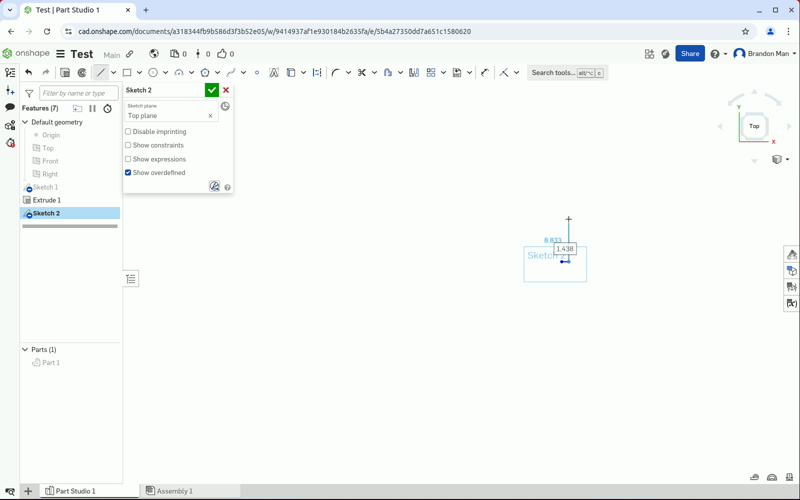
click(568, 218)
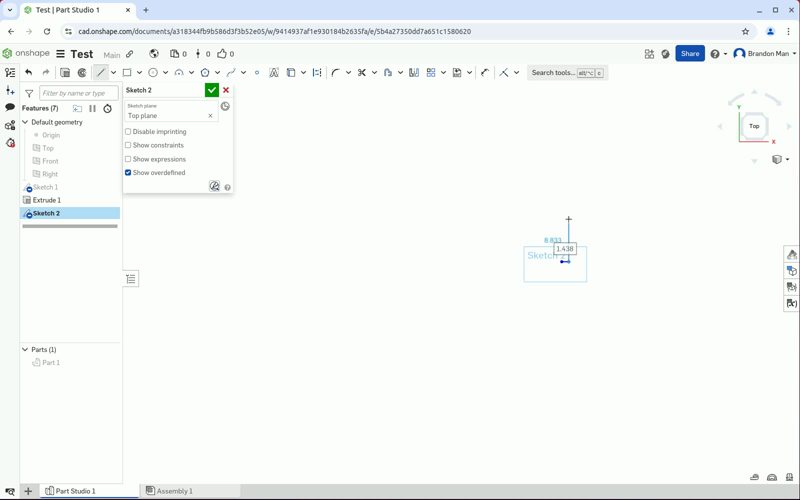
key_up(shift)
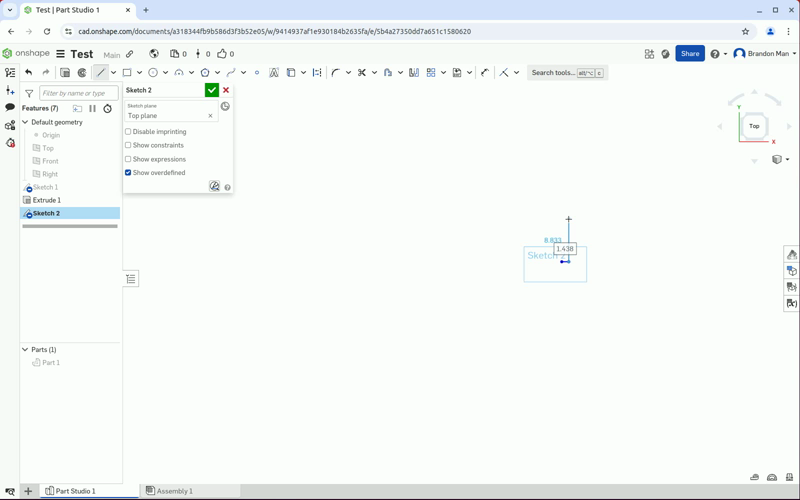
key_down(shift)
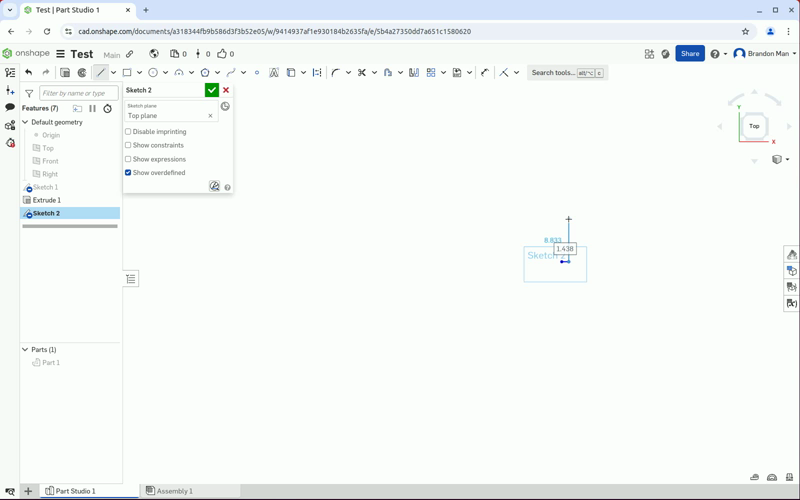
mouse_move(589, 218)
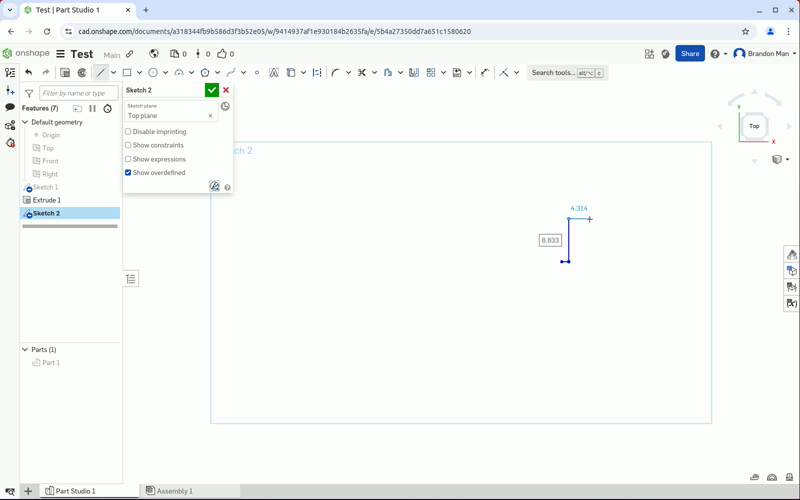
mouse_move(561, 218)
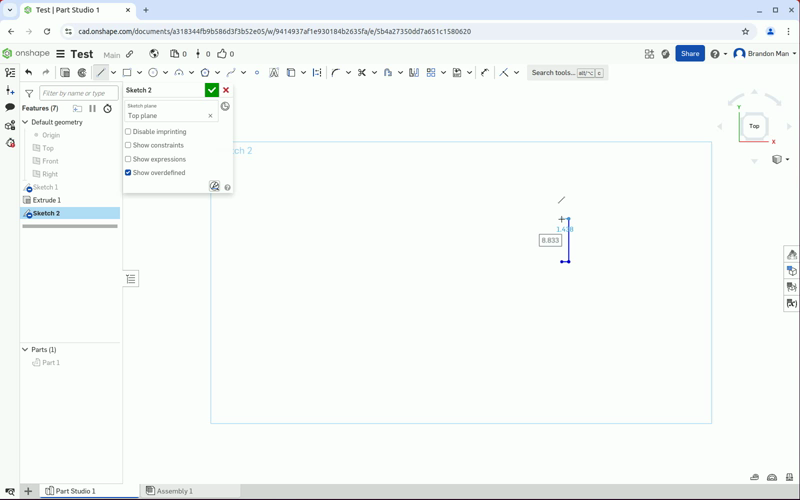
scroll(6)
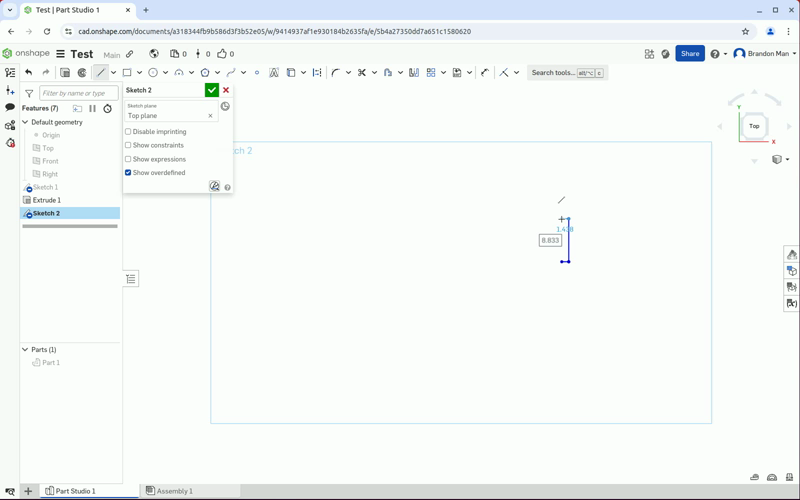
scroll(6)
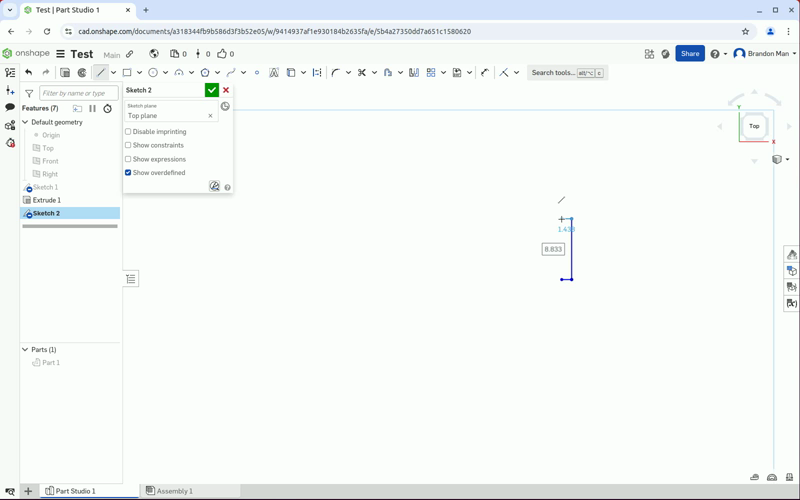
scroll(6)
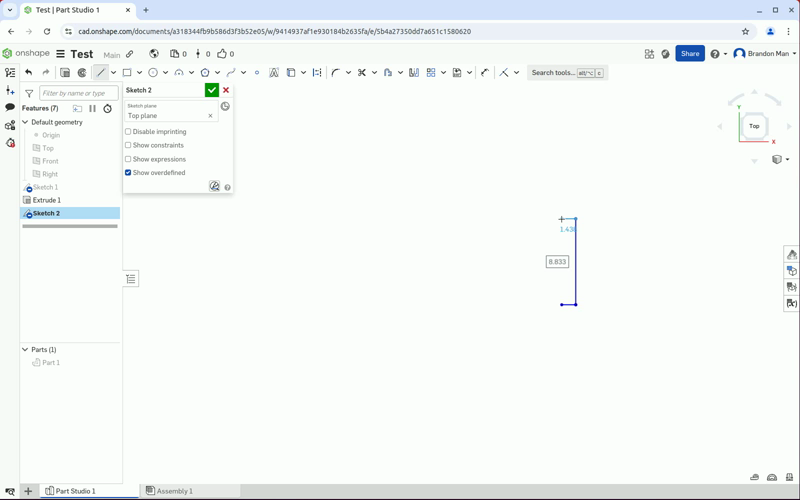
scroll(6)
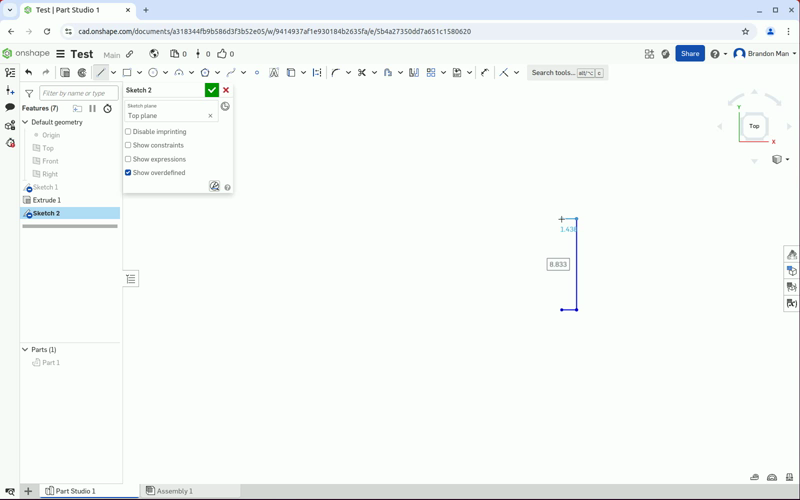
scroll(6)
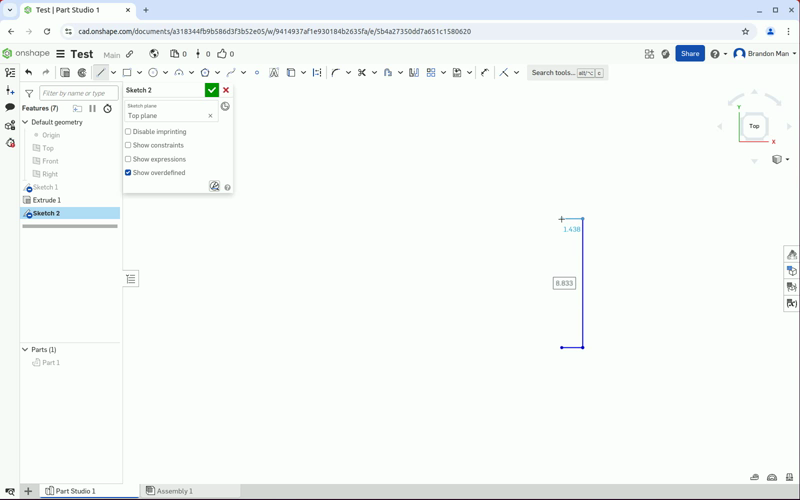
scroll(6)
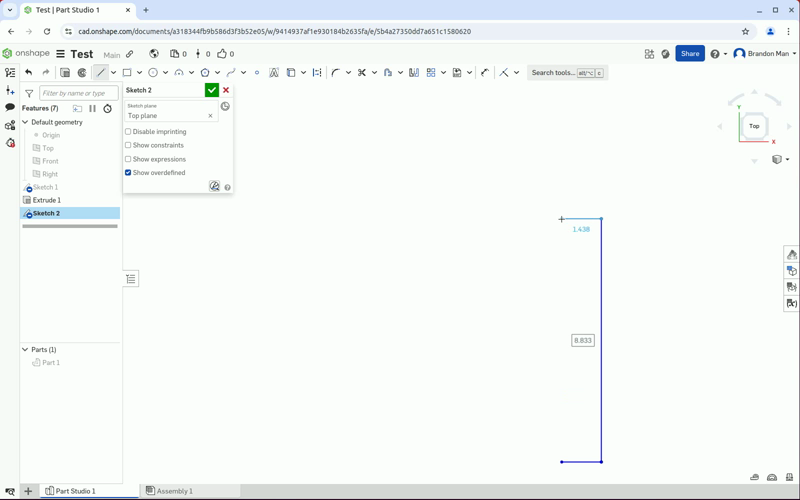
scroll(6)
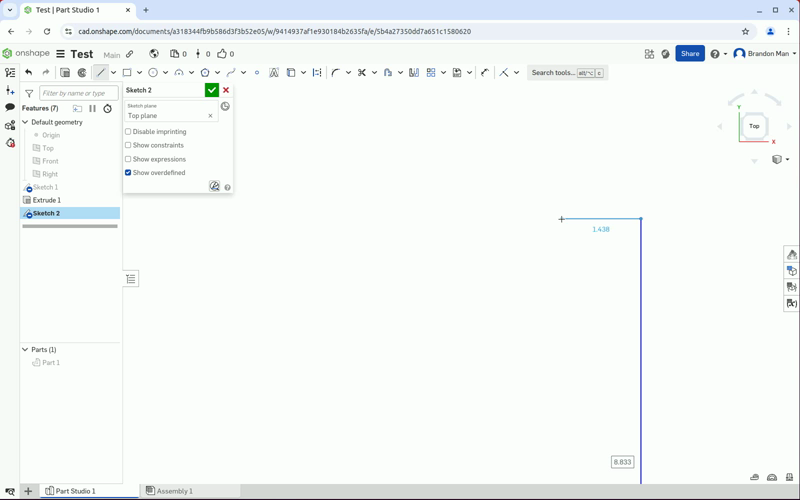
click(561, 218)
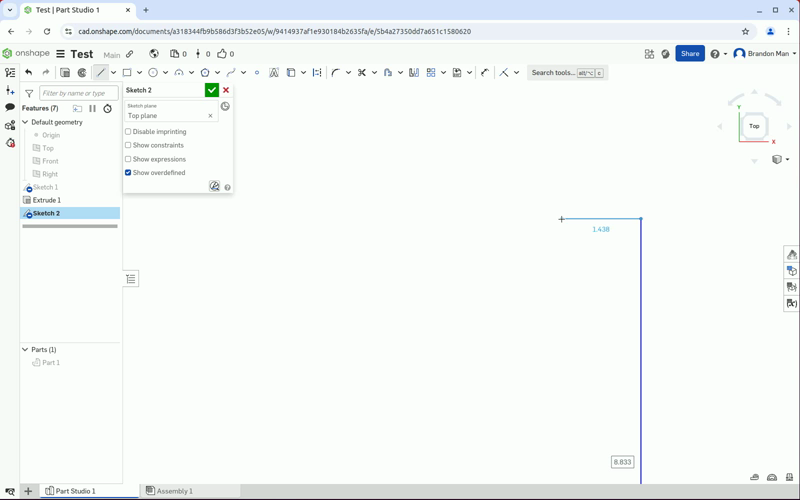
scroll(-6)
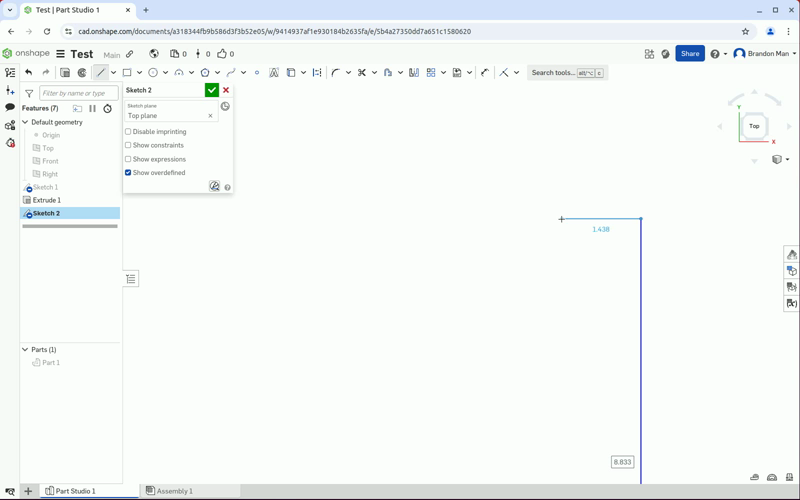
scroll(-6)
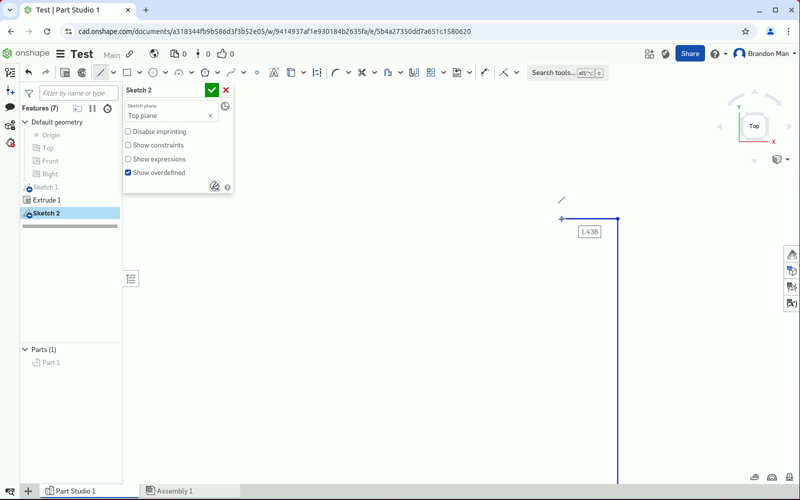
scroll(-6)
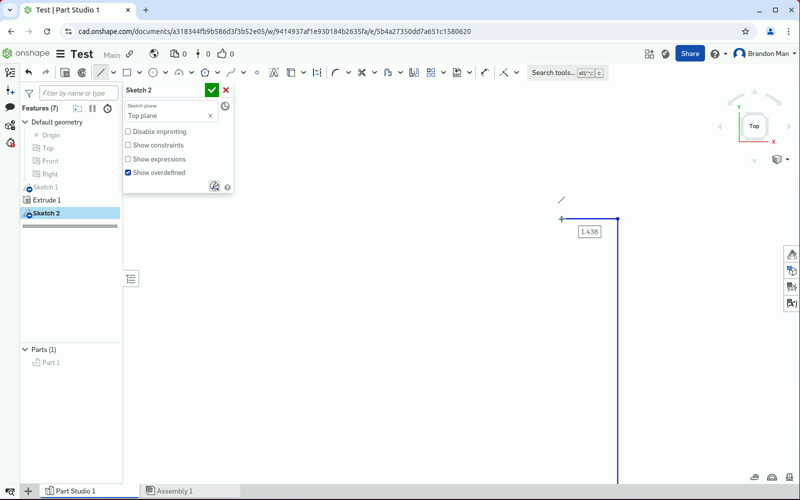
scroll(-6)
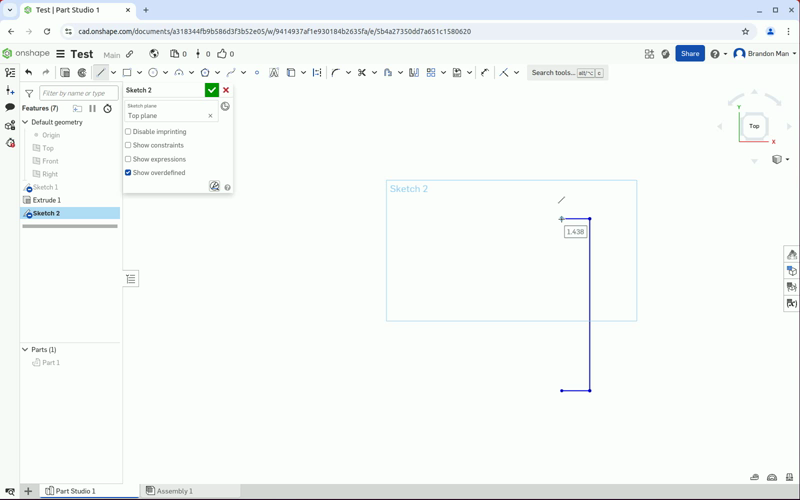
scroll(-6)
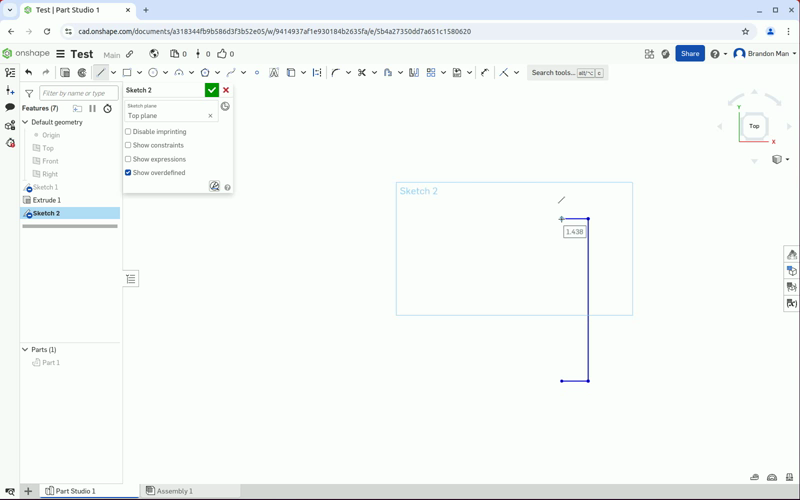
scroll(-6)
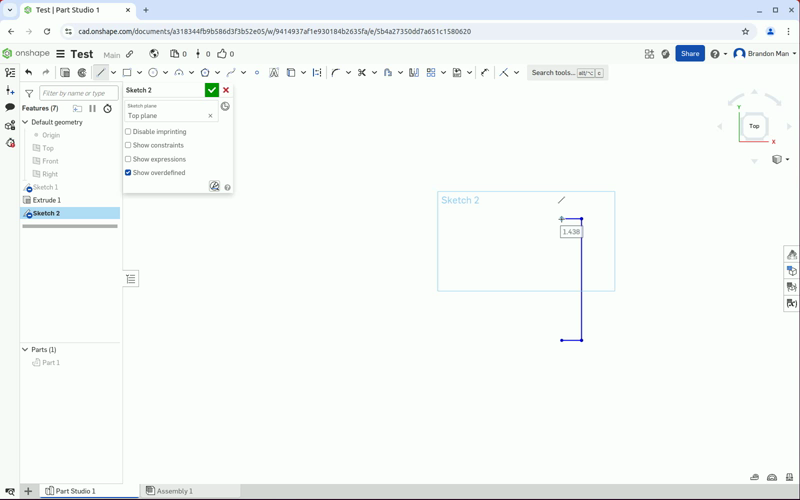
scroll(-6)
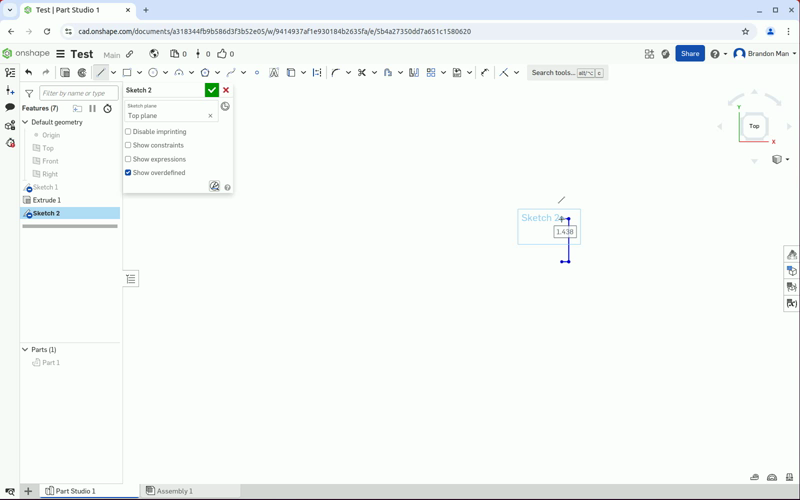
key_up(shift)
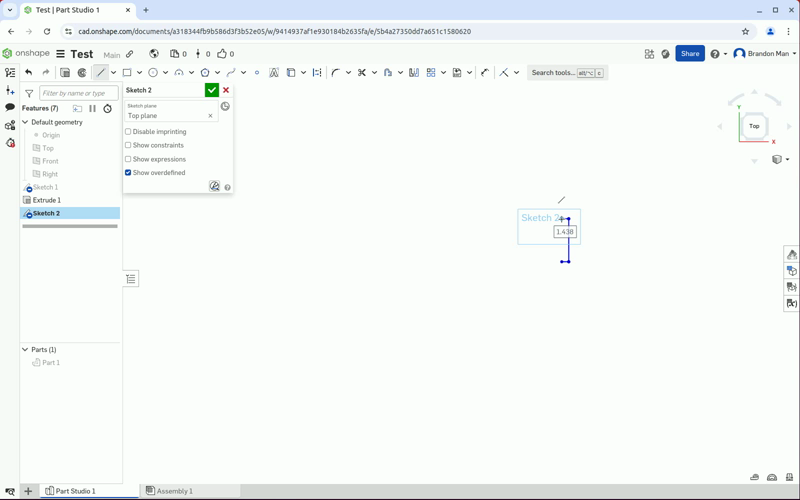
mouse_move(589, 218)
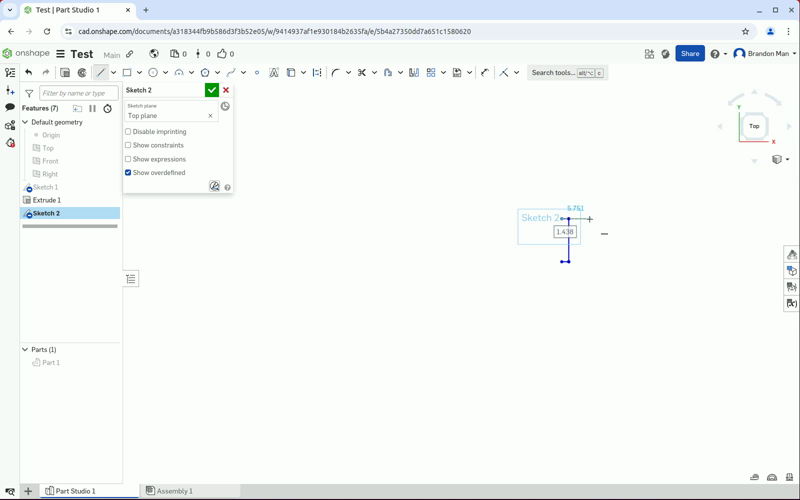
key_down(shift)
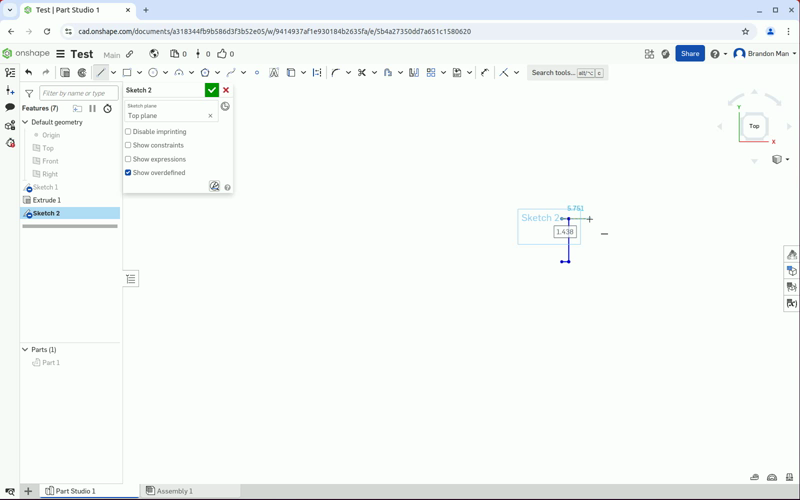
mouse_move(561, 261)
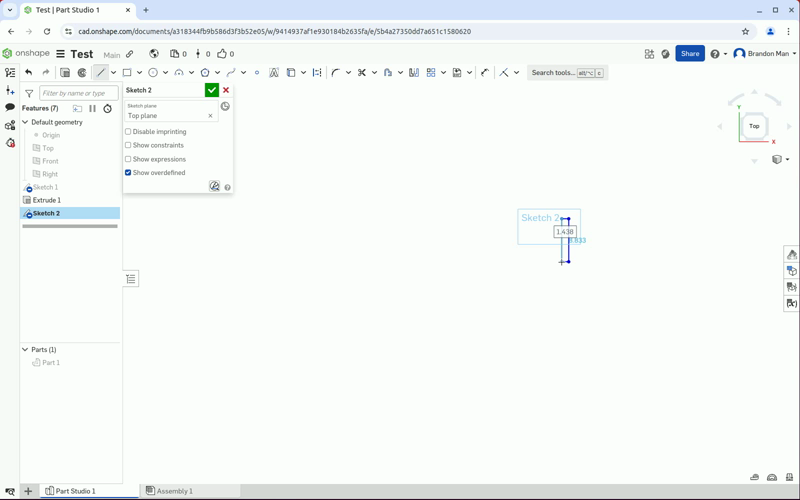
key_up(shift)
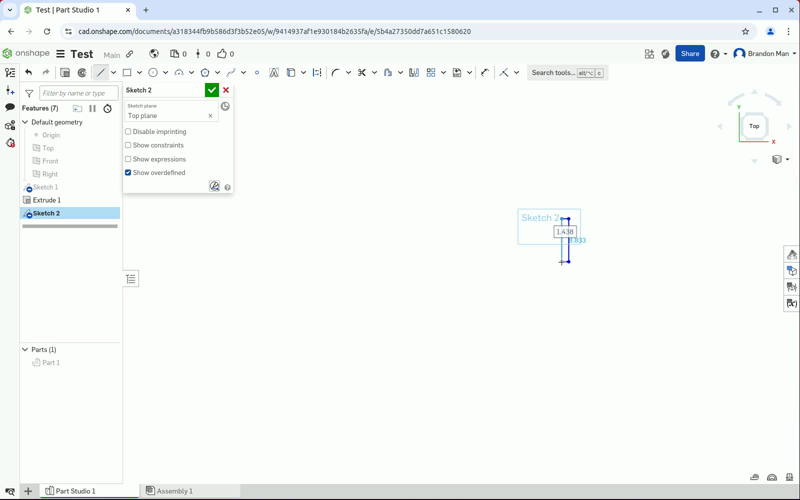
click(561, 261)
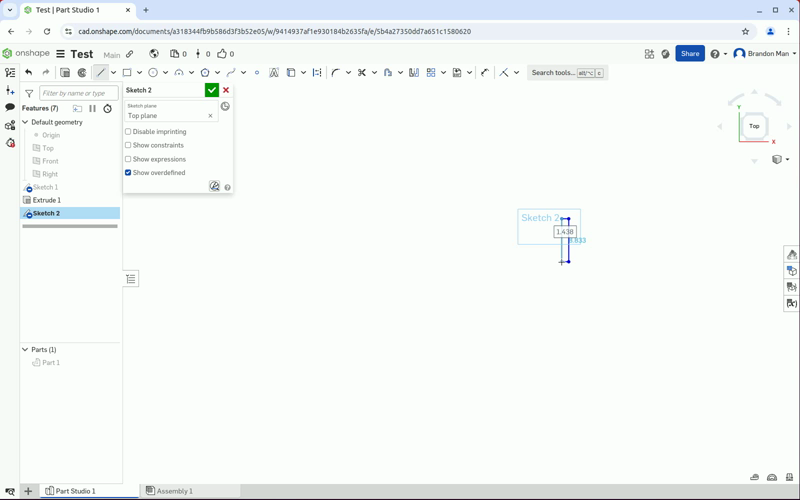
key(esc)
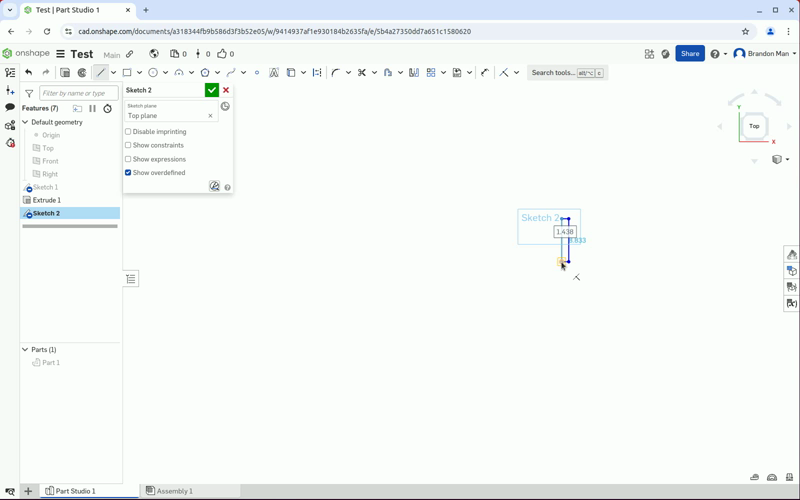
mouse_move(565, 258)
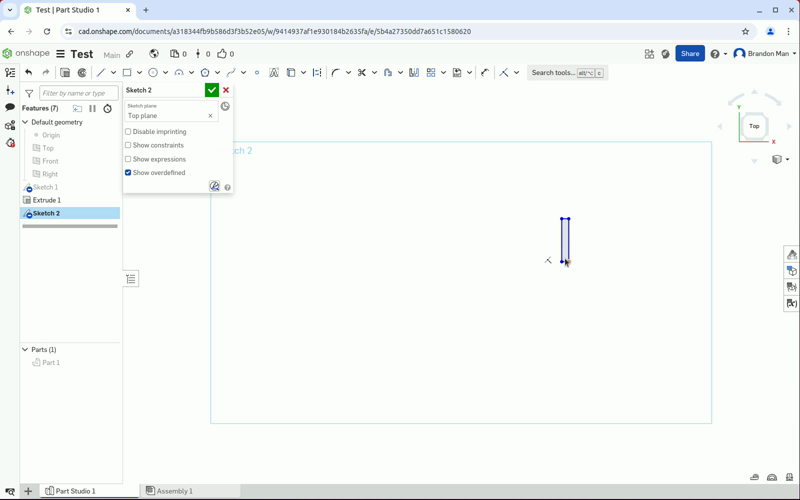
scroll(6)
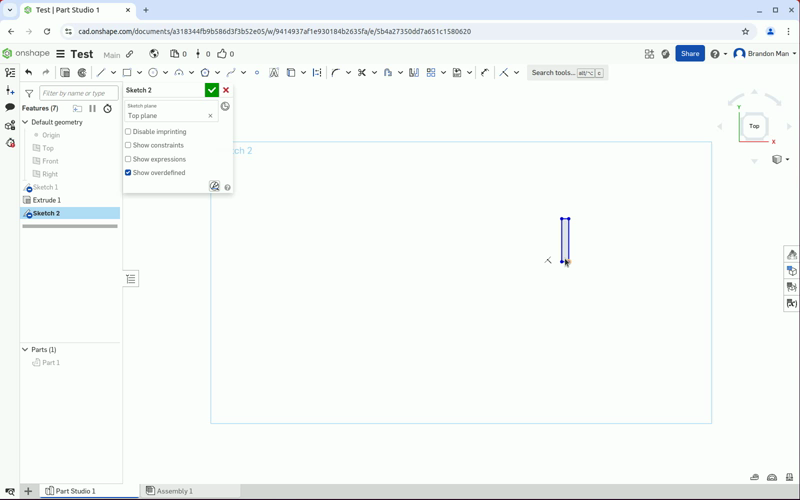
scroll(6)
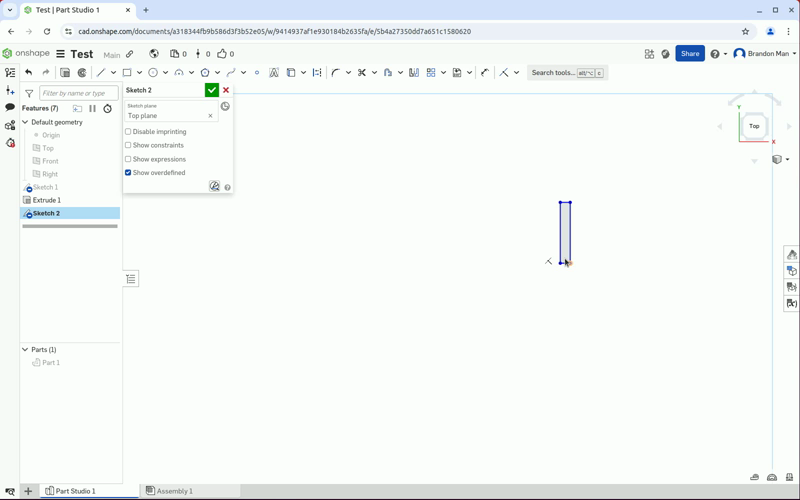
scroll(6)
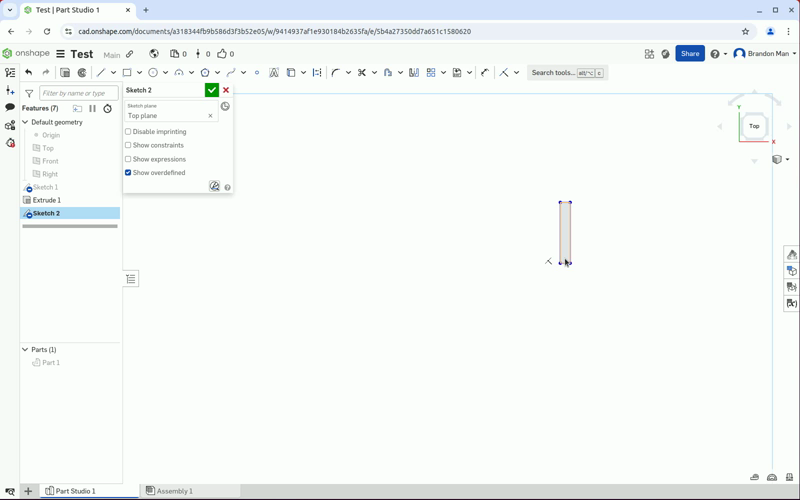
scroll(6)
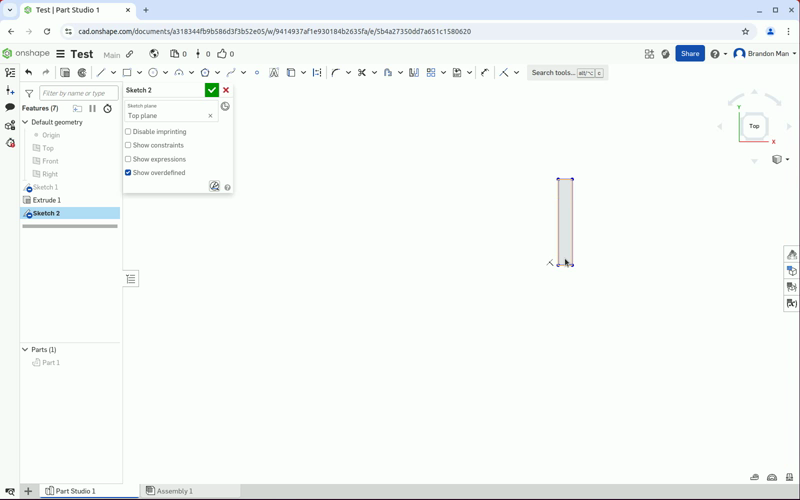
scroll(6)
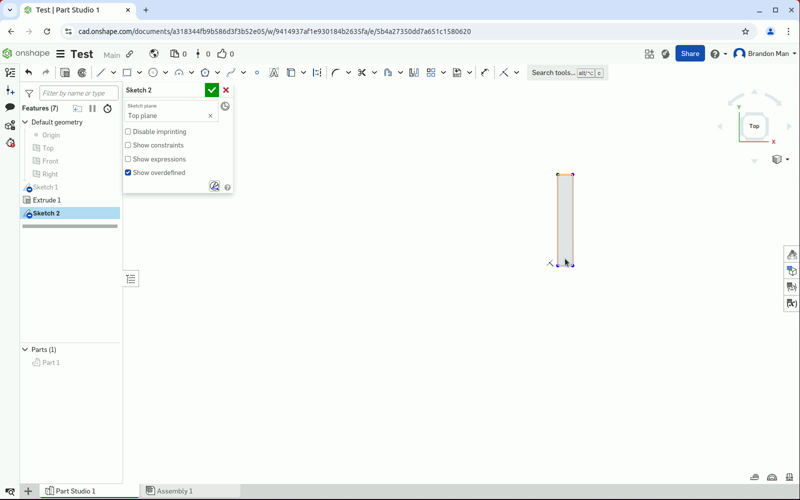
scroll(6)
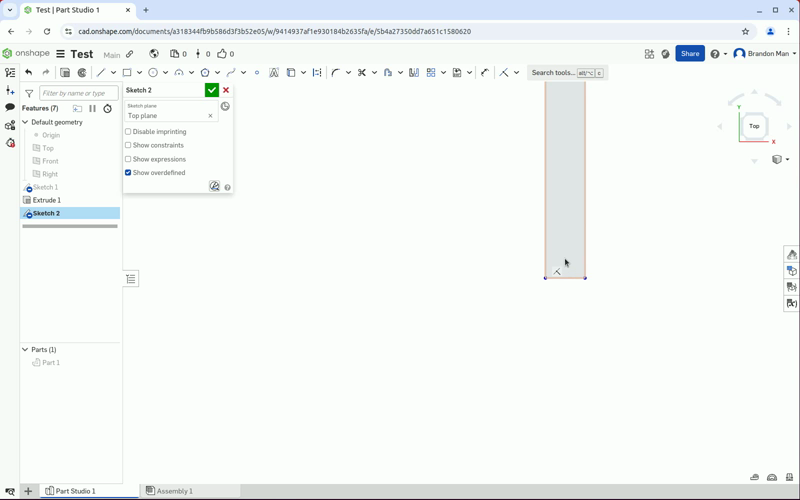
scroll(6)
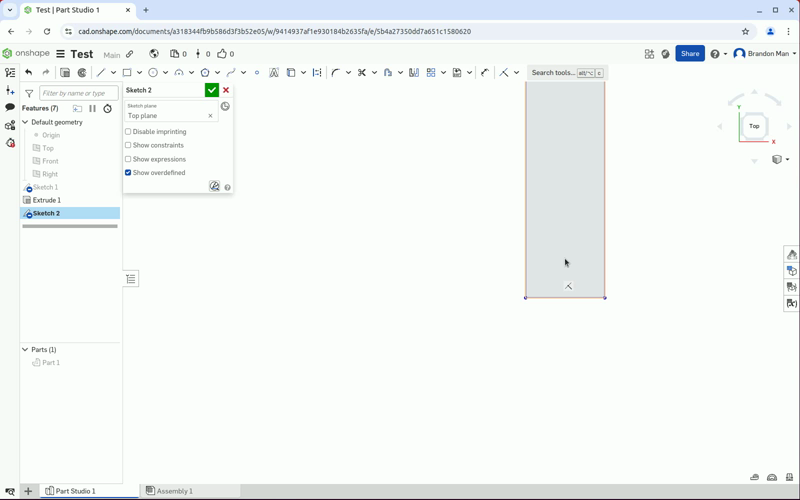
click(565, 258)
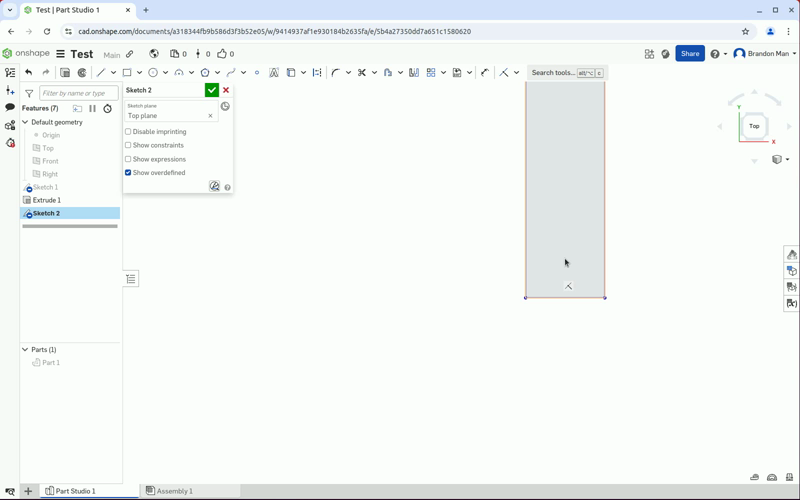
scroll(-6)
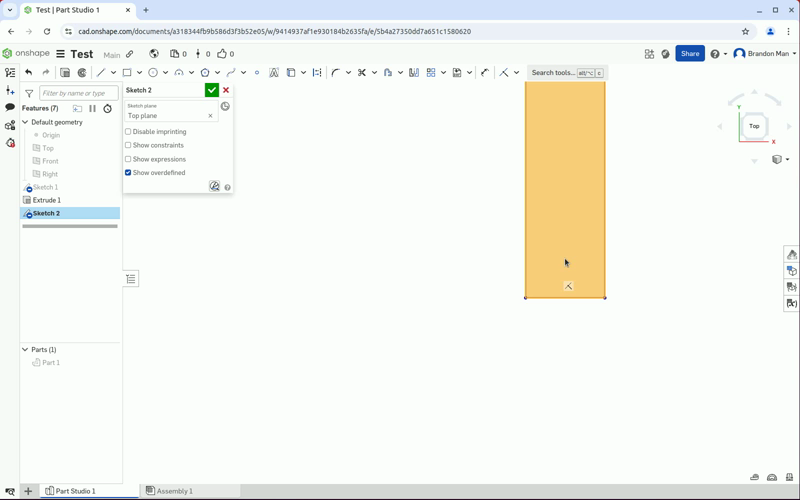
scroll(-6)
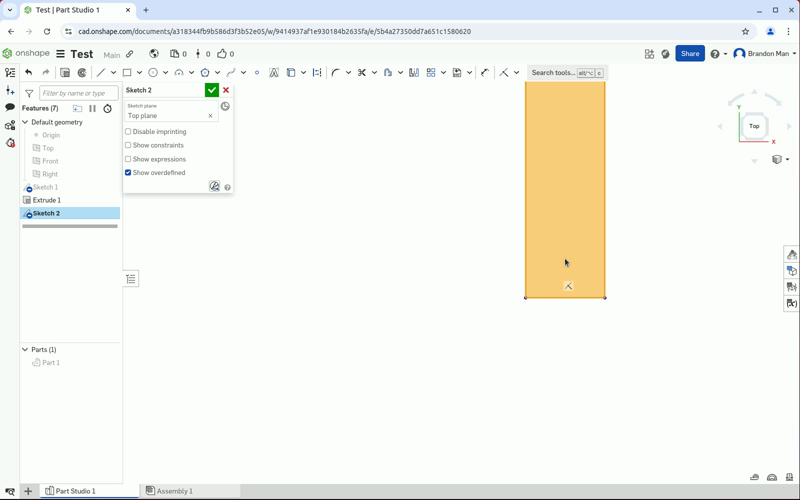
scroll(-6)
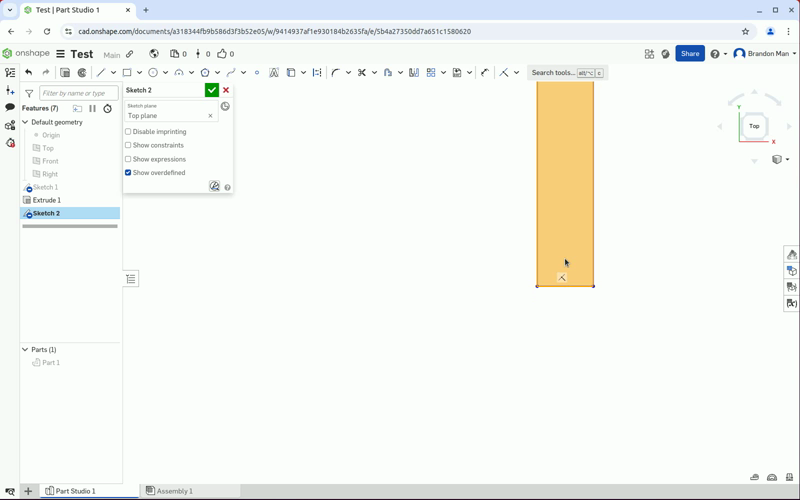
scroll(-6)
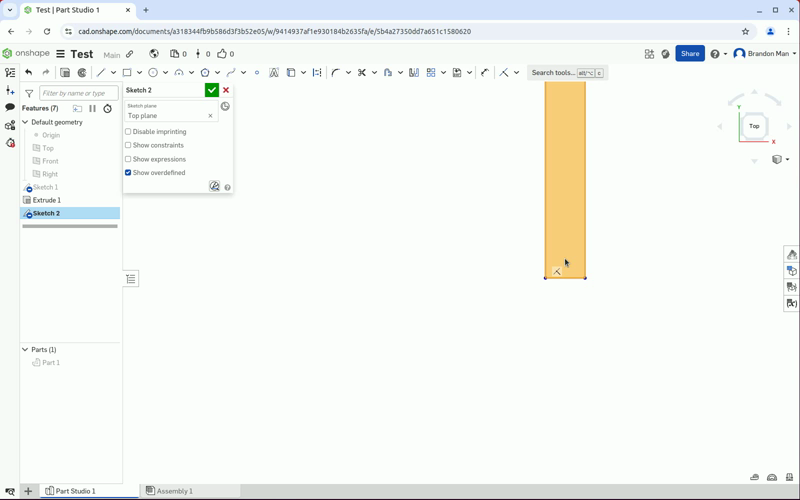
scroll(-6)
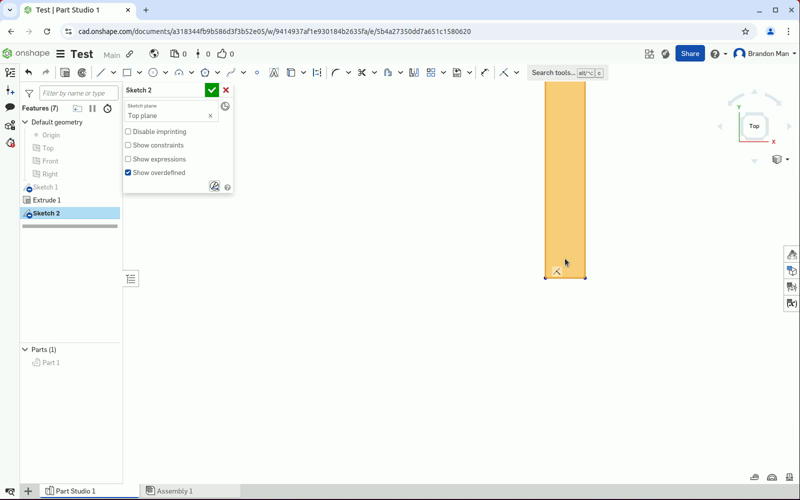
scroll(-6)
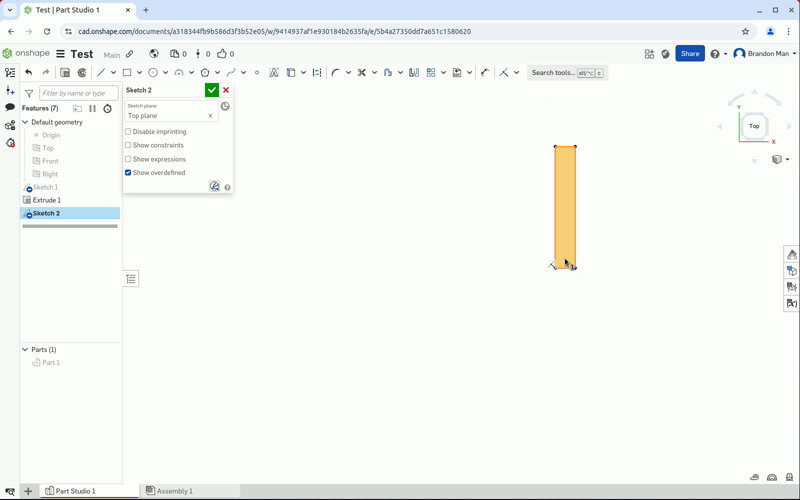
scroll(-6)
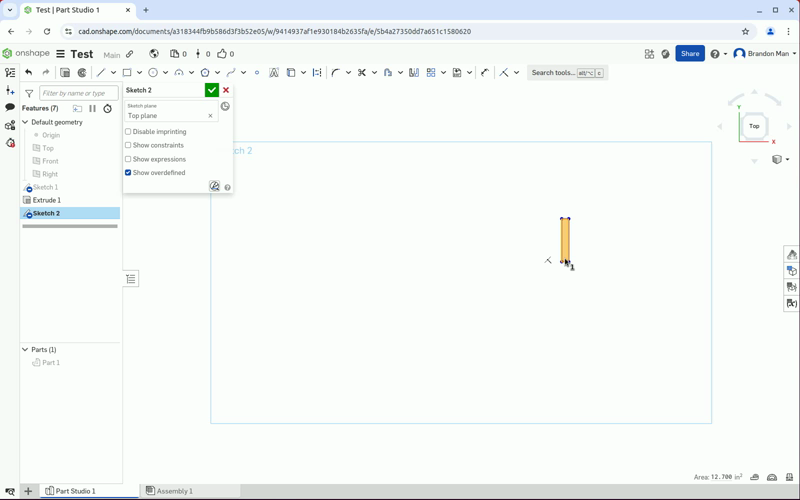
mouse_move(73, 352)
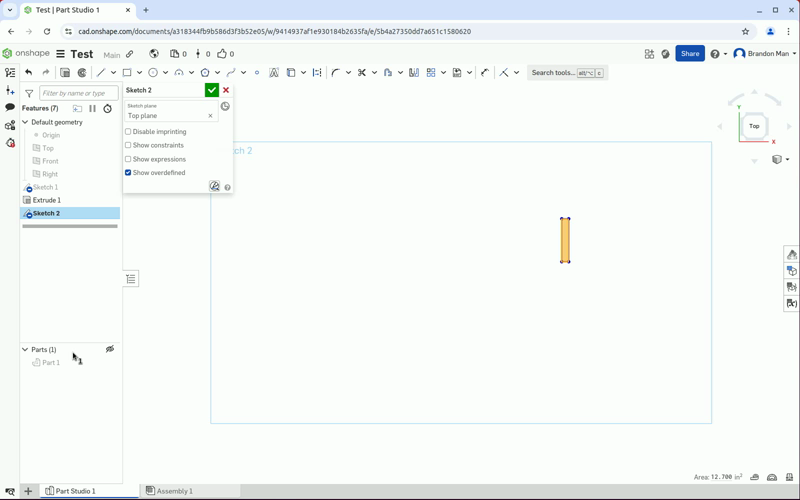
key(shift+y)
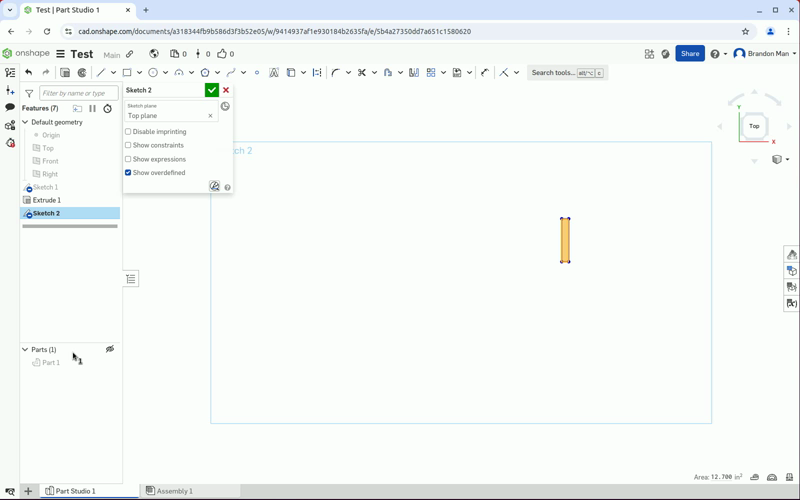
key(shift+e)
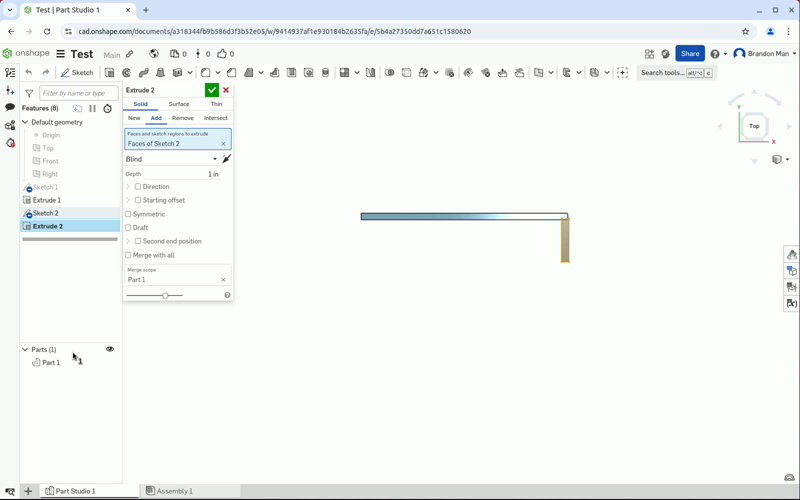
mouse_move(143, 106)
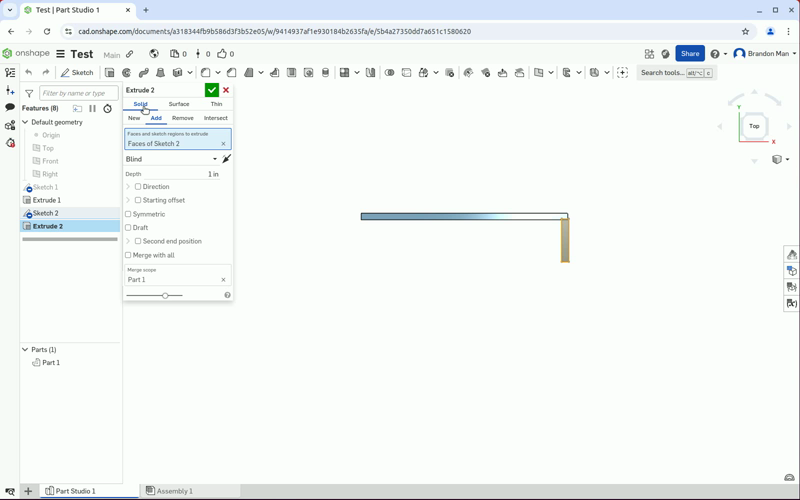
click(143, 106)
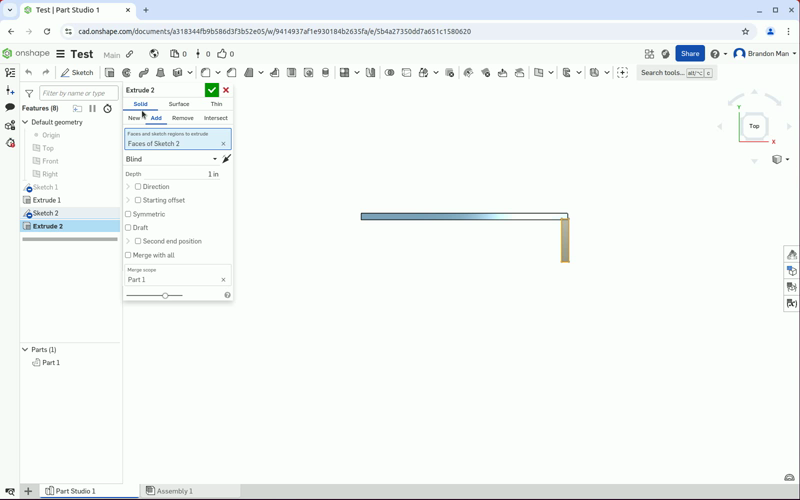
mouse_move(137, 120)
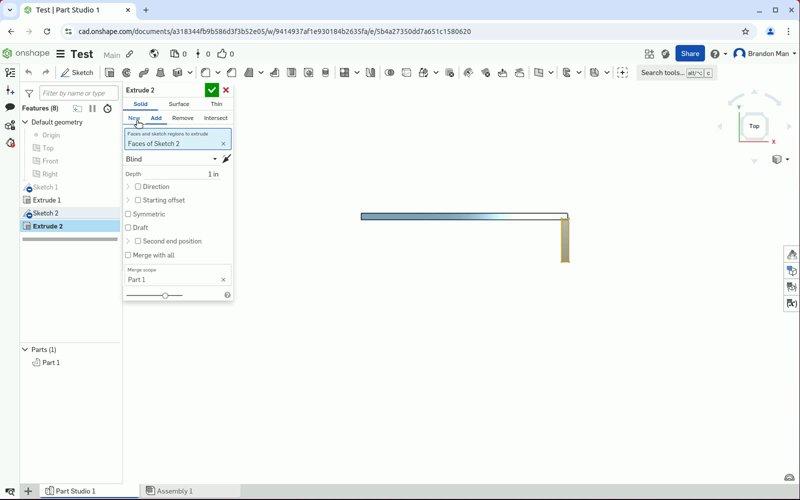
click(137, 120)
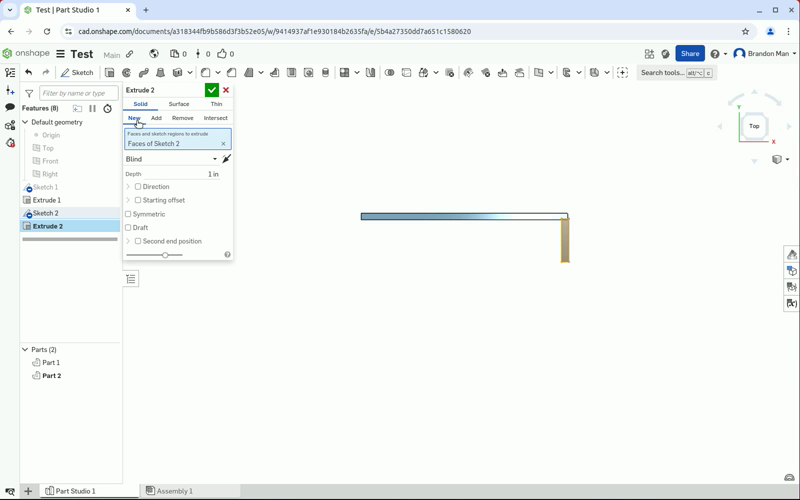
key(tab, 4)
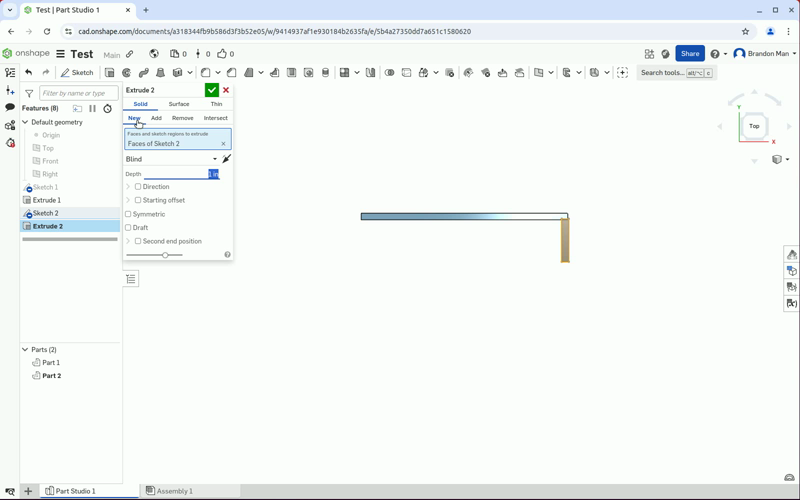
text(23.108)
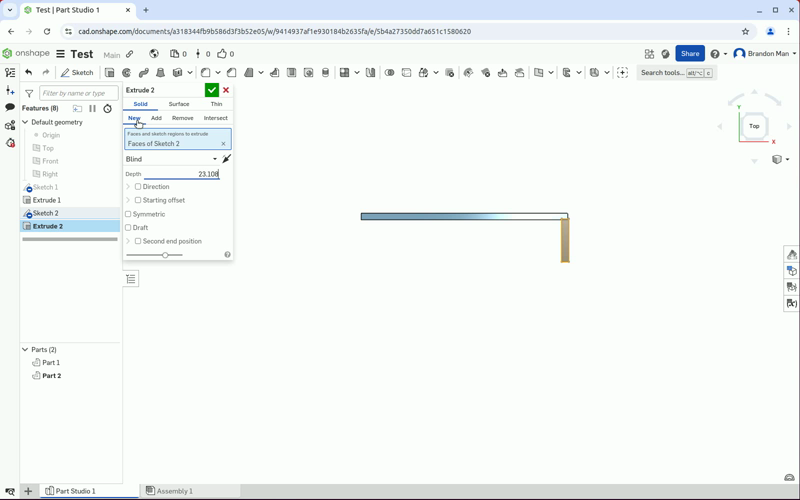
key(enter)
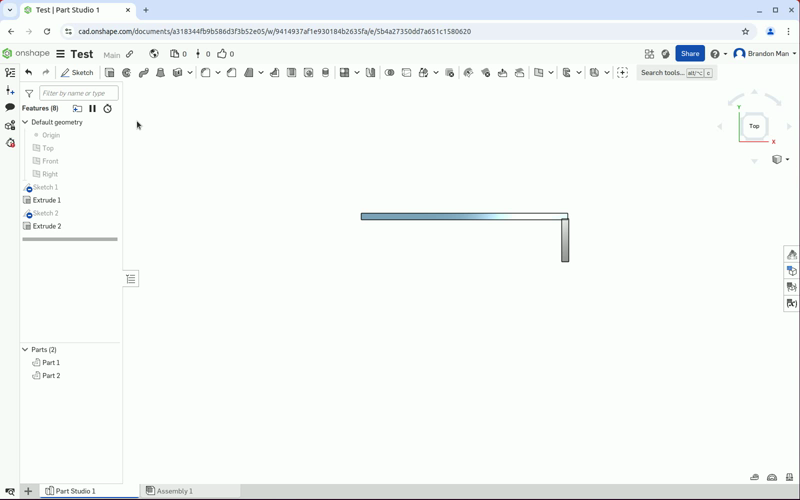
key(shift+h)
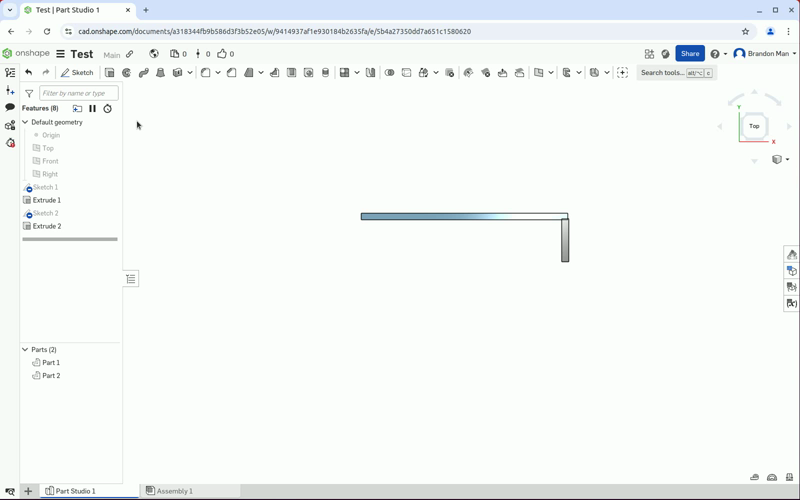
key(shift+h)
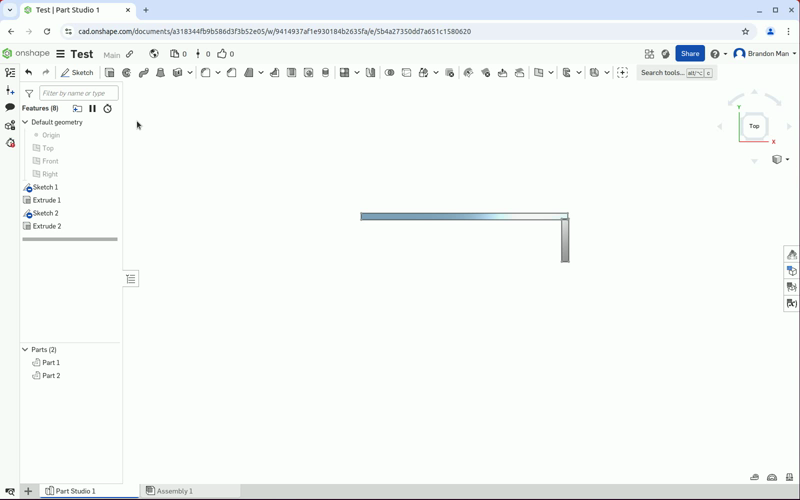
key(shift+7)
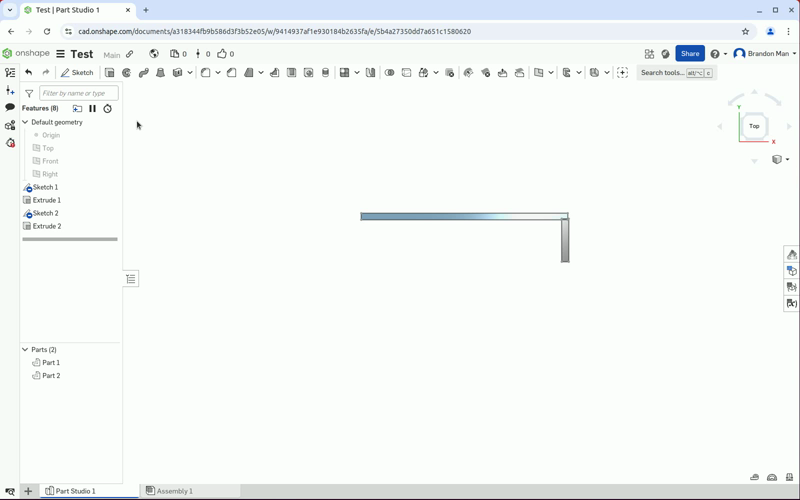
key(up, 3)
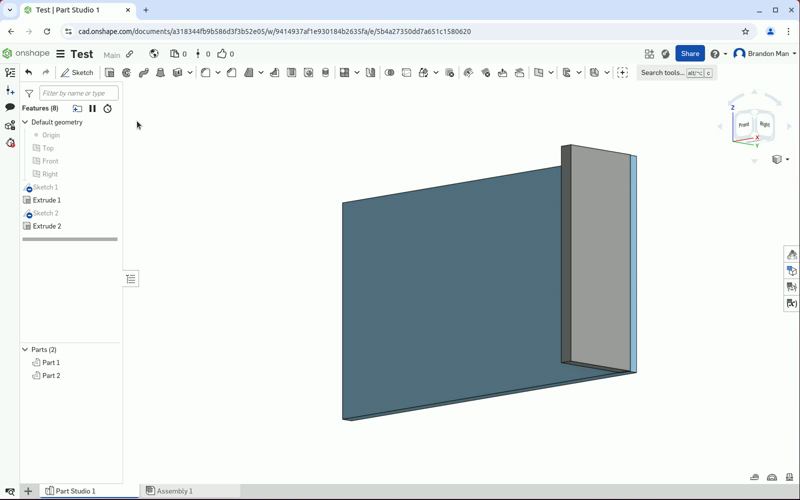
key(left, 3)
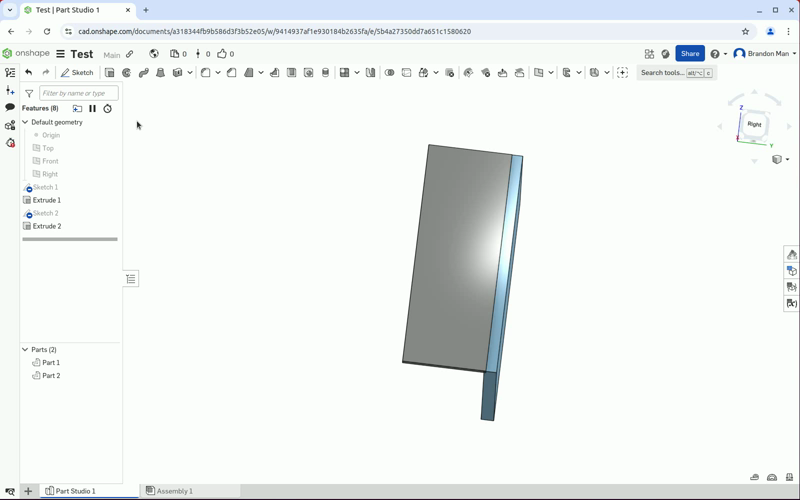
key(right, 3)
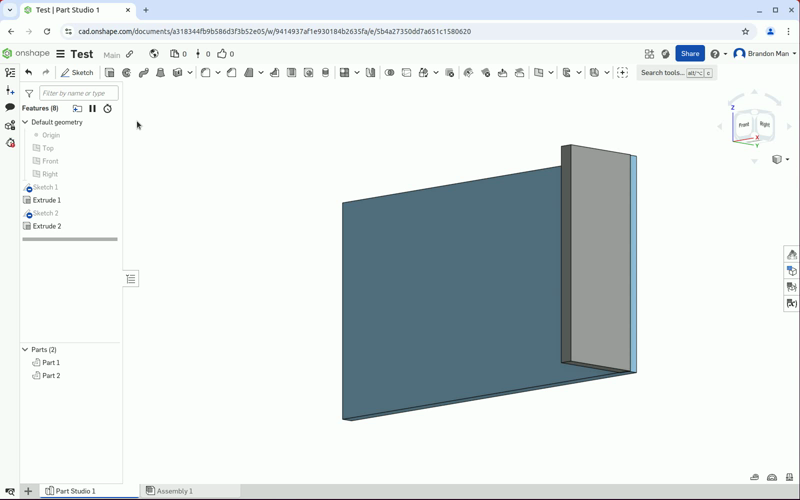
key(down, 3)
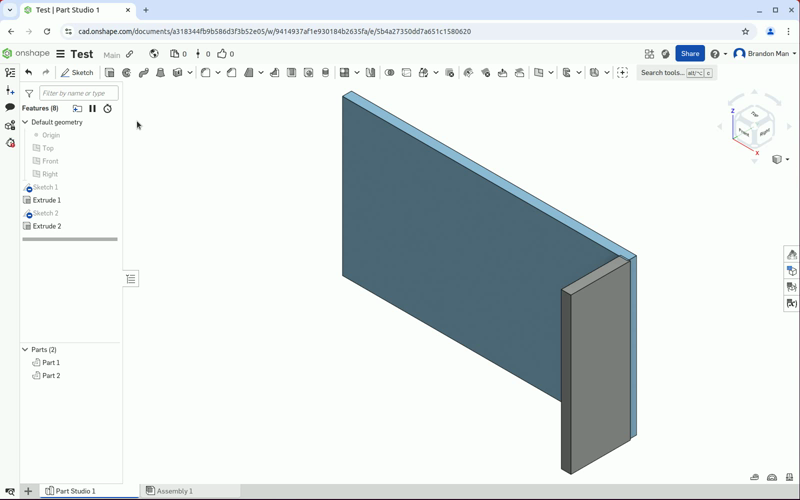
mouse_move(73, 189)
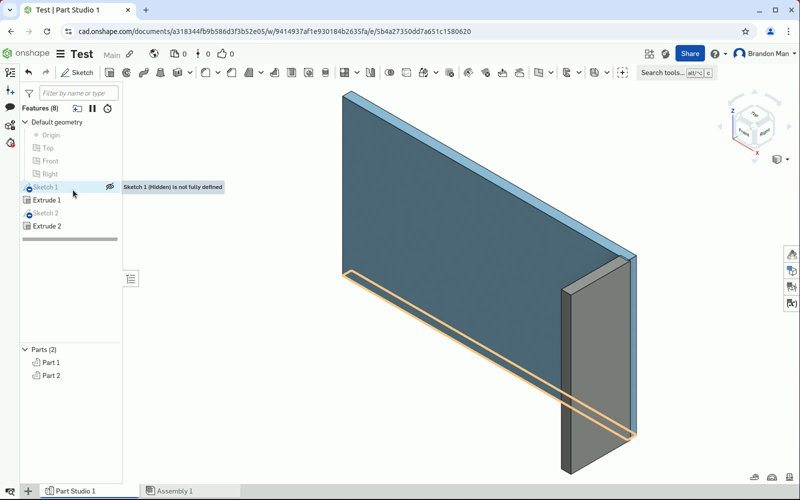
click(73, 189)